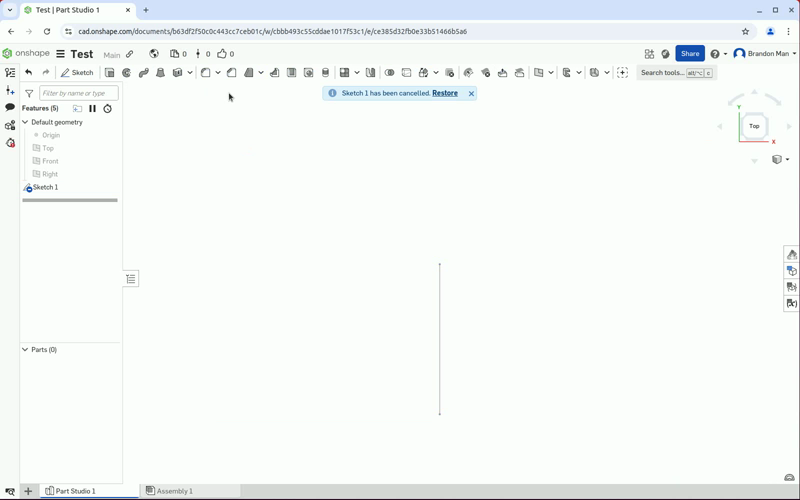
key(shift+h)
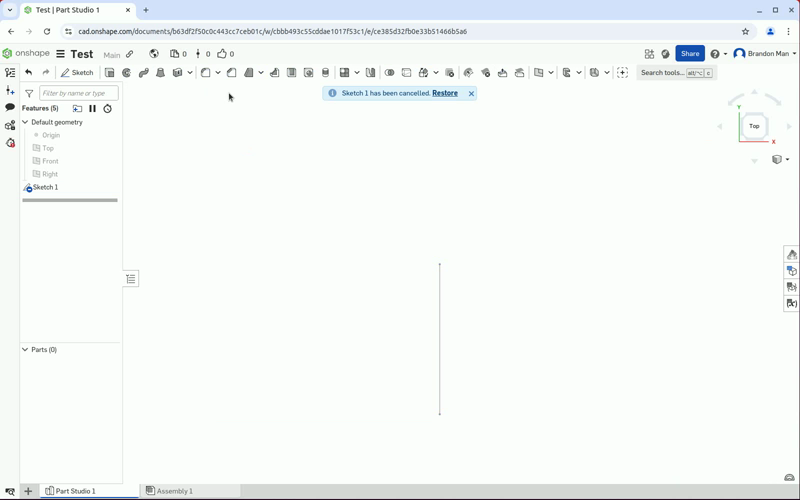
key(shift+s)
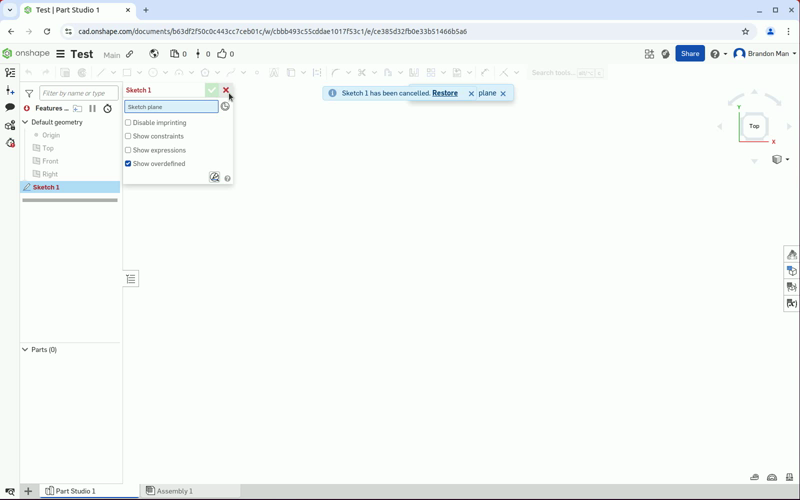
mouse_move(73, 150)
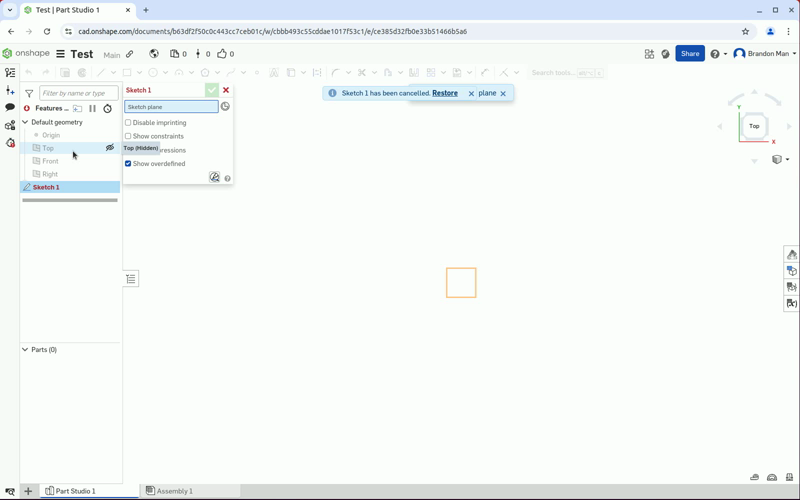
click(73, 150)
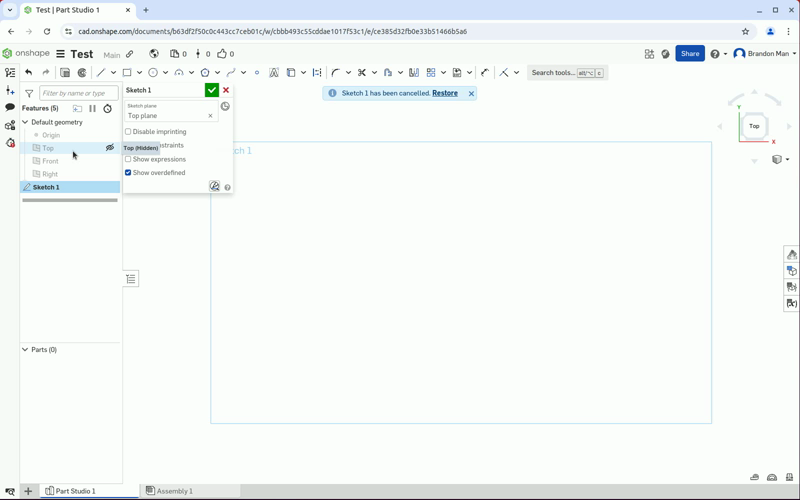
mouse_move(73, 352)
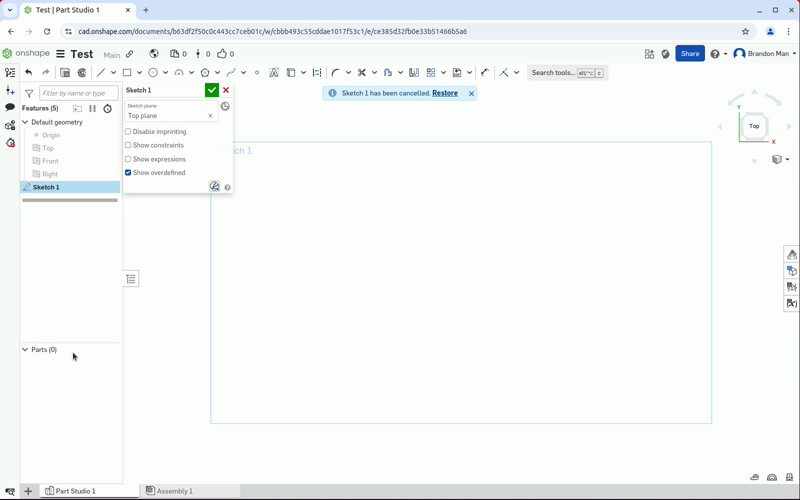
key(y)
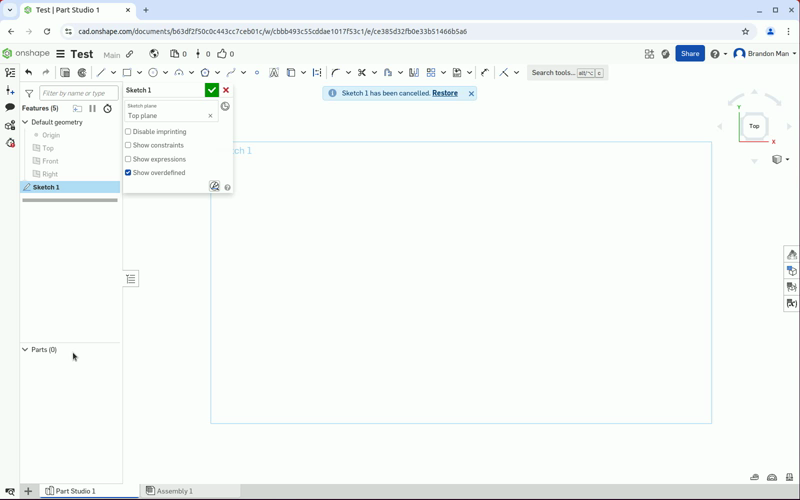
key(c)
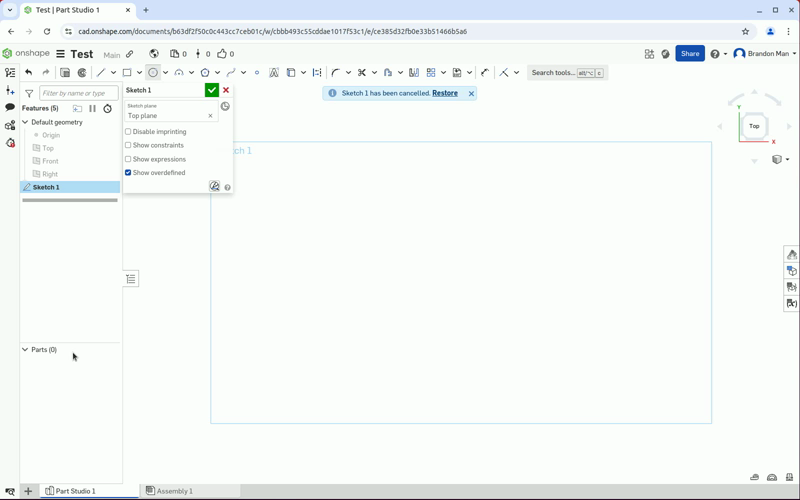
key_down(shift)
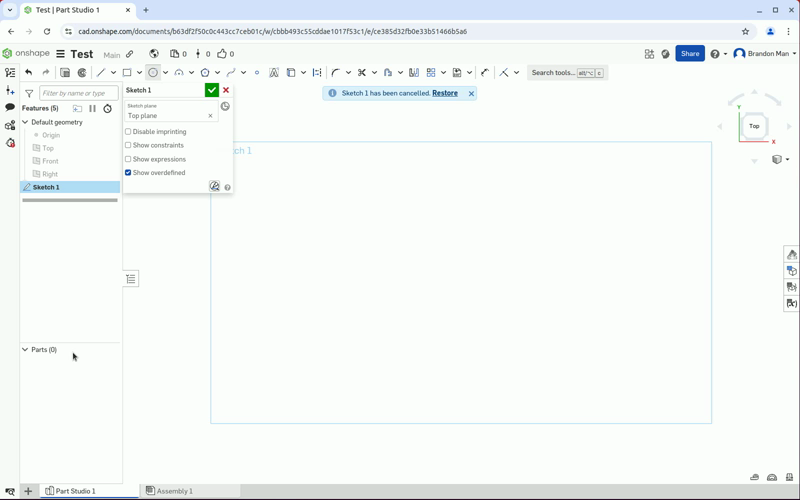
mouse_move(461, 282)
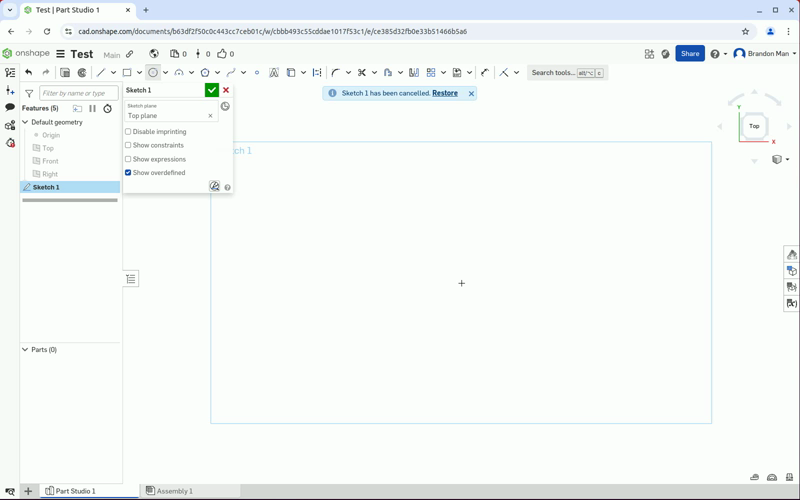
click(461, 282)
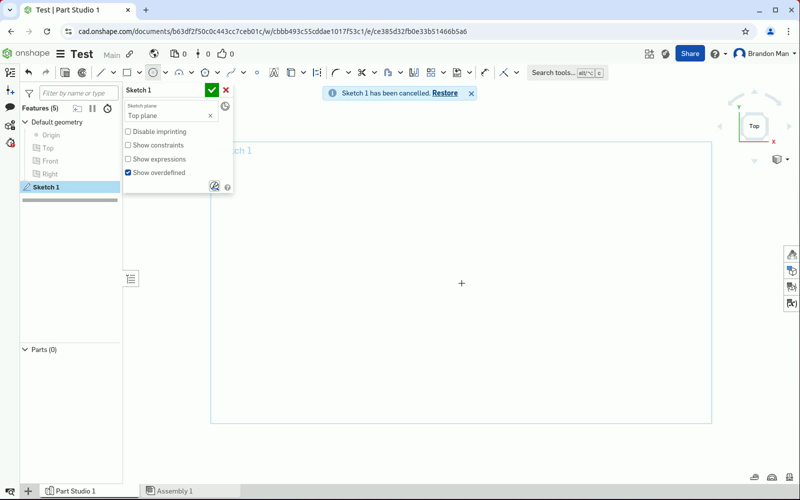
key_up(shift)
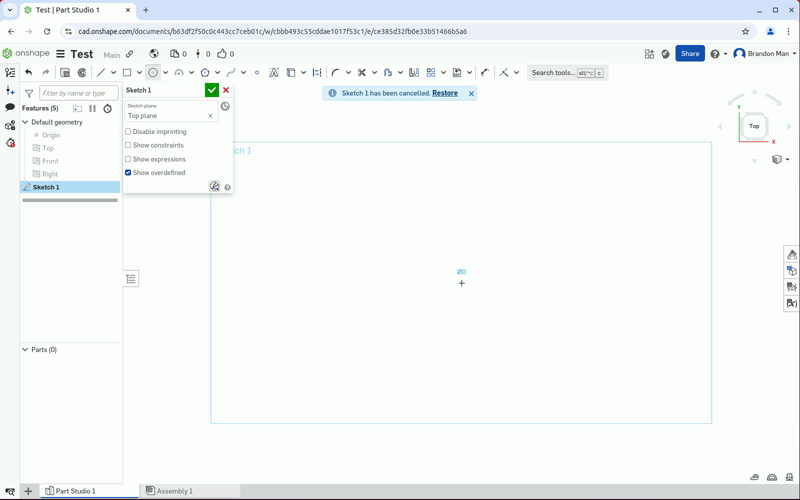
mouse_move(464, 282)
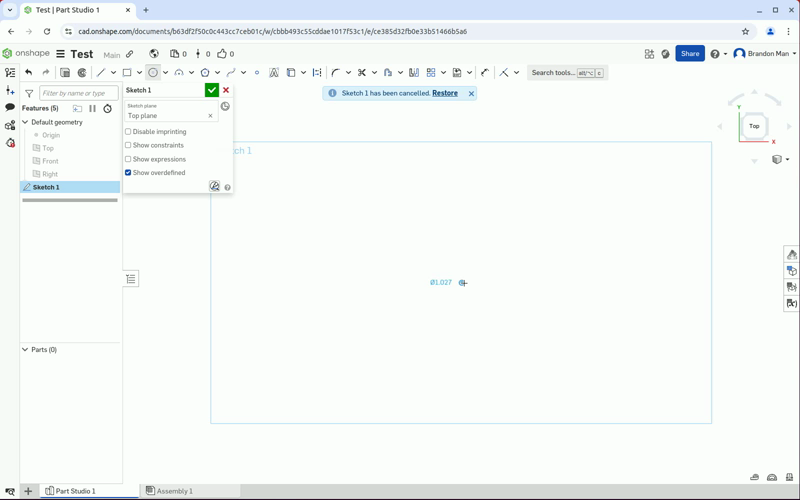
scroll(6)
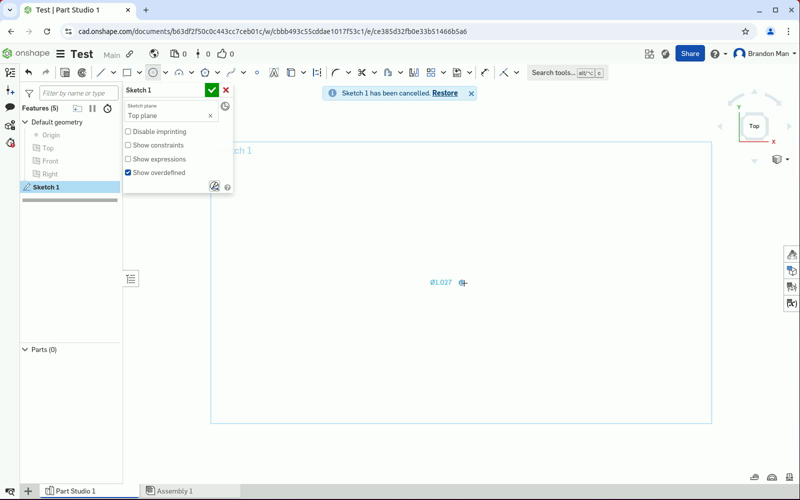
scroll(6)
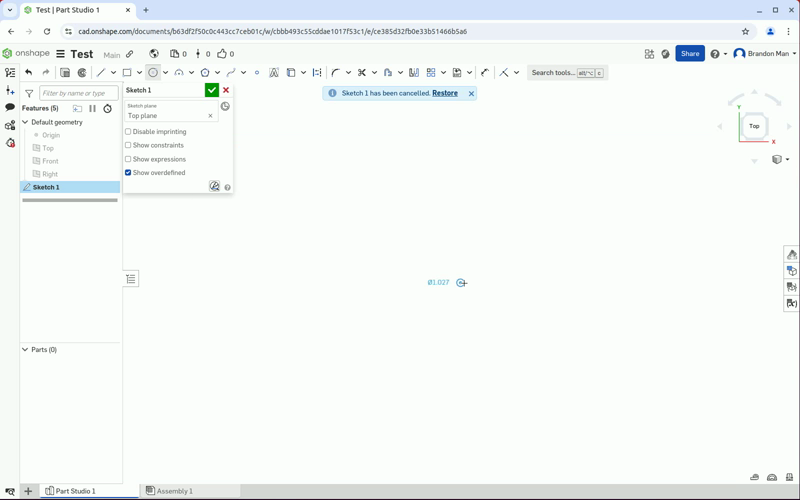
scroll(6)
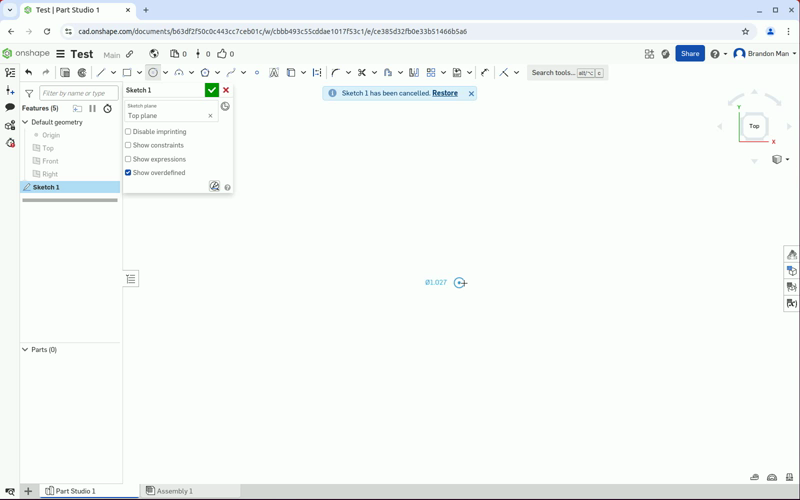
scroll(6)
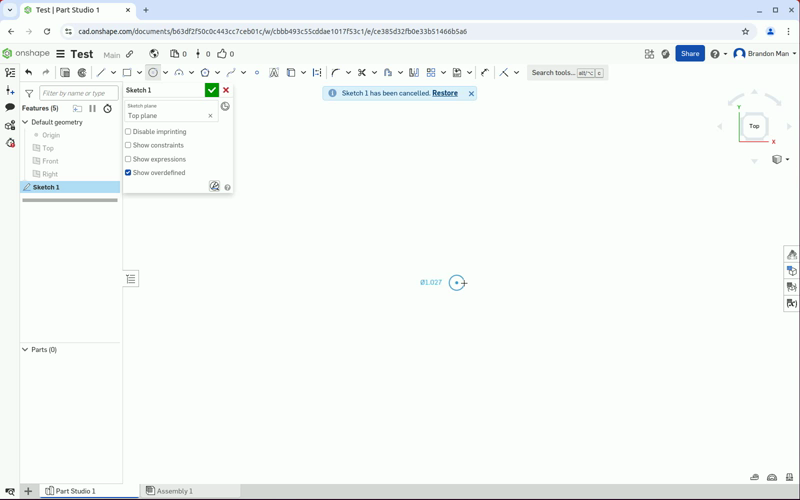
scroll(6)
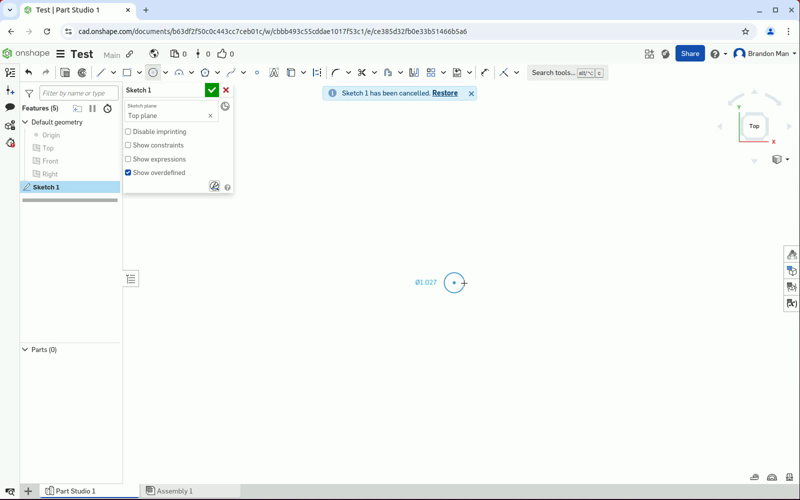
scroll(6)
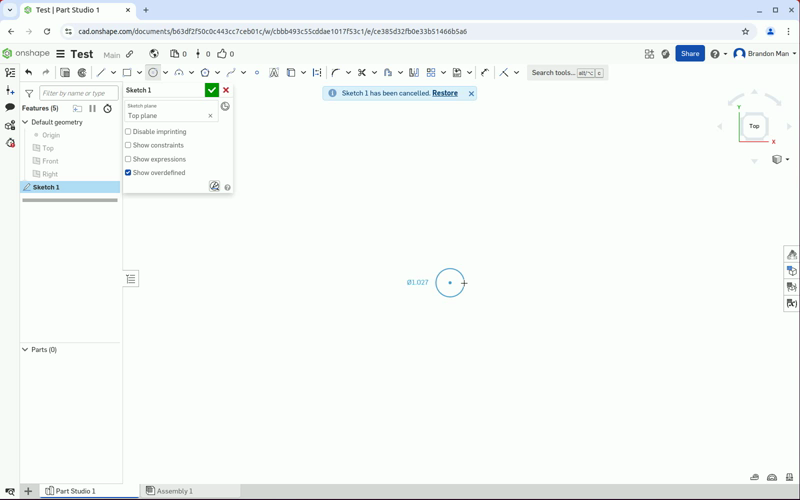
scroll(6)
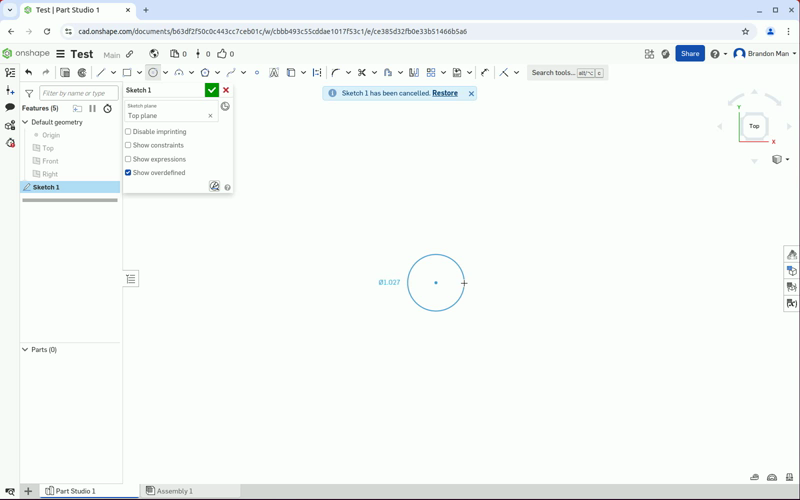
click(464, 282)
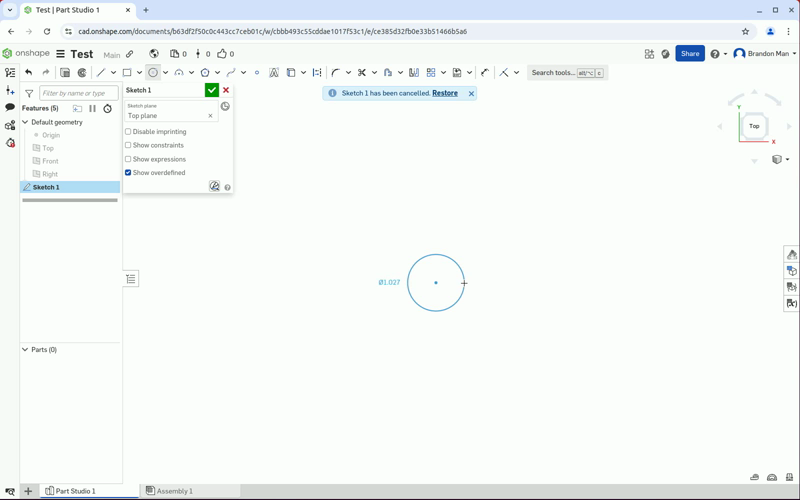
scroll(-6)
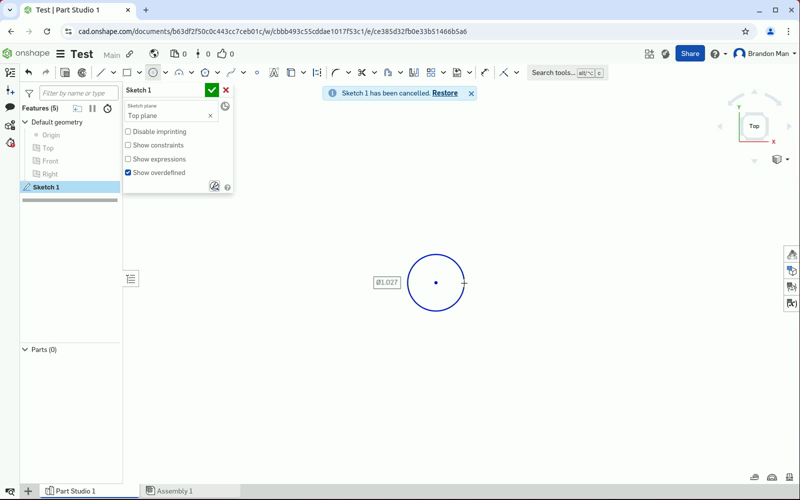
scroll(-6)
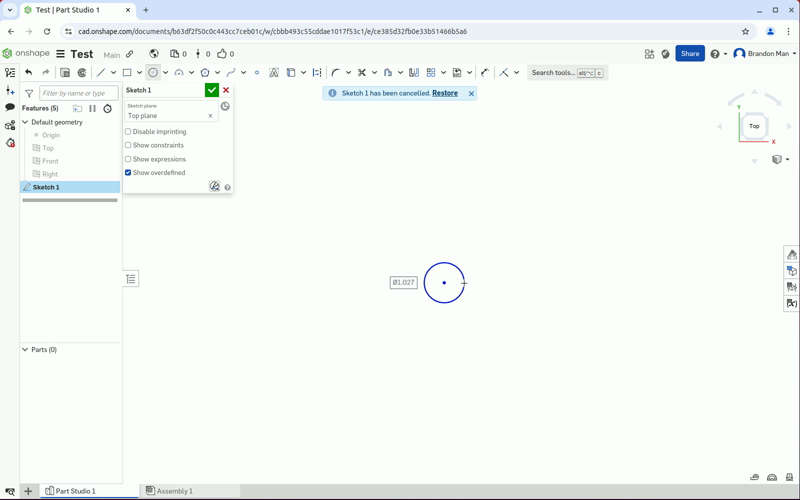
scroll(-6)
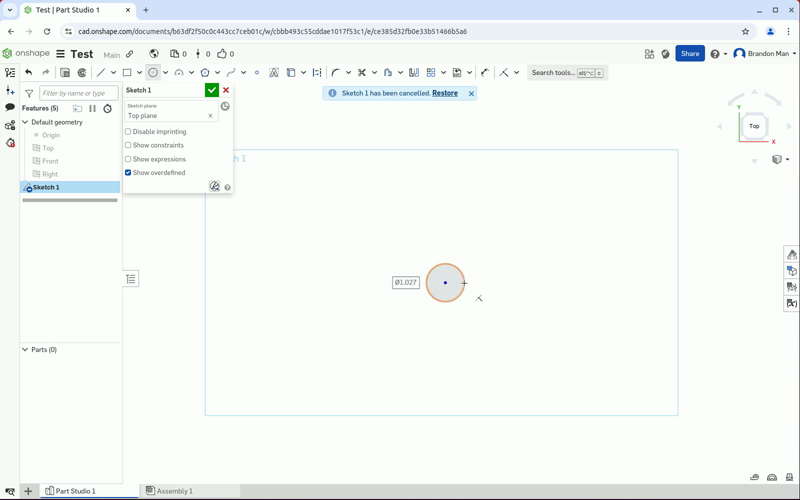
scroll(-6)
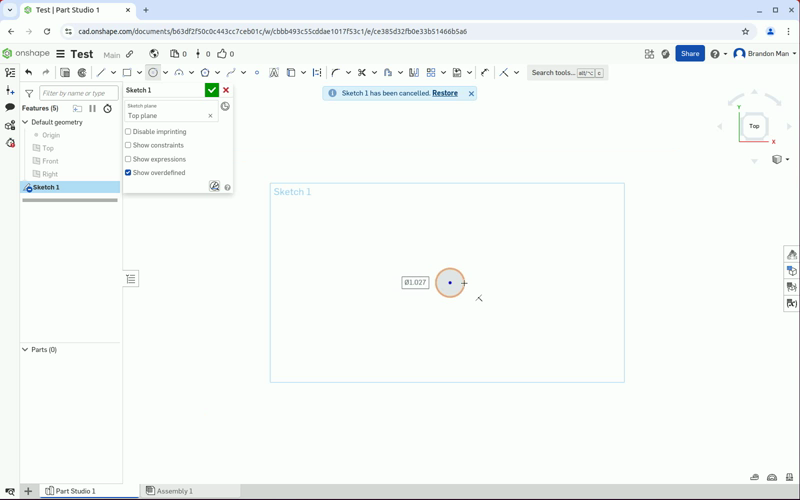
scroll(-6)
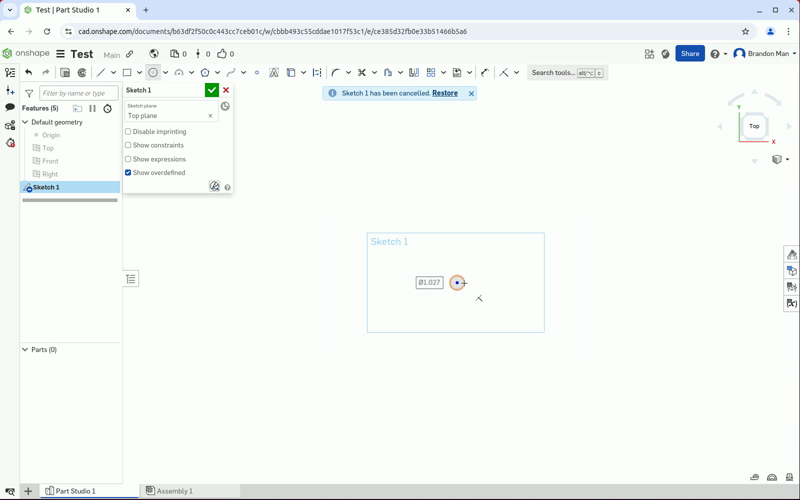
scroll(-6)
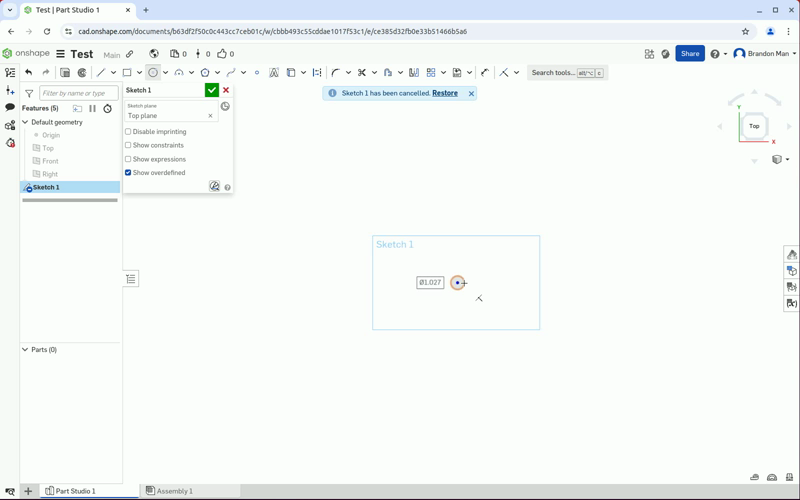
scroll(-6)
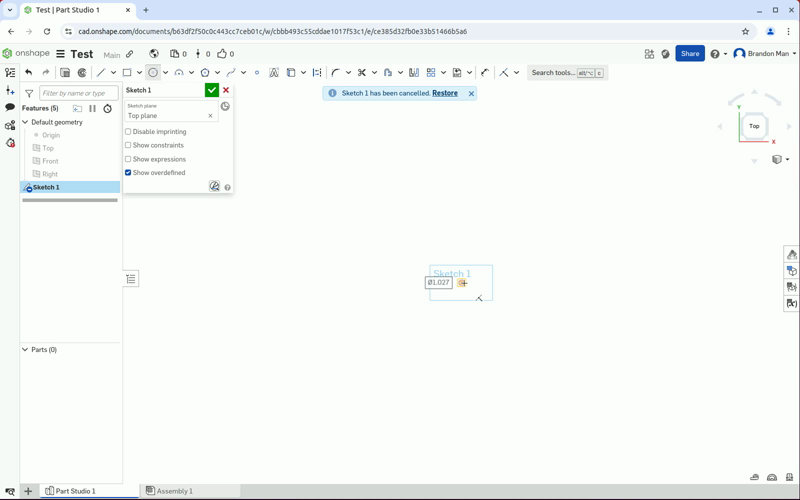
key(esc)
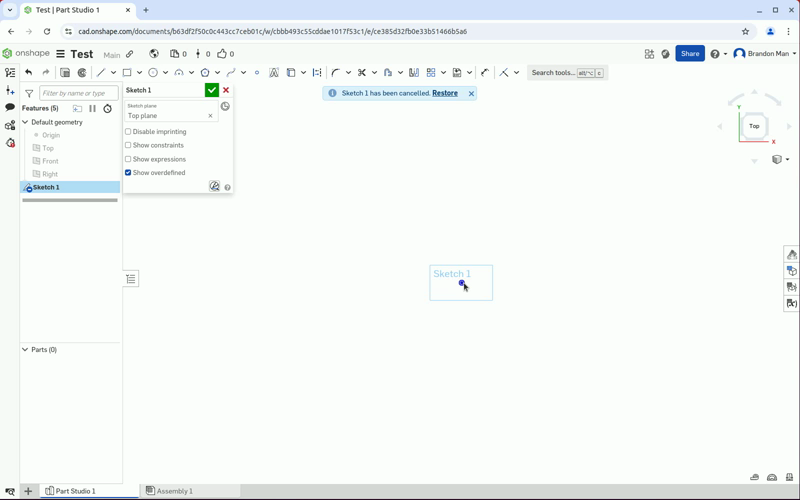
key(c)
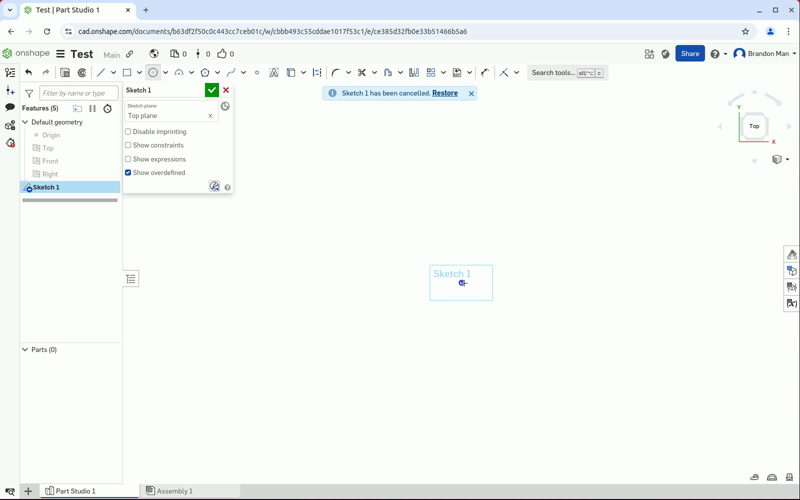
key_down(shift)
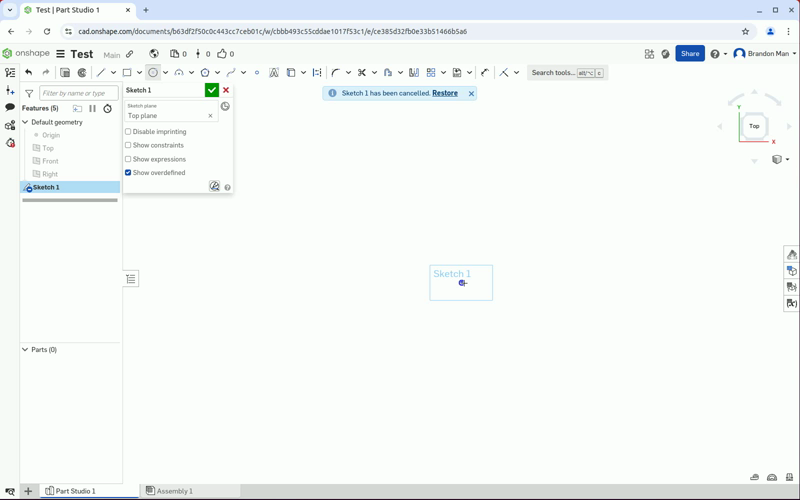
mouse_move(461, 282)
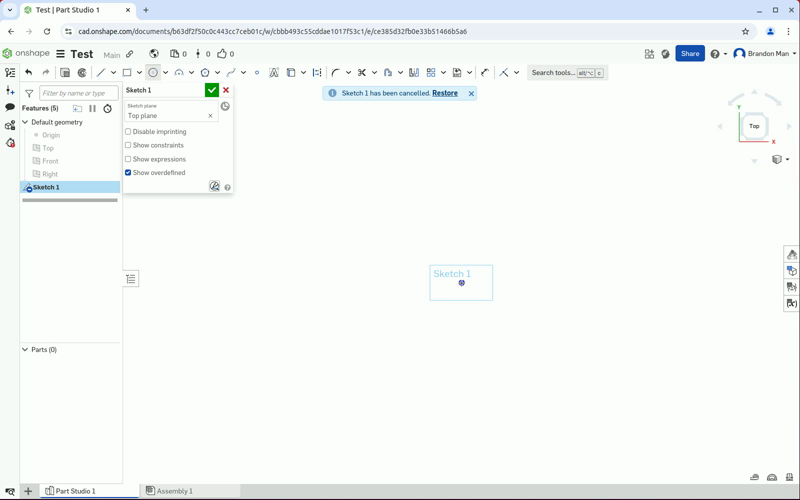
scroll(6)
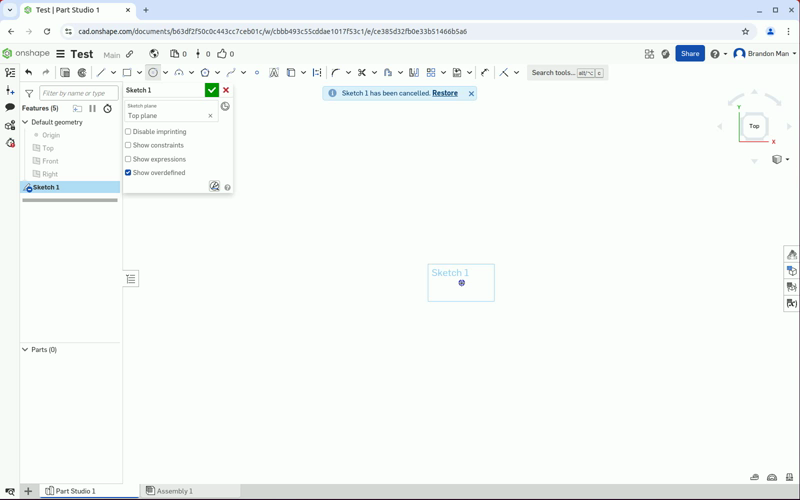
scroll(6)
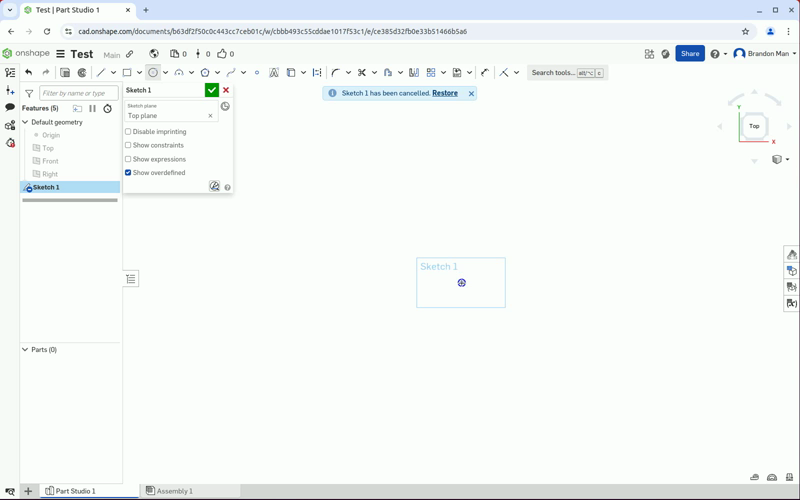
scroll(6)
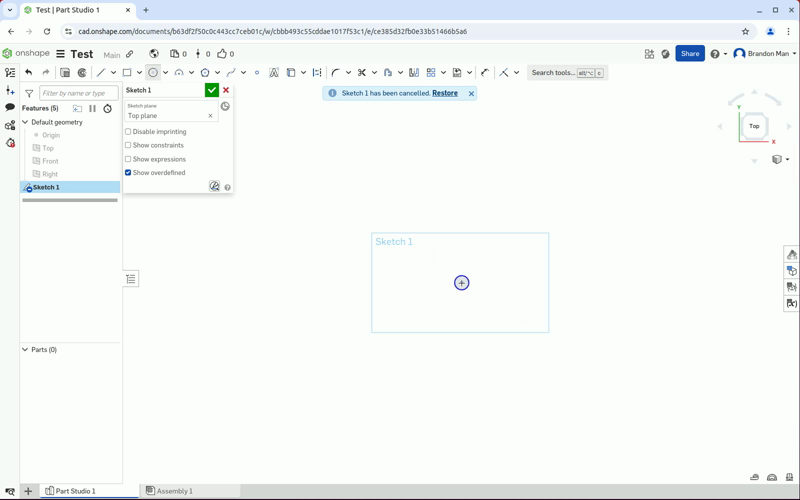
scroll(6)
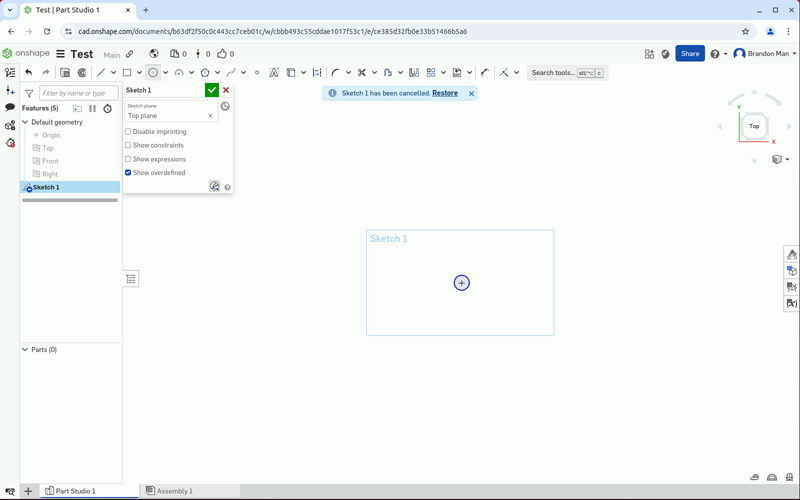
scroll(6)
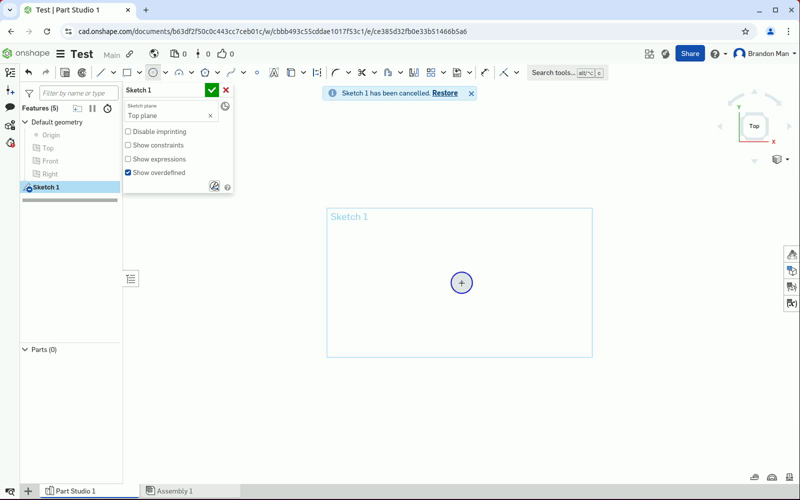
scroll(6)
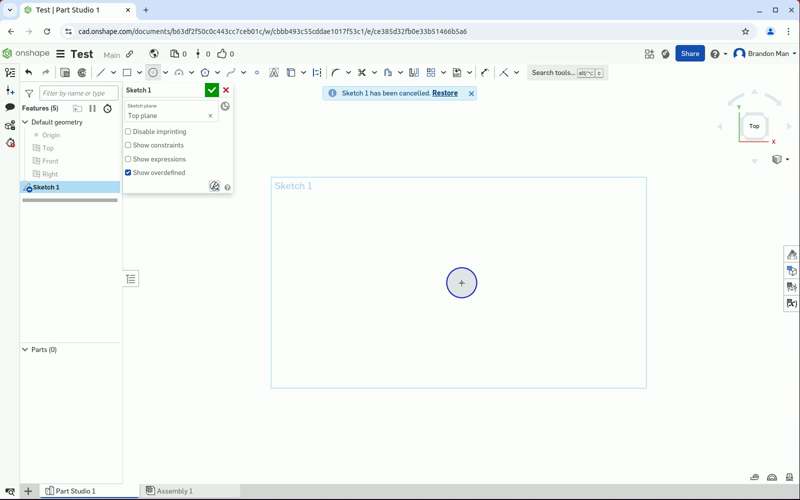
scroll(6)
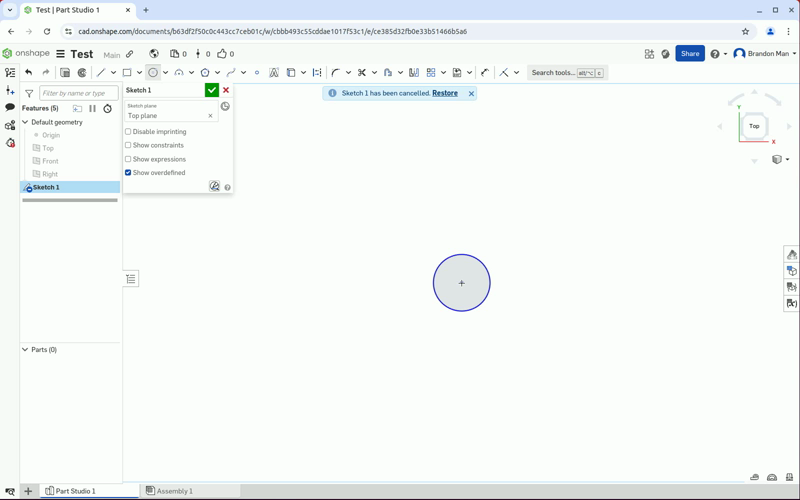
click(461, 282)
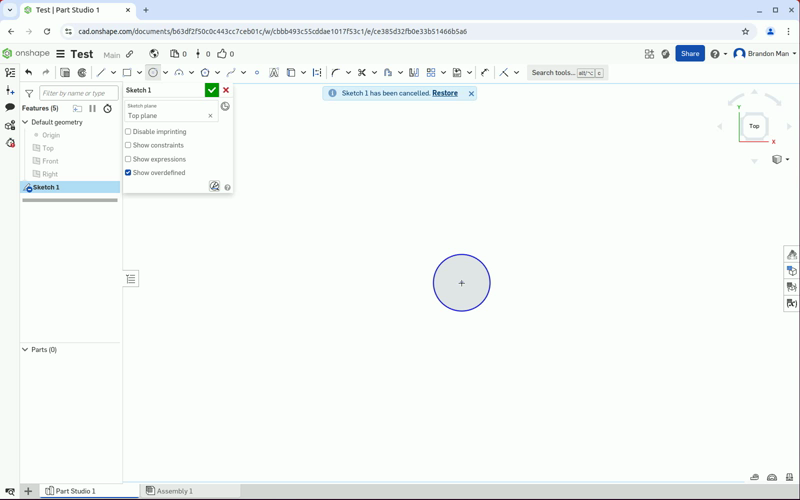
scroll(-6)
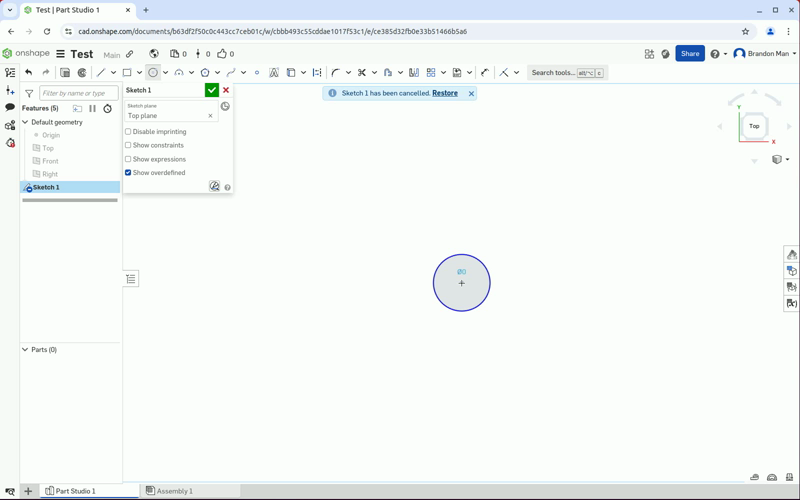
scroll(-6)
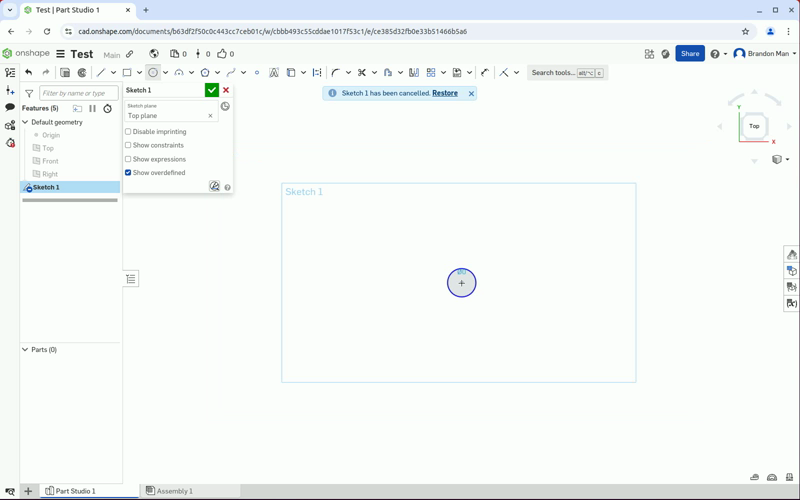
scroll(-6)
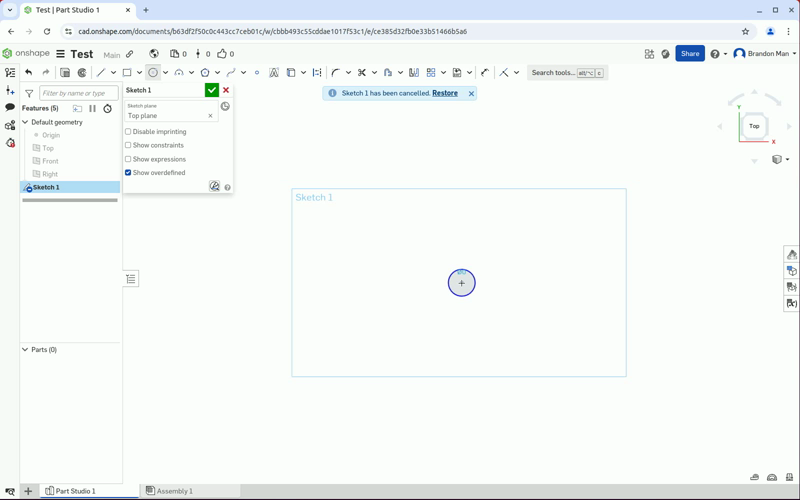
scroll(-6)
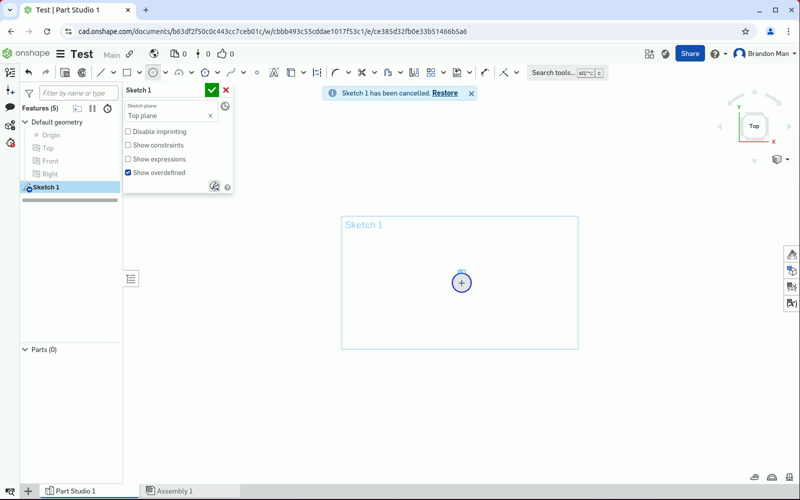
scroll(-6)
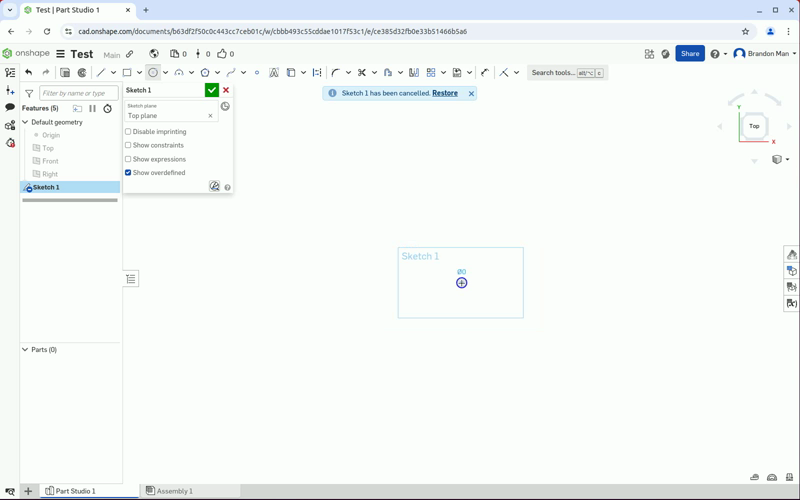
scroll(-6)
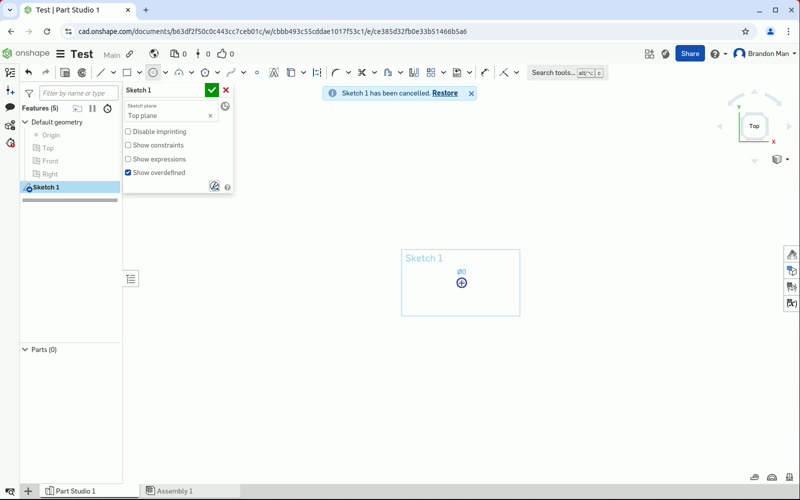
scroll(-6)
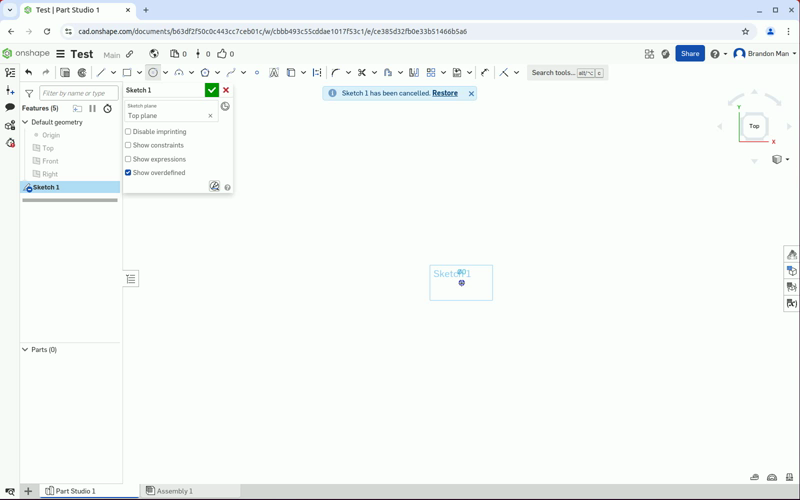
key_up(shift)
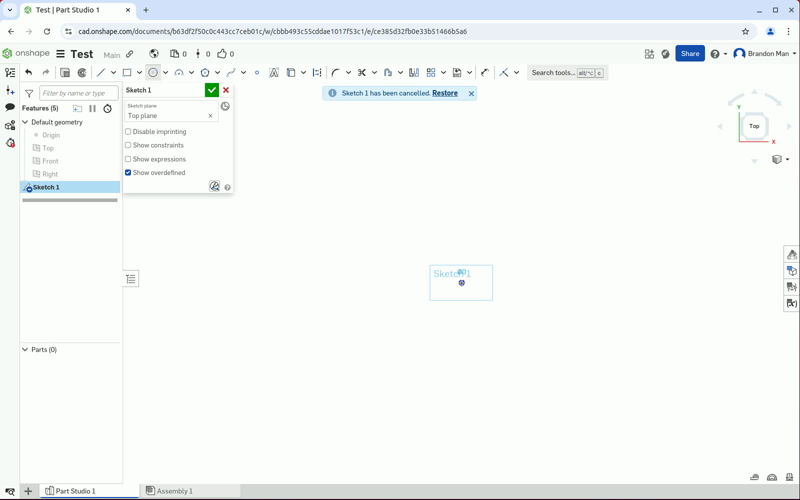
mouse_move(464, 282)
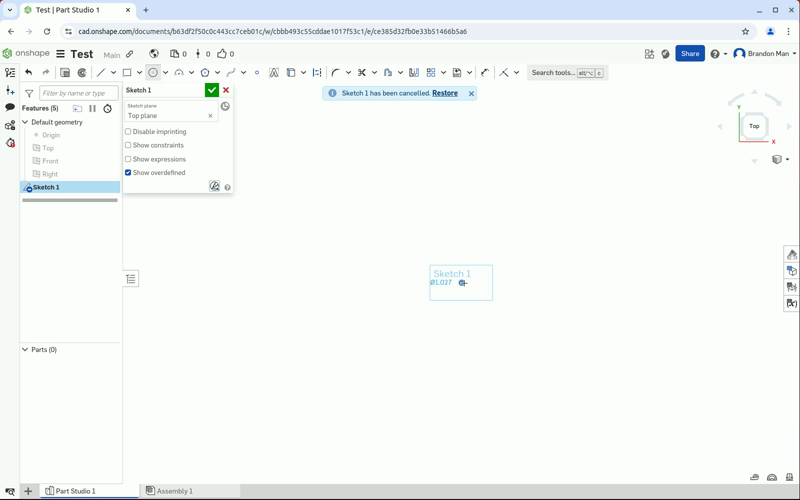
scroll(6)
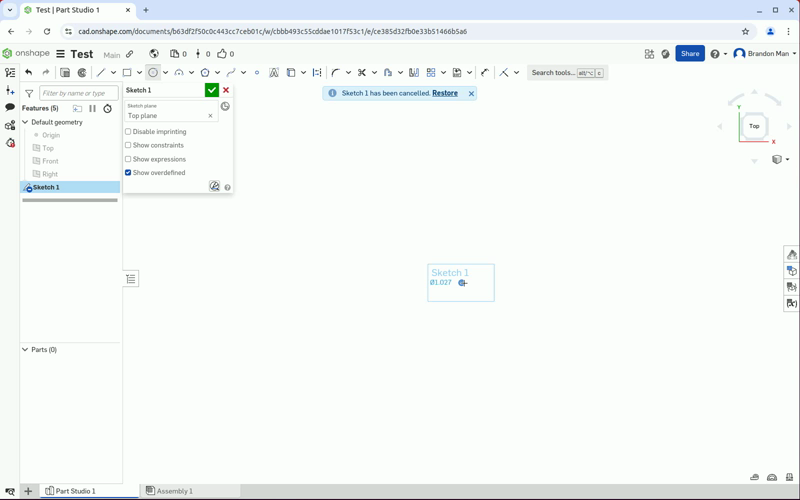
scroll(6)
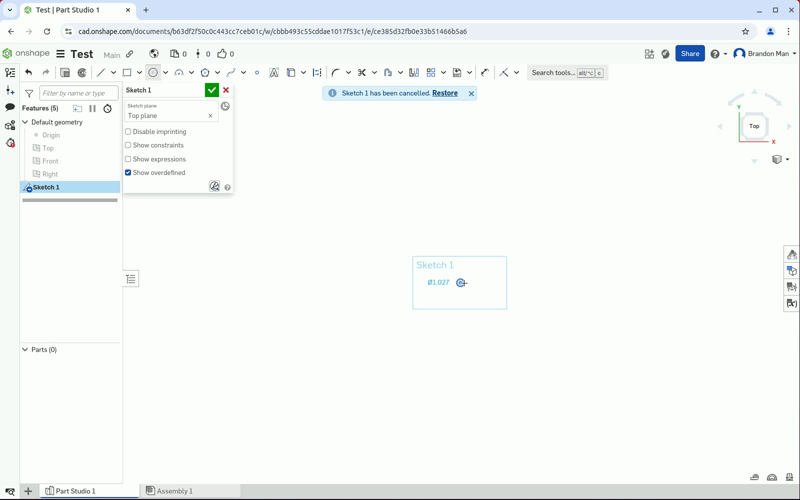
scroll(6)
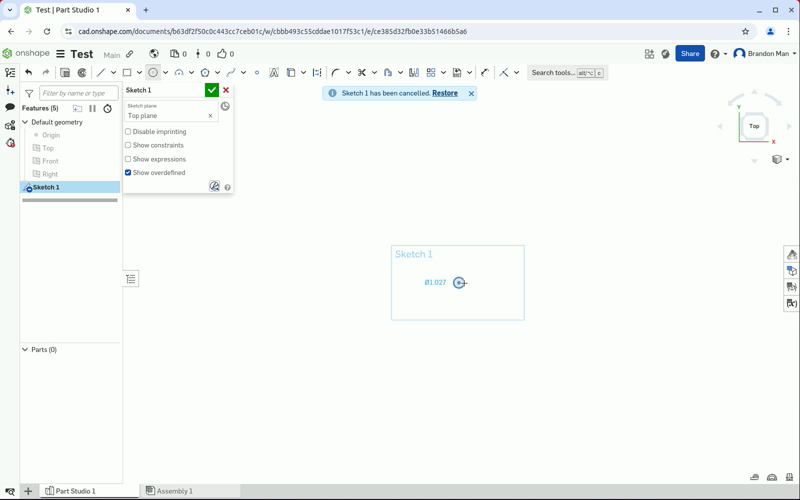
scroll(6)
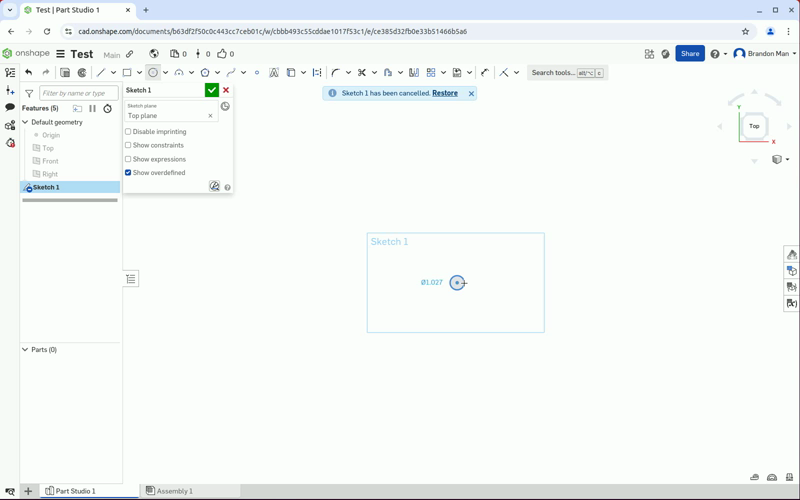
scroll(6)
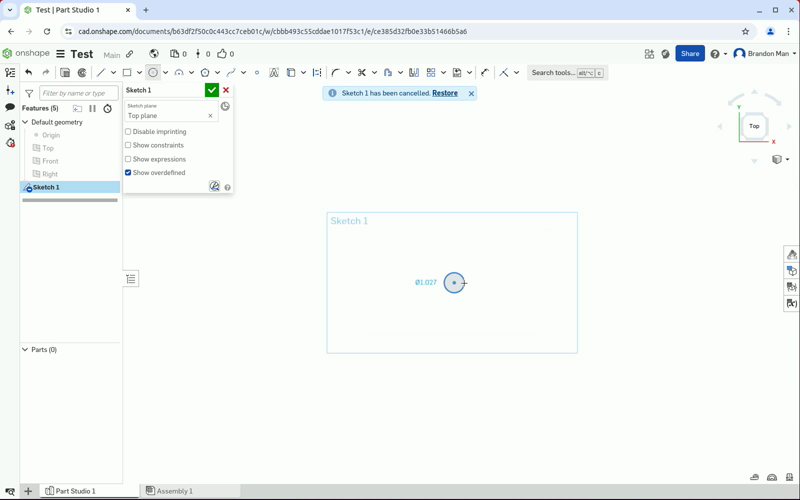
scroll(6)
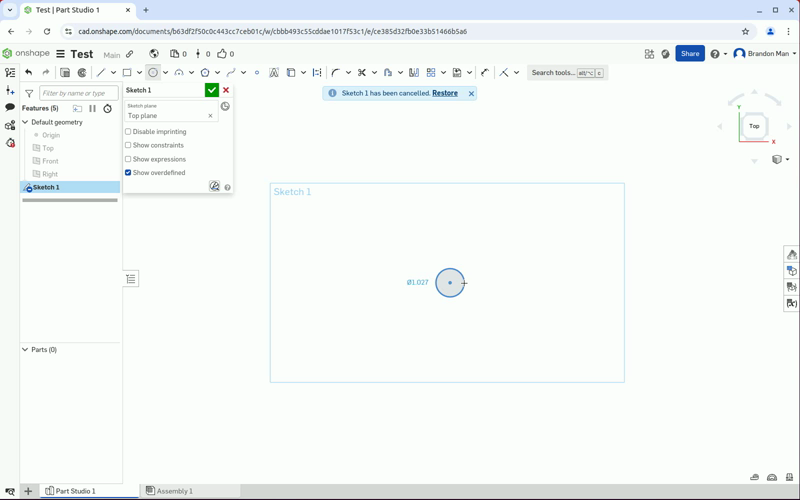
scroll(6)
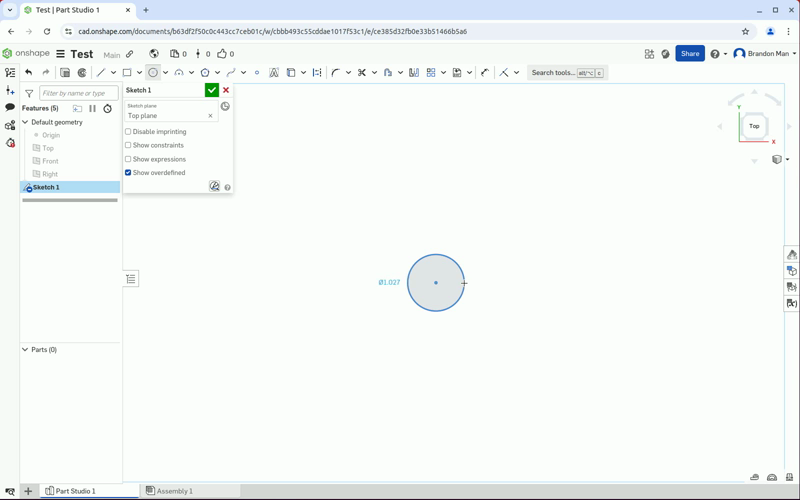
click(464, 282)
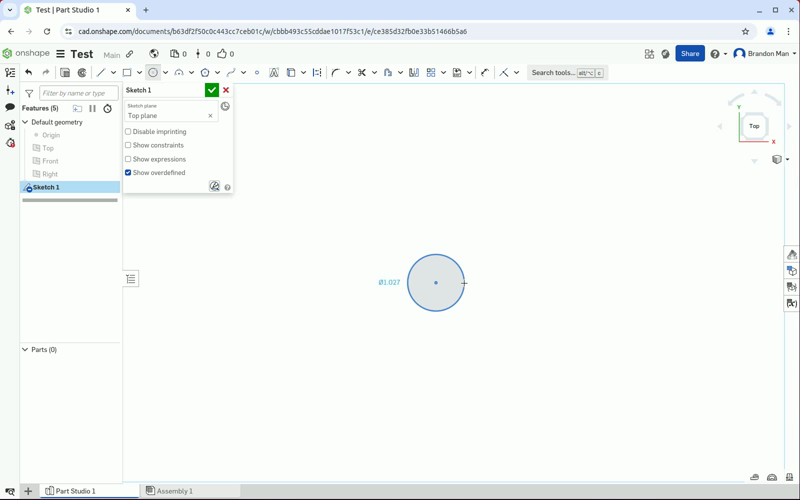
scroll(-6)
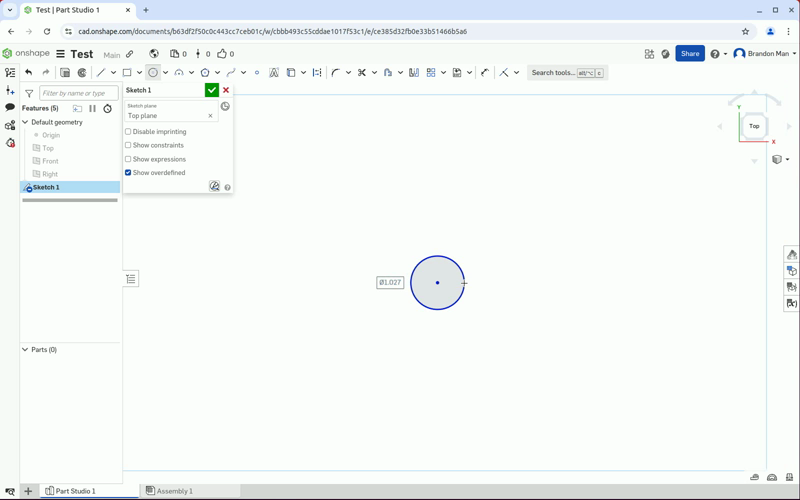
scroll(-6)
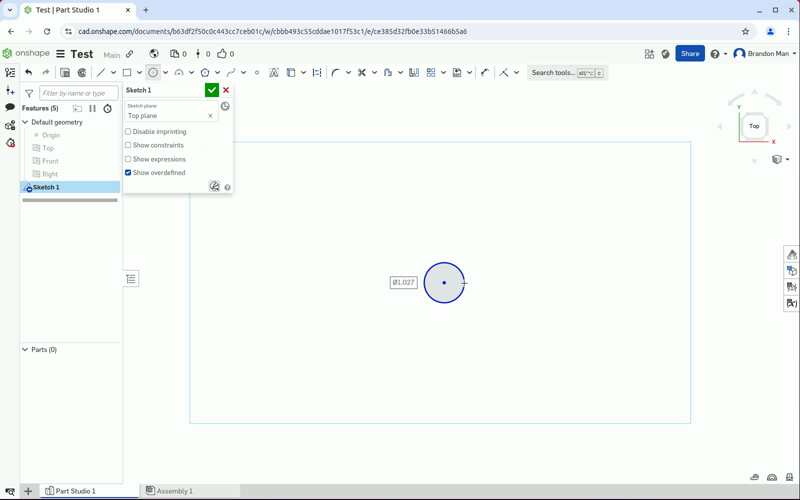
scroll(-6)
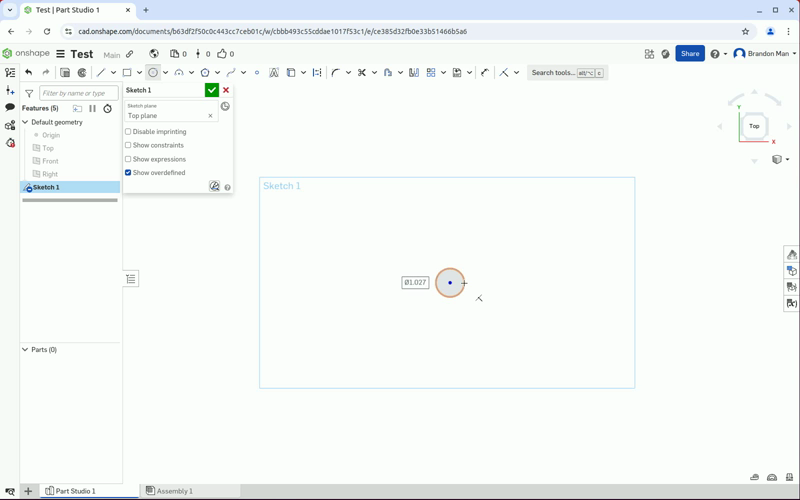
scroll(-6)
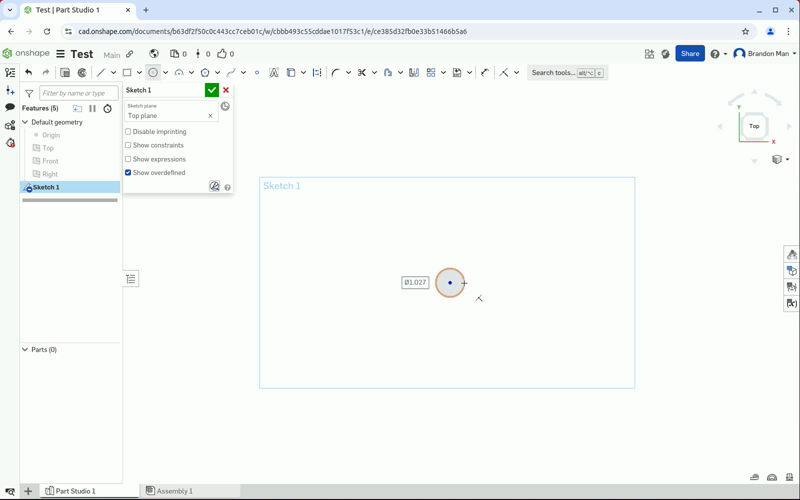
scroll(-6)
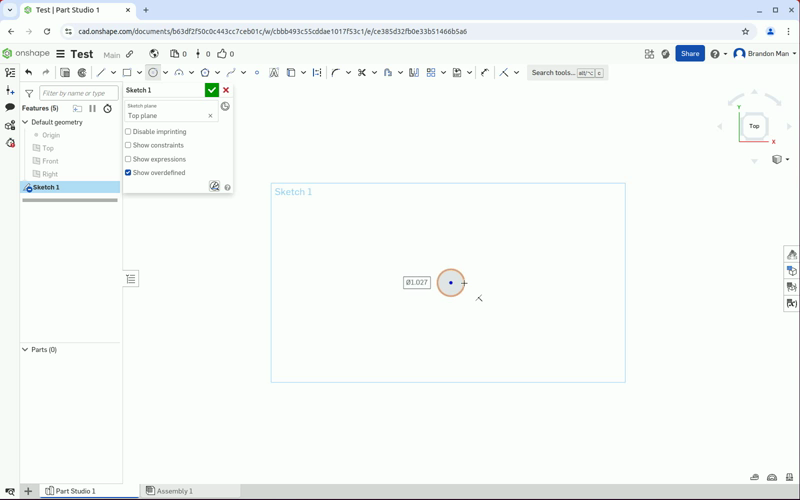
scroll(-6)
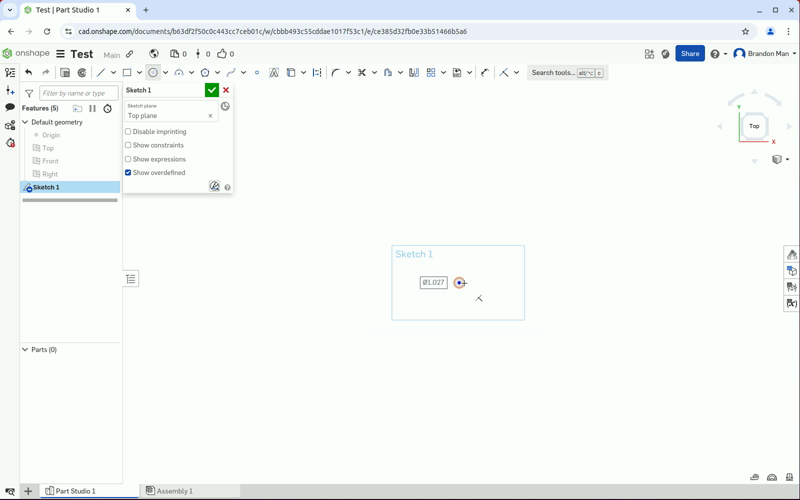
scroll(-6)
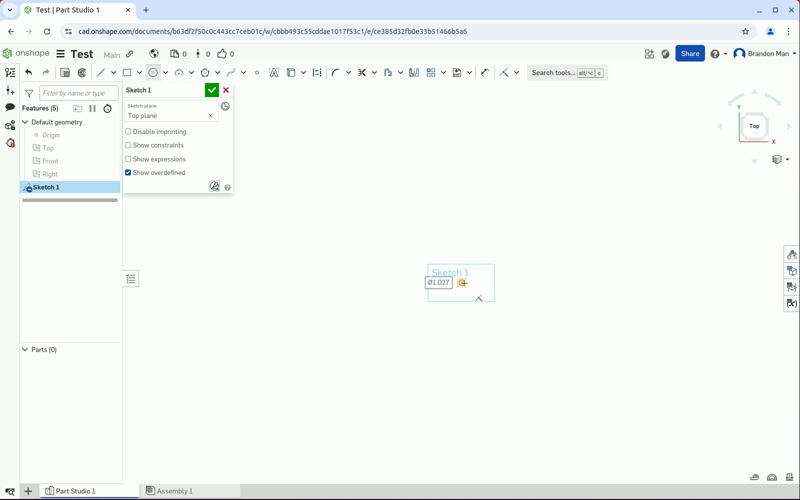
key(esc)
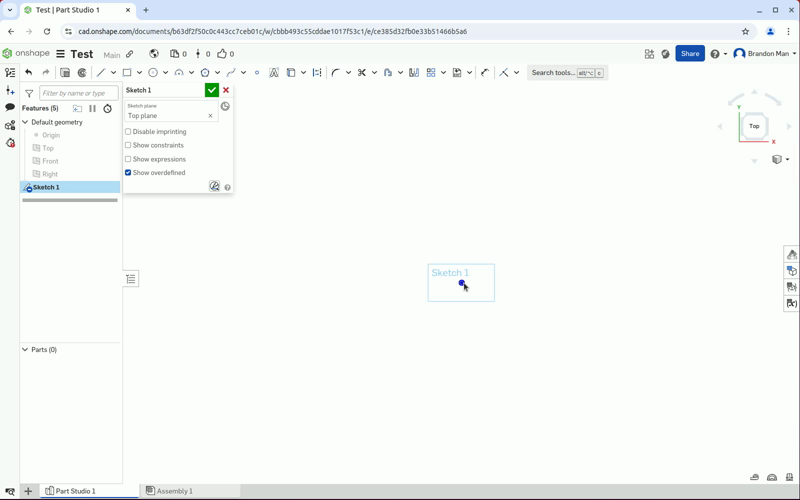
mouse_move(460, 281)
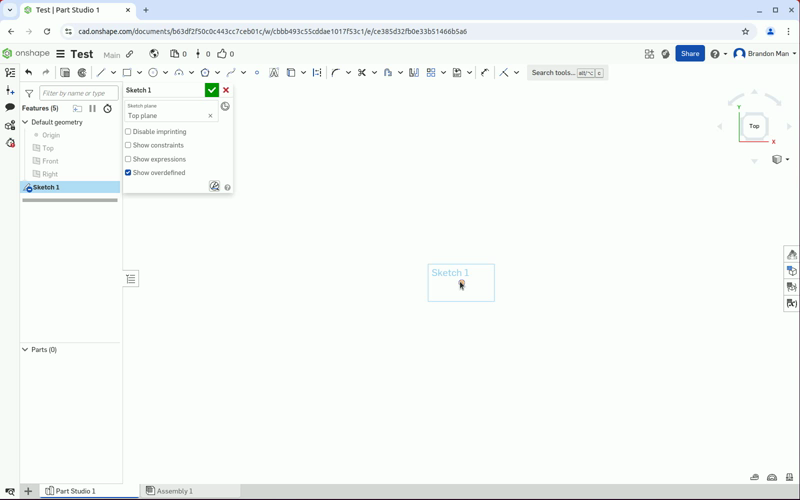
scroll(6)
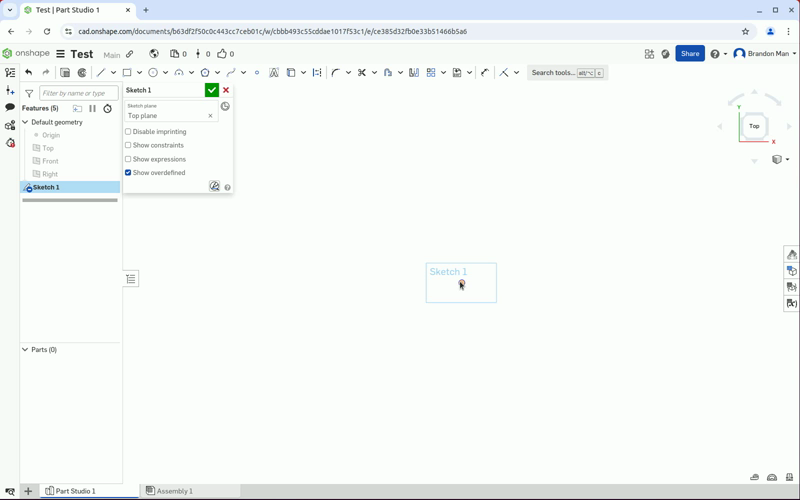
scroll(6)
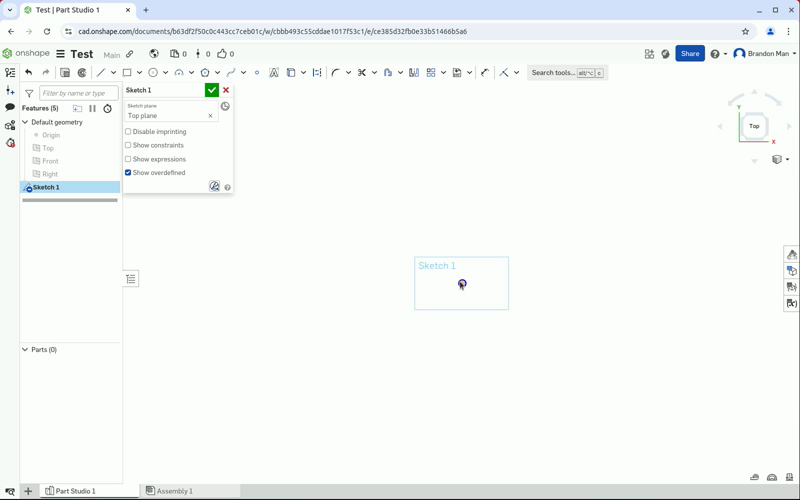
scroll(6)
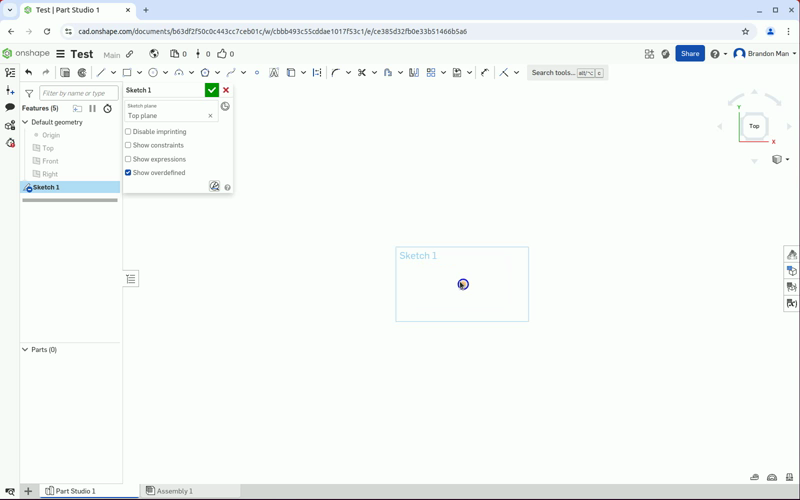
scroll(6)
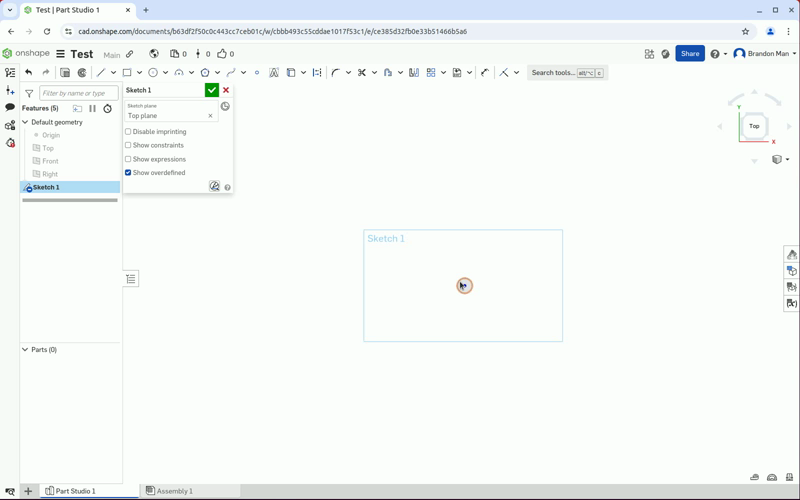
scroll(6)
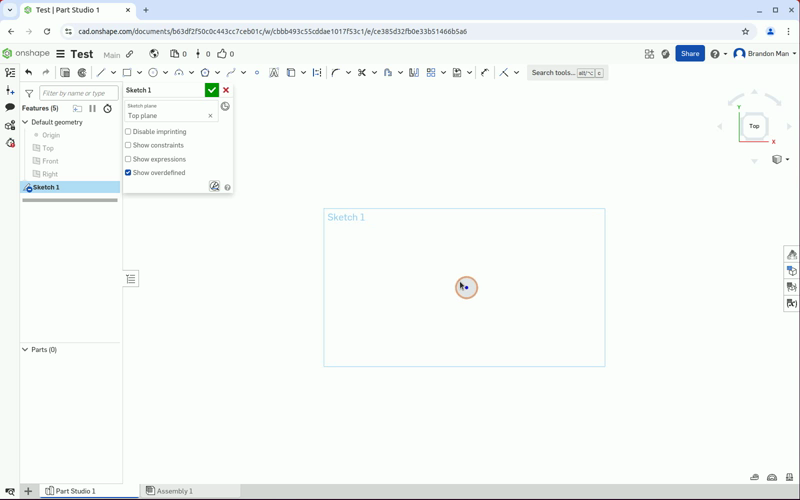
scroll(6)
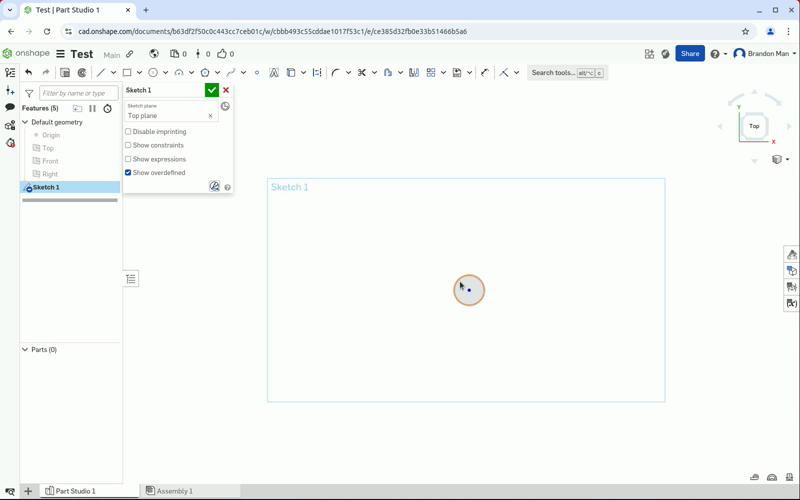
scroll(6)
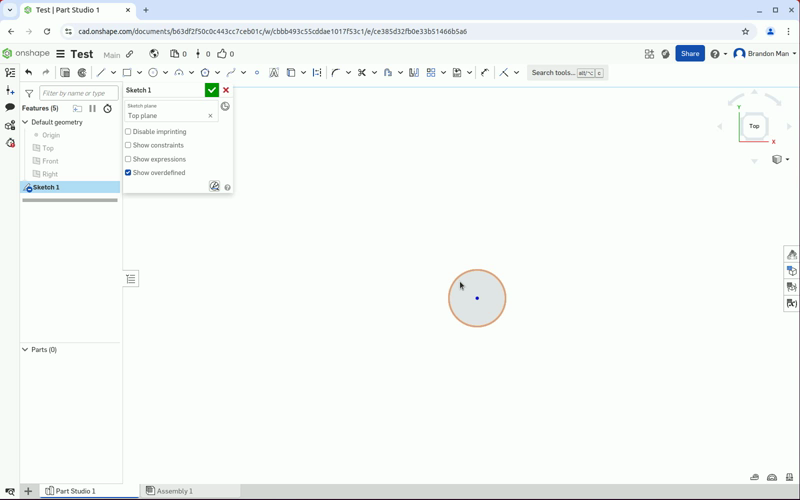
click(460, 281)
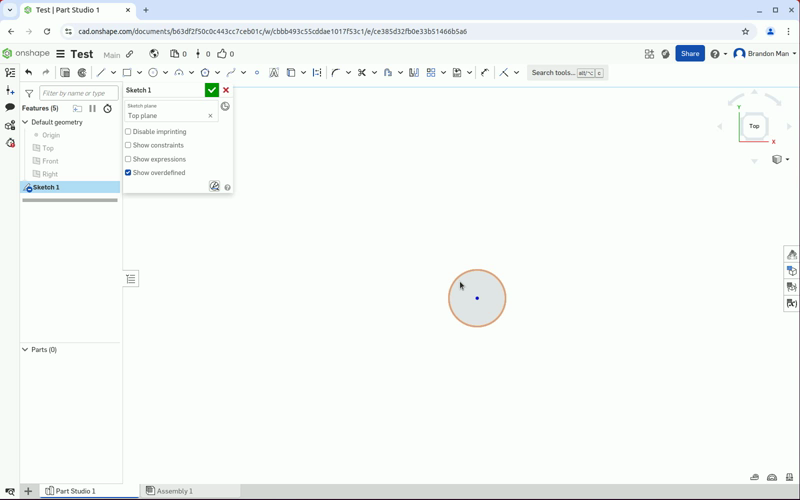
scroll(-6)
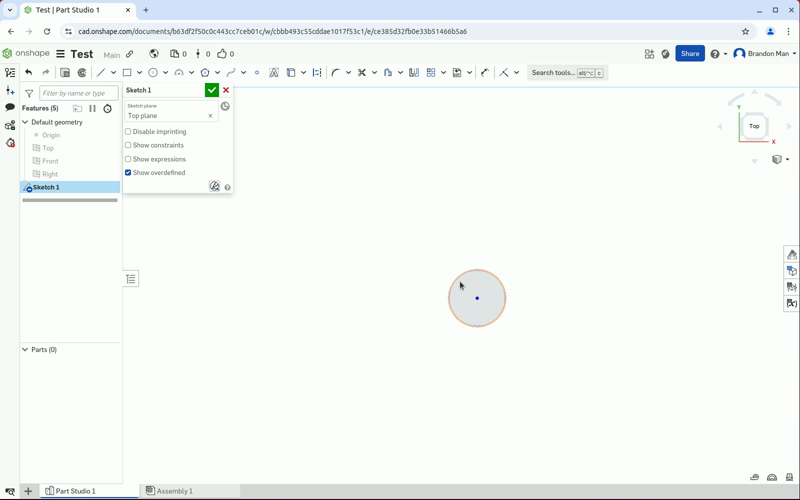
scroll(-6)
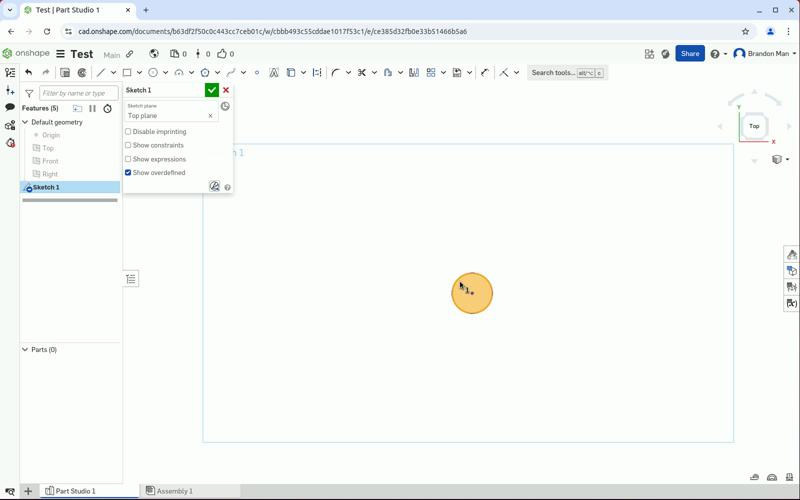
scroll(-6)
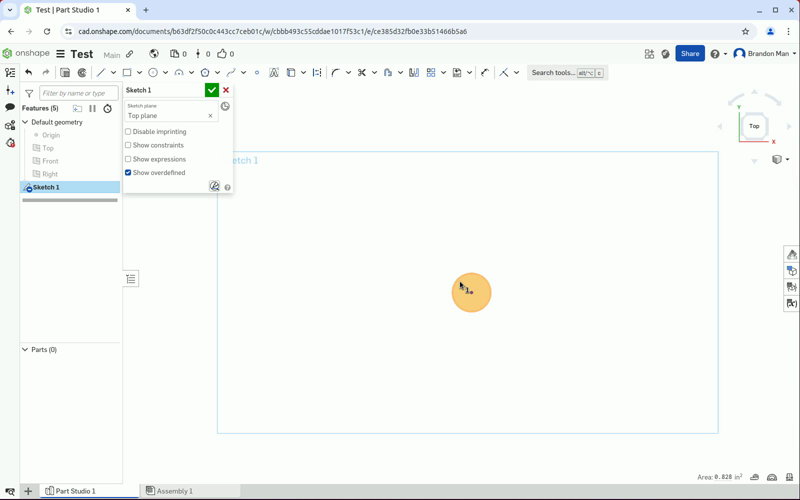
scroll(-6)
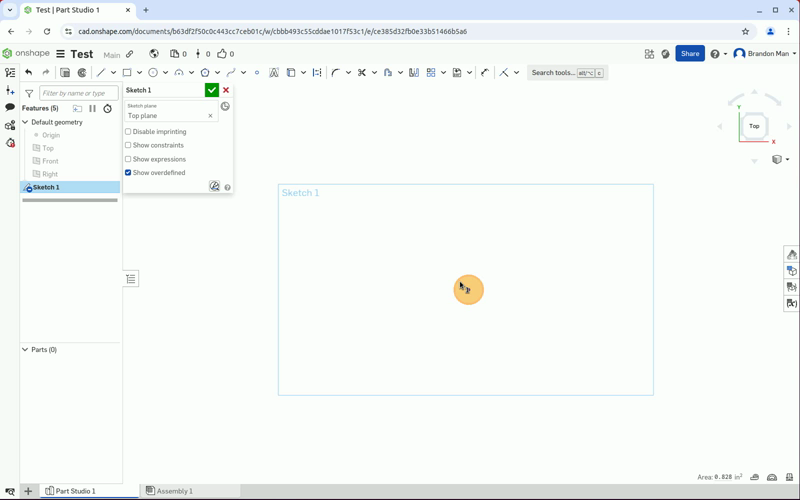
scroll(-6)
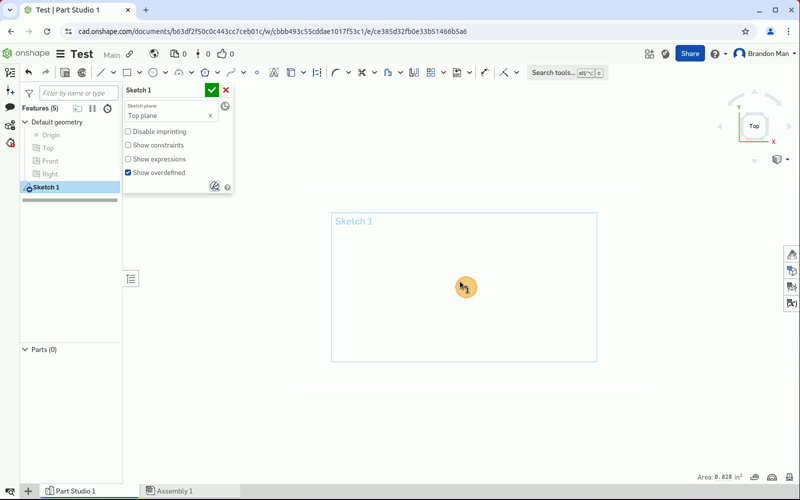
scroll(-6)
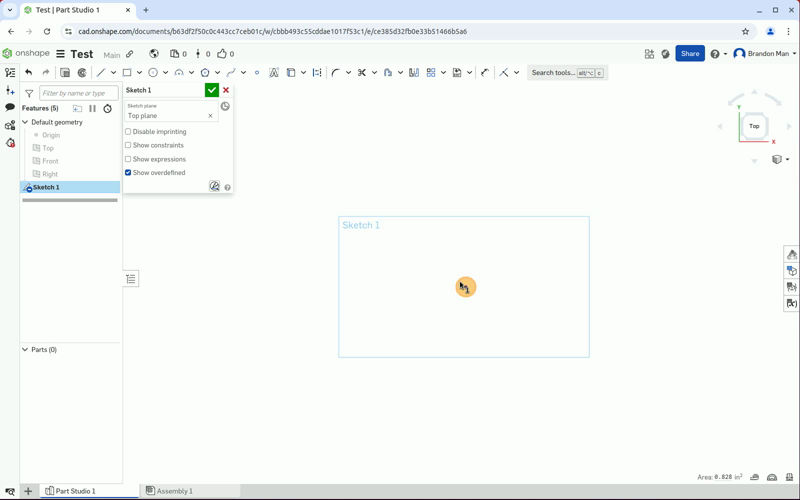
scroll(-6)
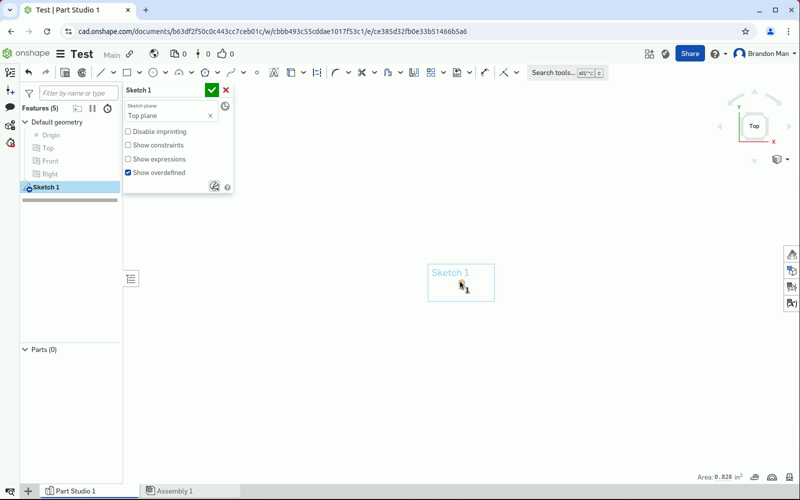
mouse_move(73, 352)
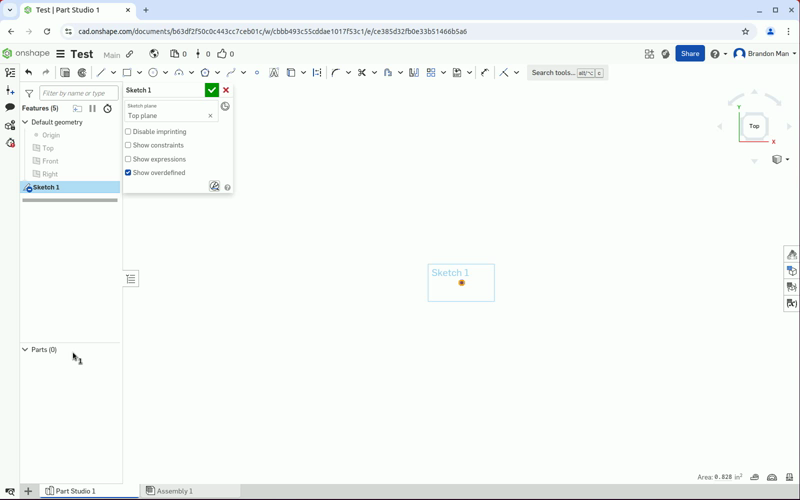
key(shift+y)
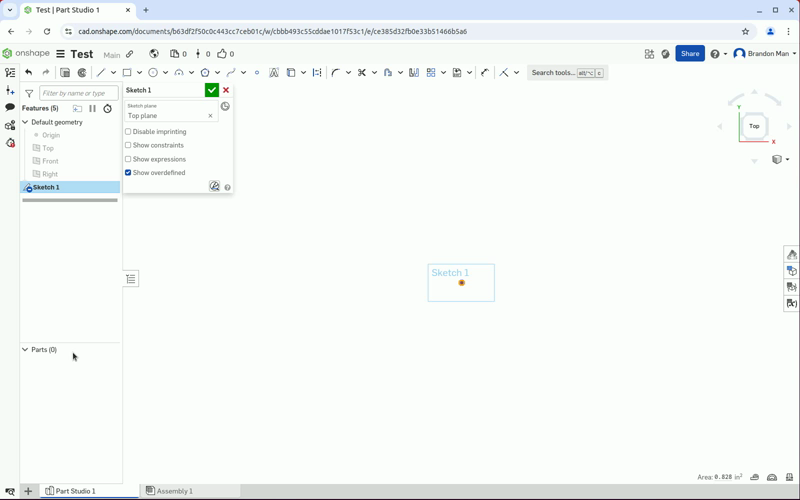
key(shift+e)
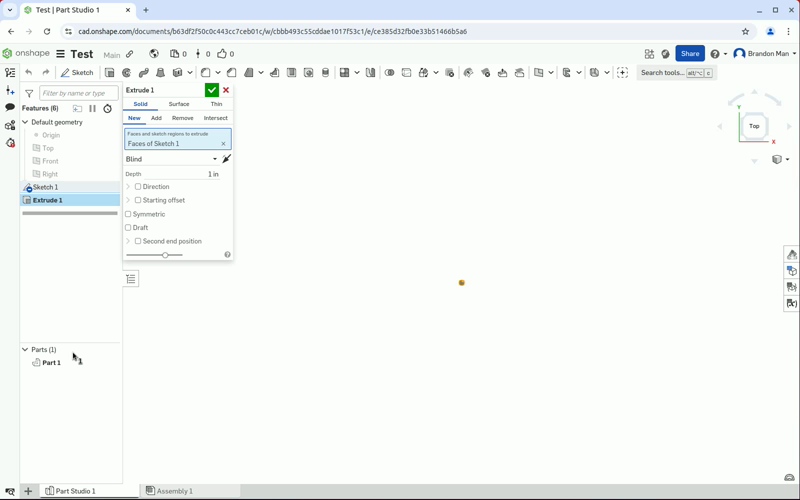
mouse_move(143, 106)
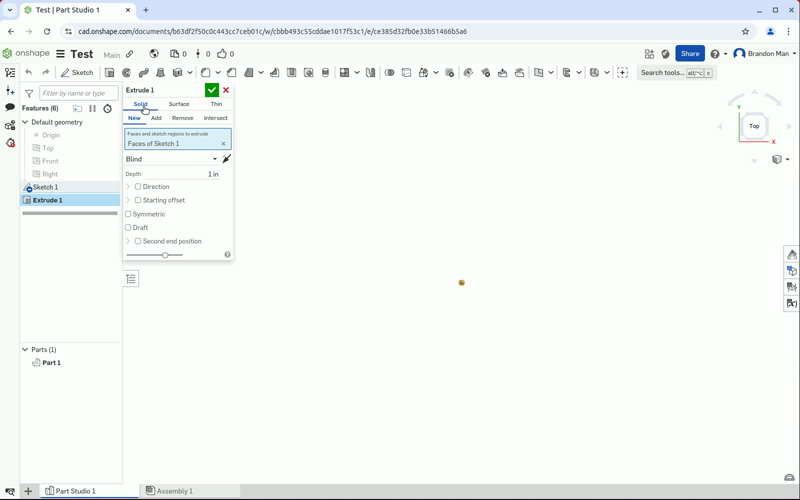
click(143, 106)
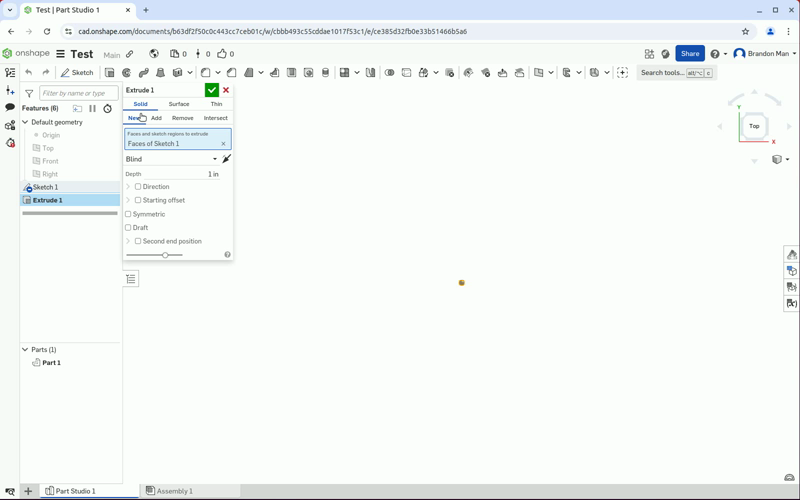
mouse_move(137, 120)
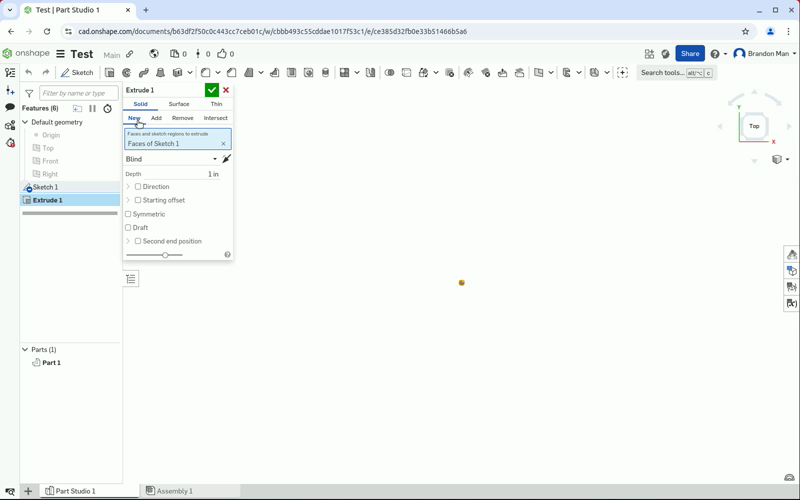
click(137, 120)
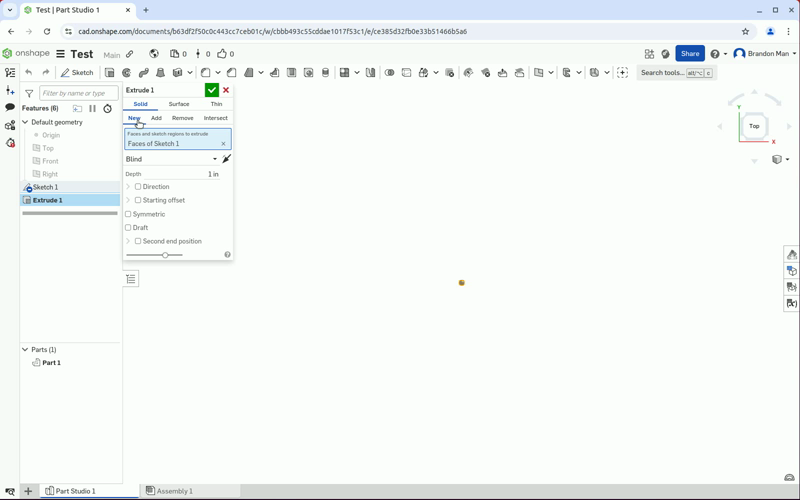
key(tab, 4)
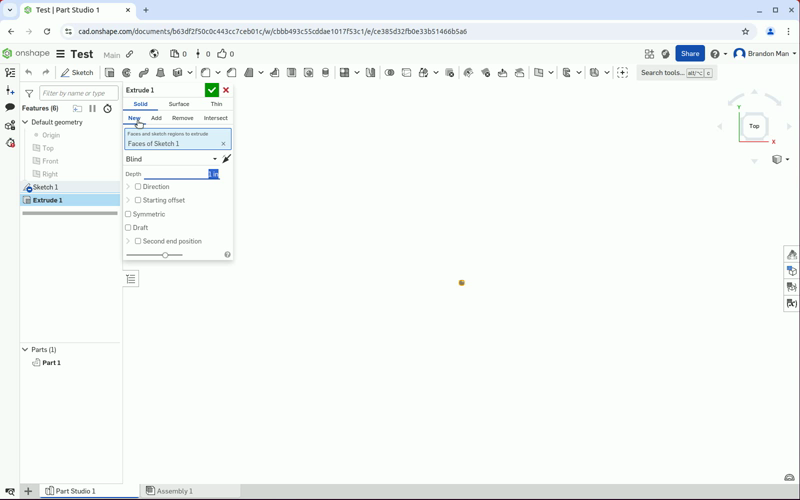
text(23.108)
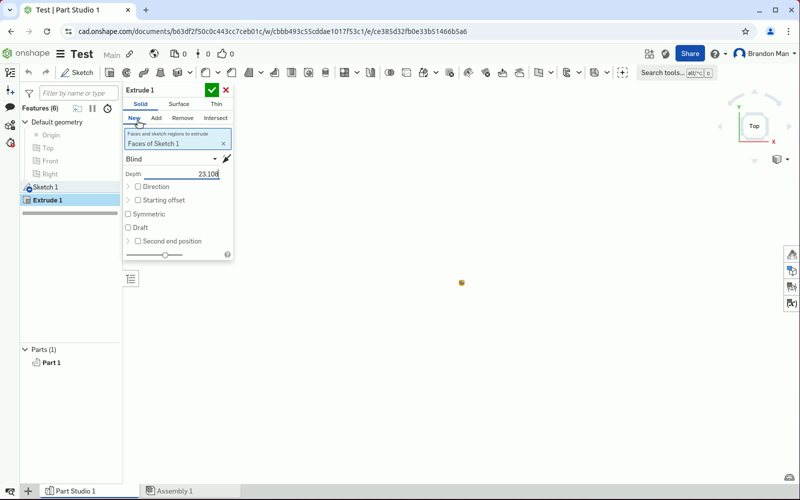
key(enter)
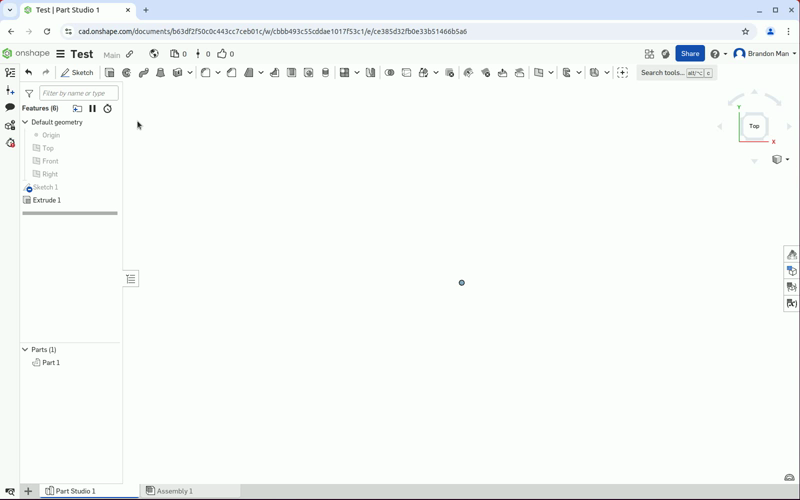
key(shift+h)
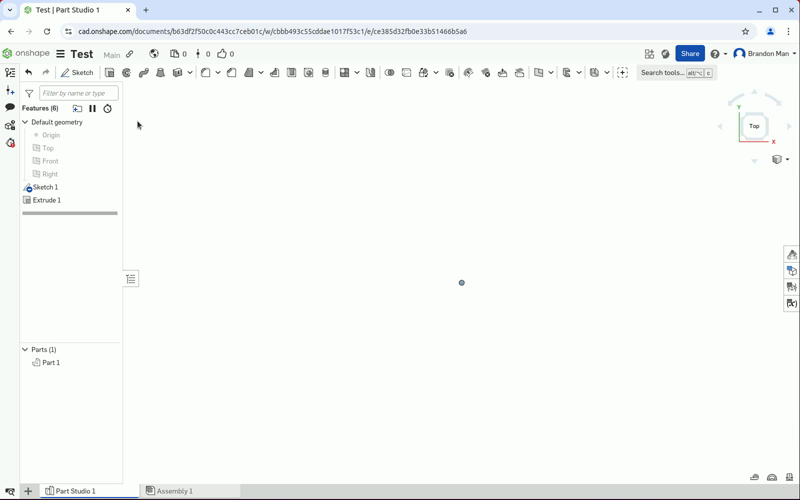
key(shift+h)
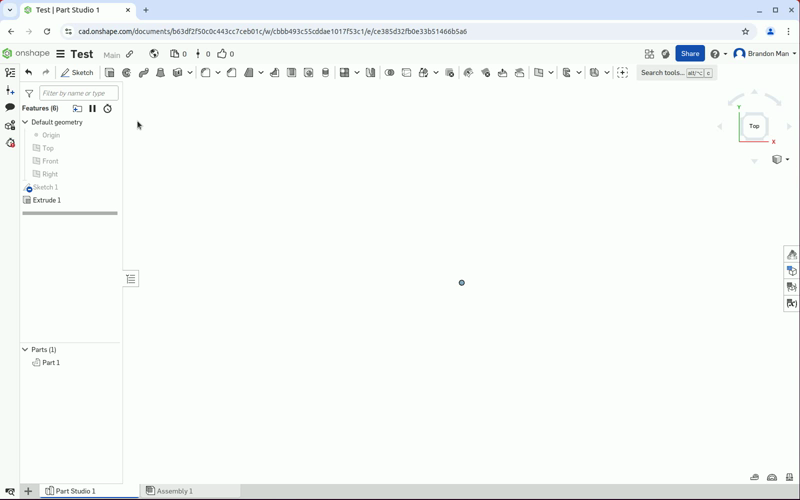
mouse_move(73, 189)
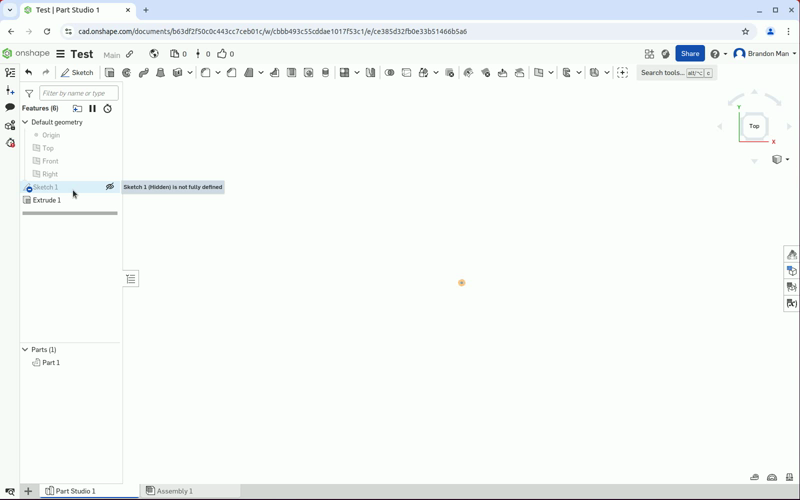
click(73, 189)
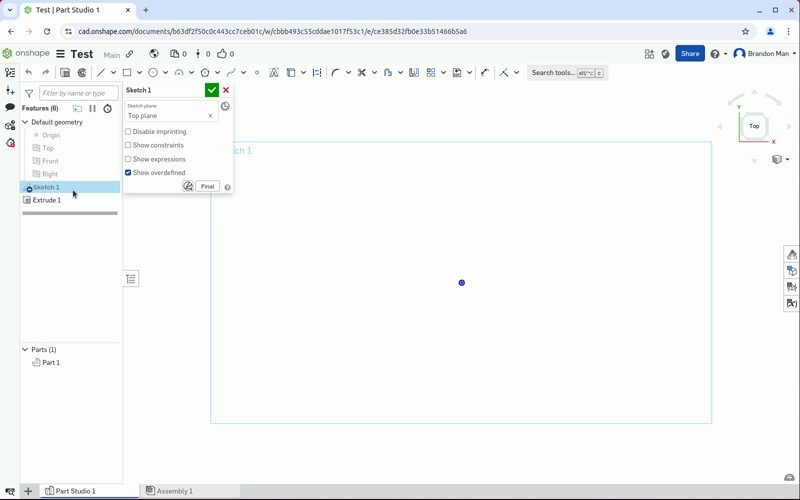
mouse_move(229, 92)
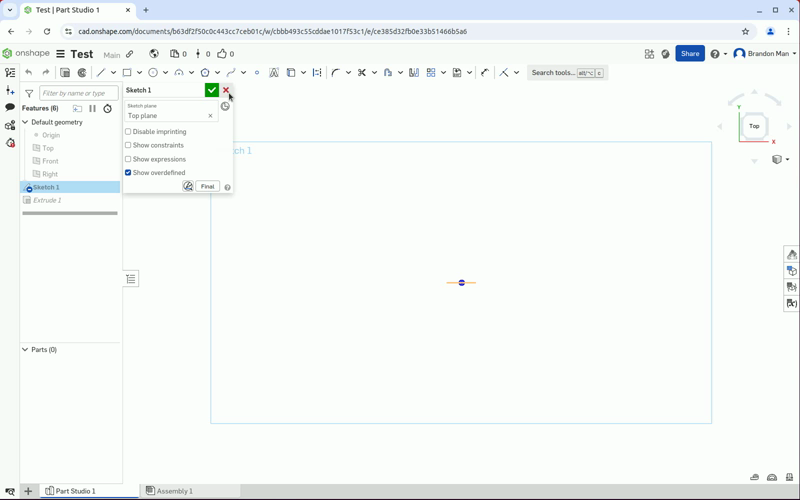
click(229, 92)
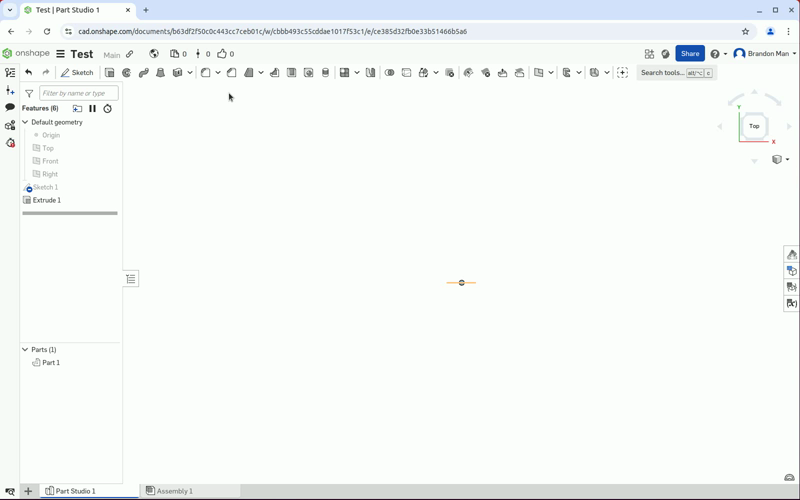
mouse_move(73, 352)
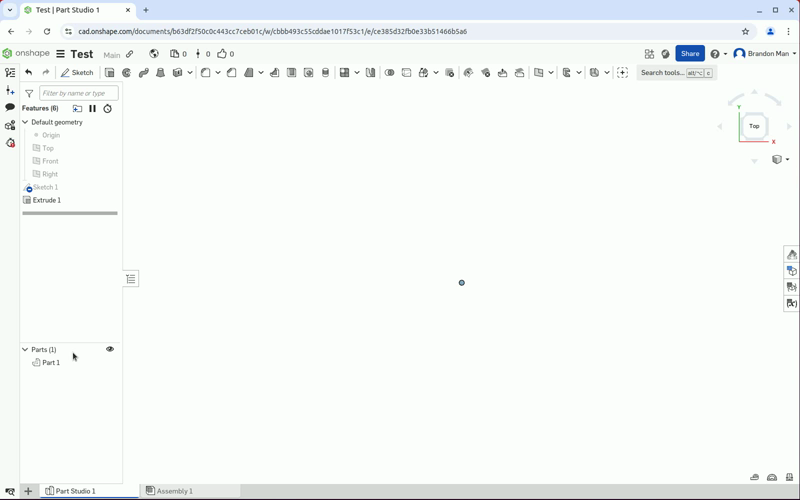
key(y)
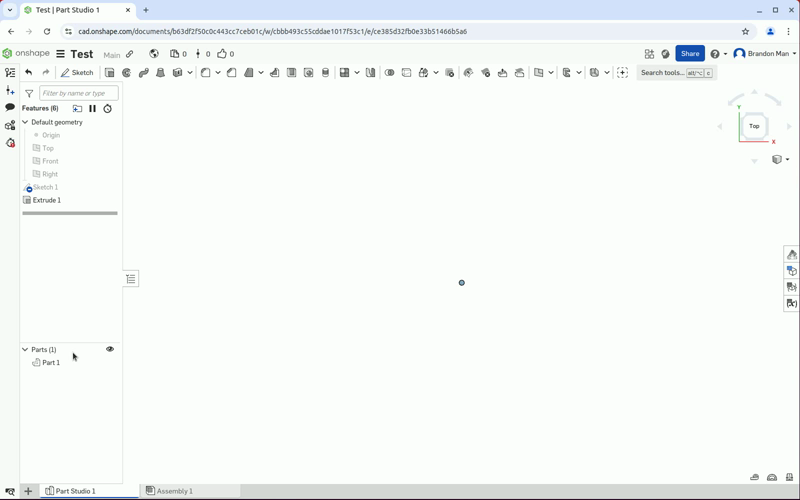
key(shift+p)
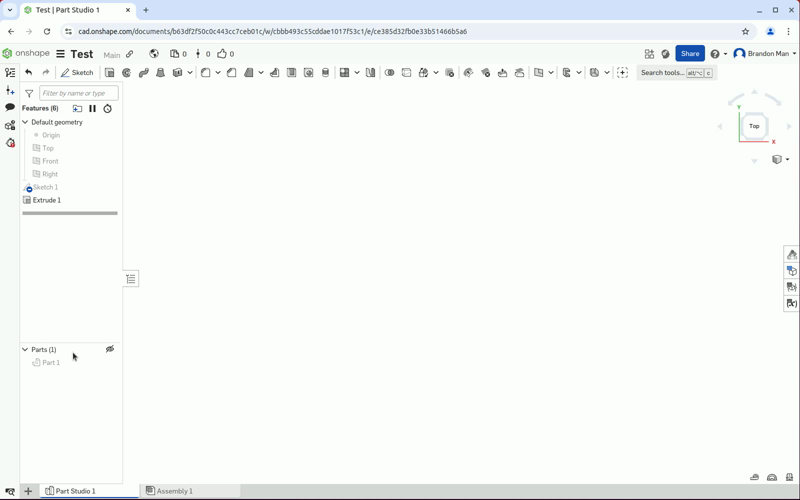
key(space)
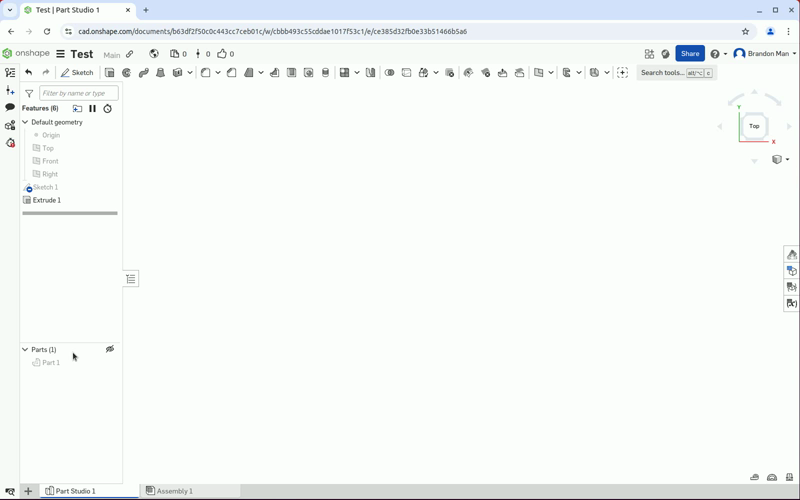
key_down(shift)
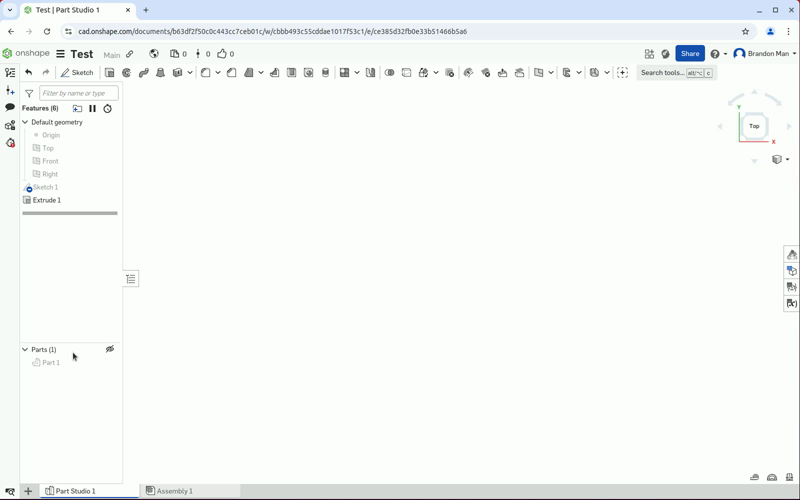
key(up)
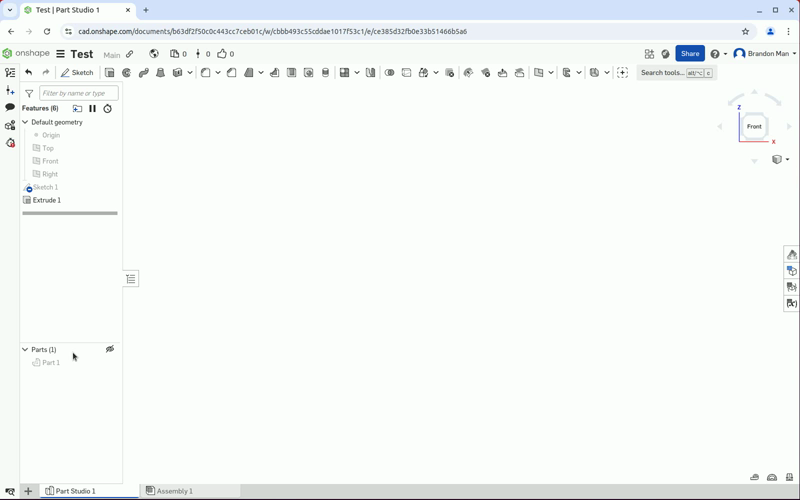
key_up(shift)
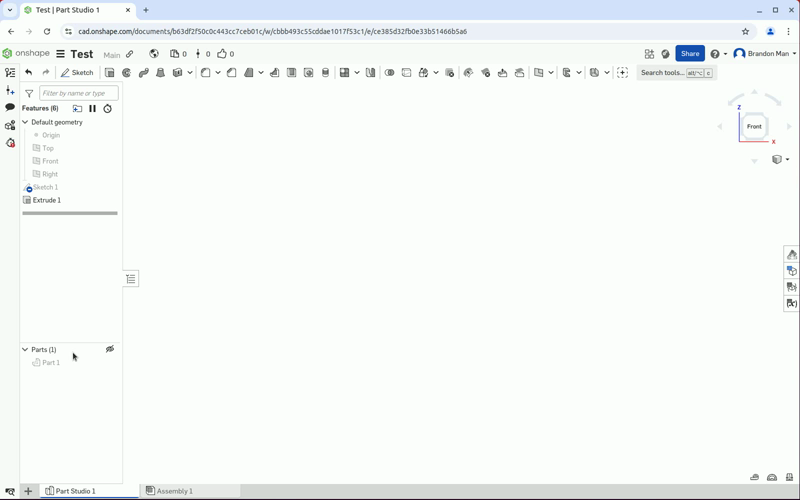
mouse_move(73, 352)
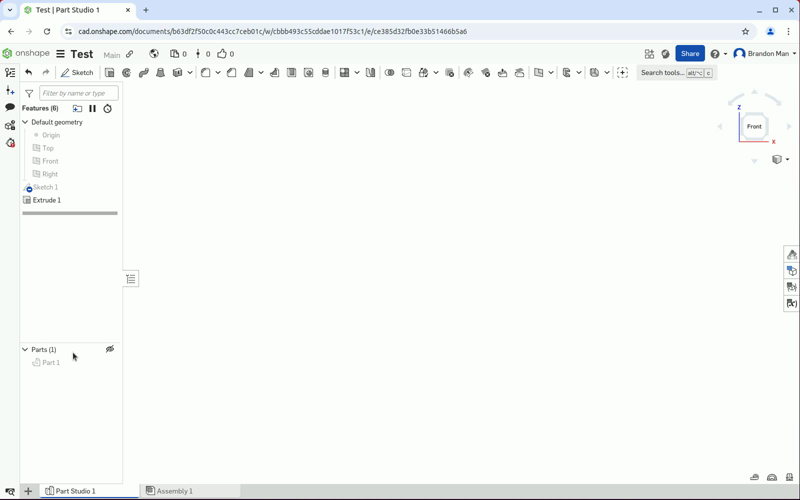
key(shift+y)
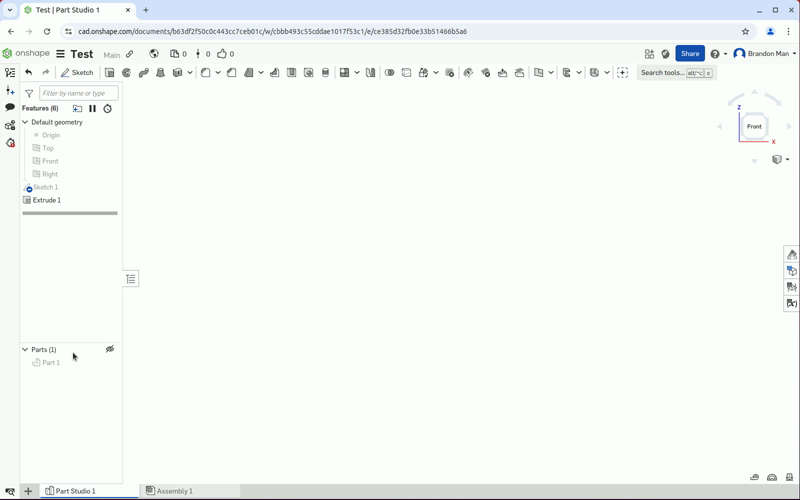
key(shift+s)
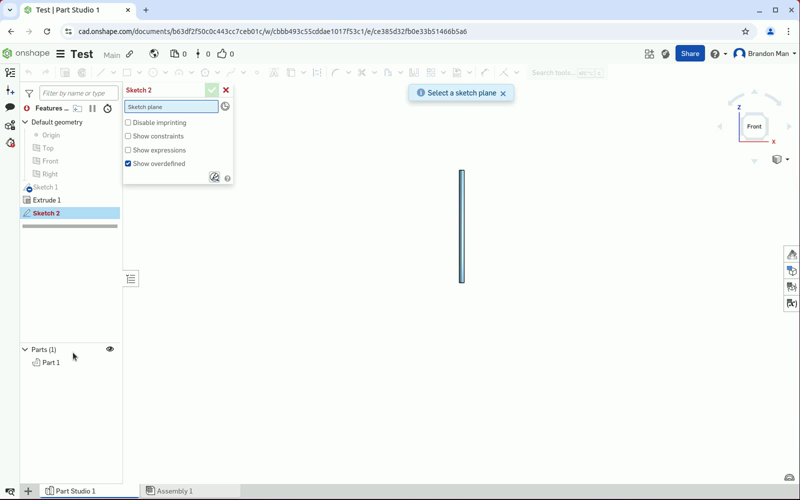
mouse_move(73, 163)
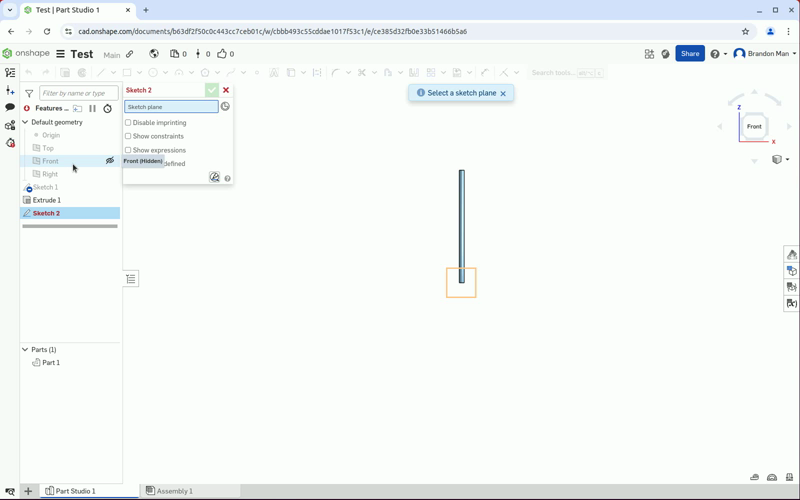
click(73, 163)
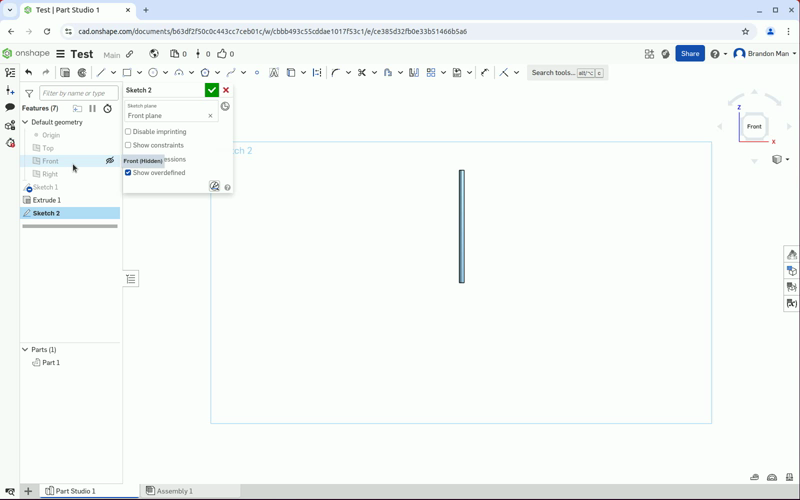
mouse_move(73, 352)
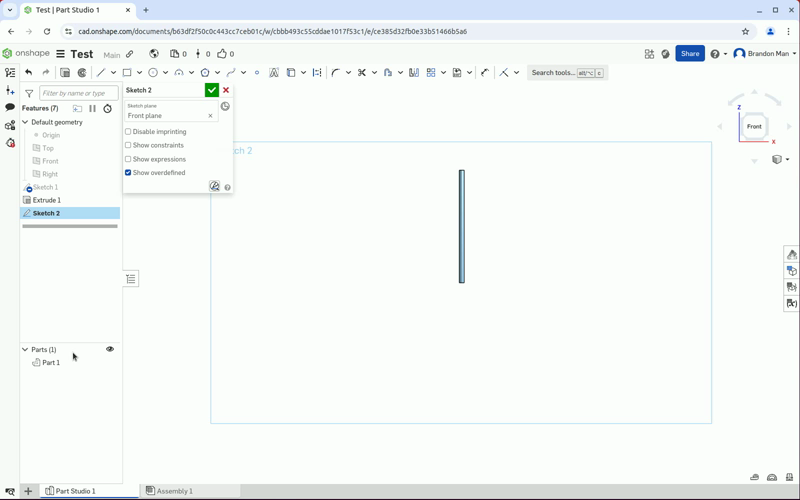
key(y)
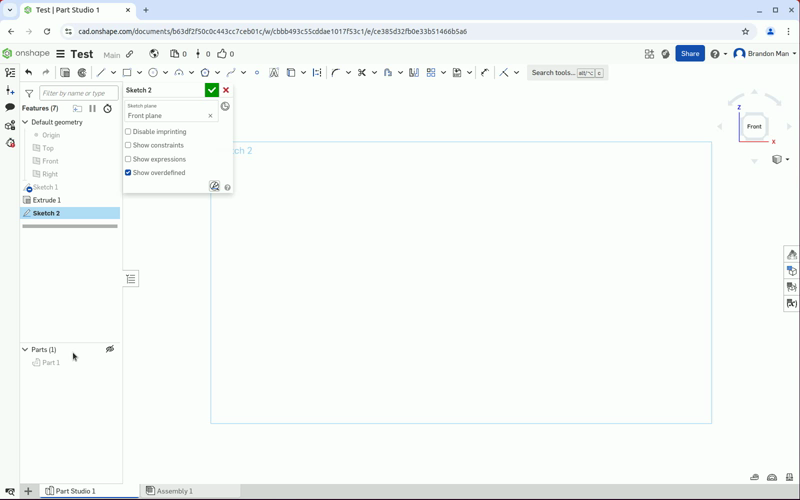
key(c)
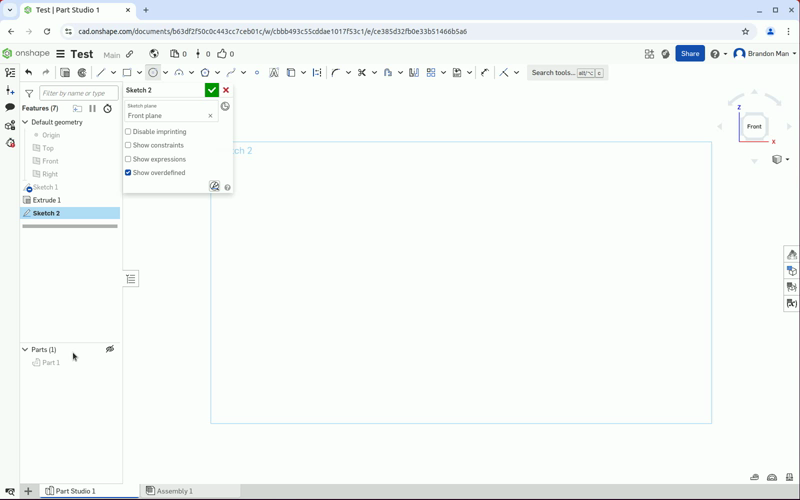
key_down(shift)
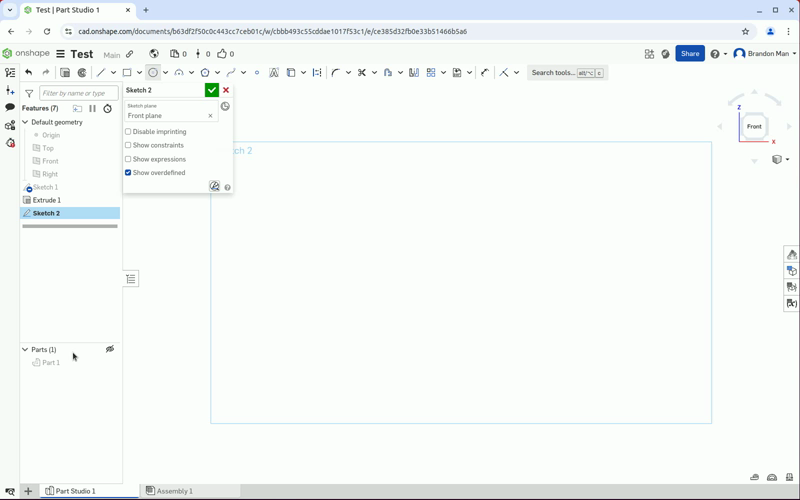
mouse_move(461, 171)
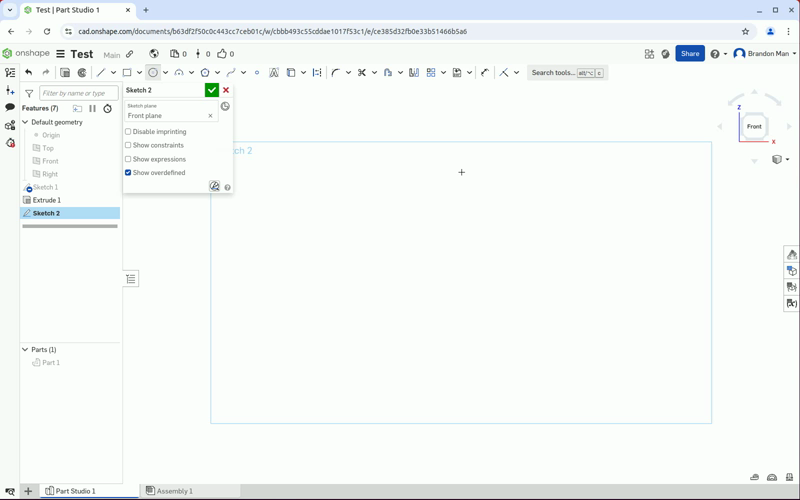
click(461, 171)
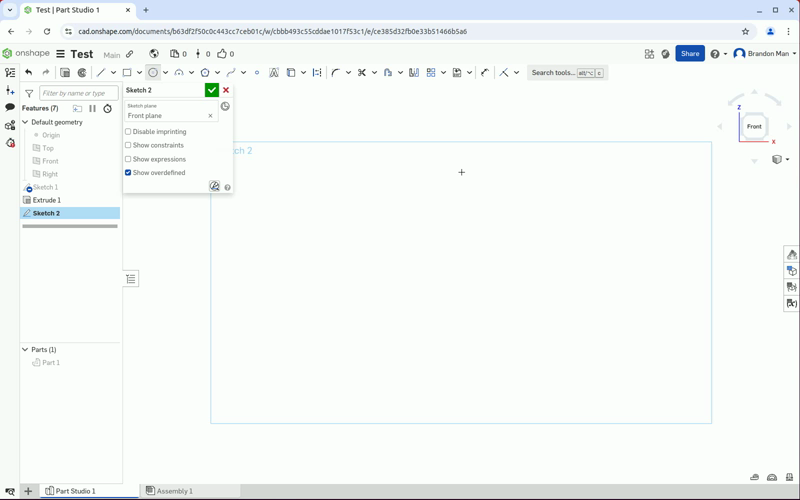
key_up(shift)
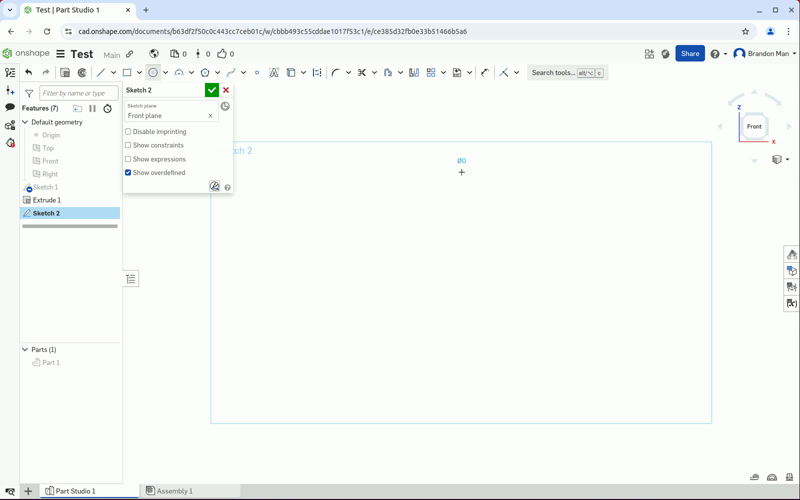
mouse_move(463, 171)
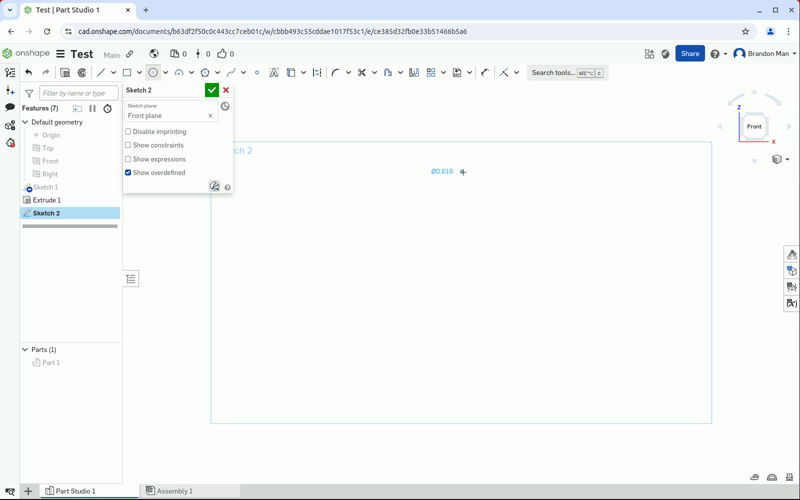
scroll(6)
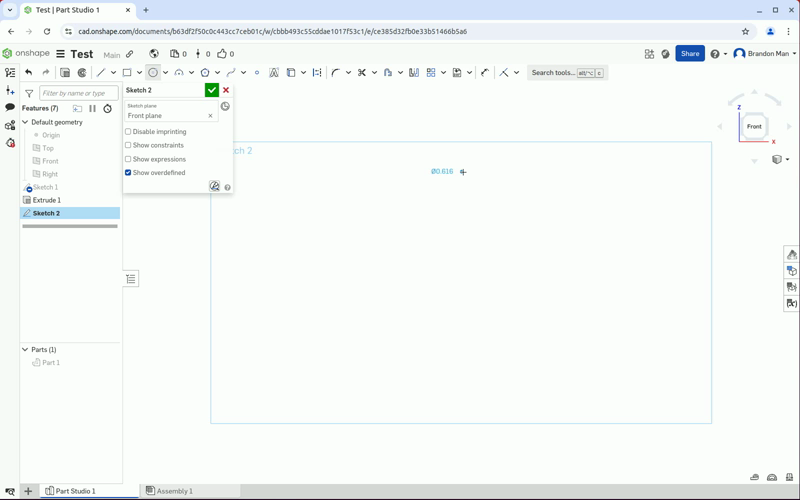
scroll(6)
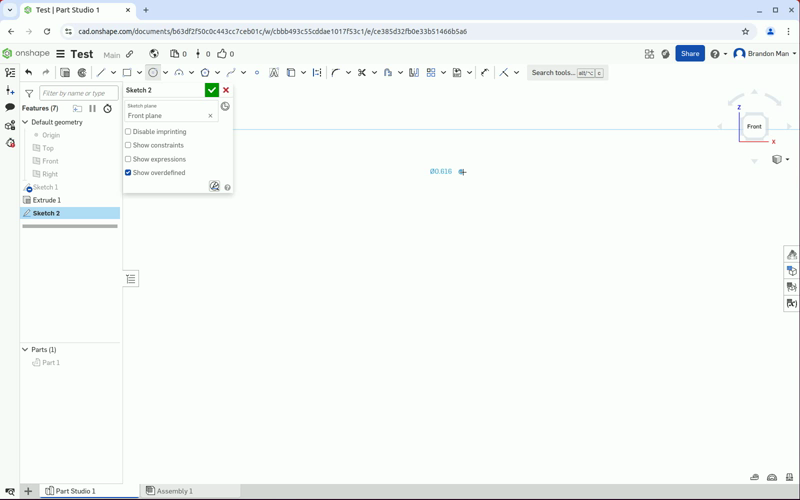
scroll(6)
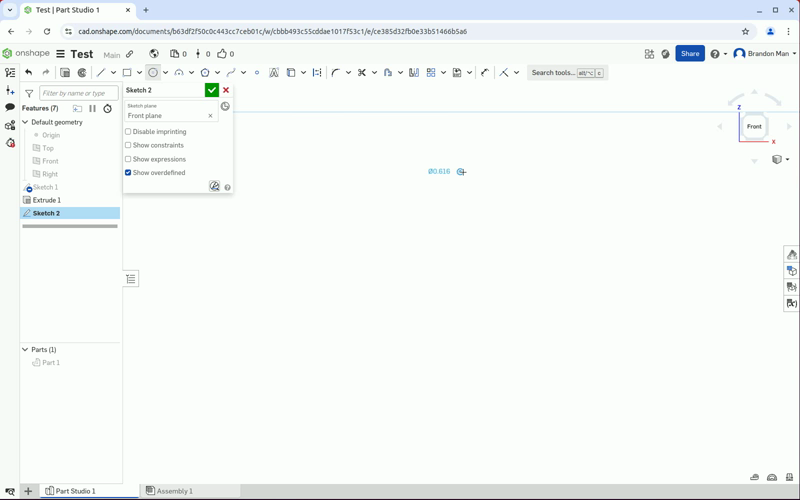
scroll(6)
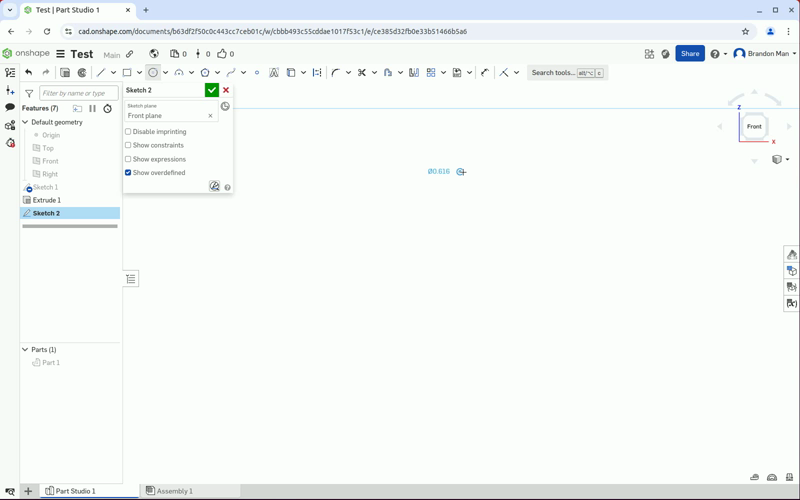
scroll(6)
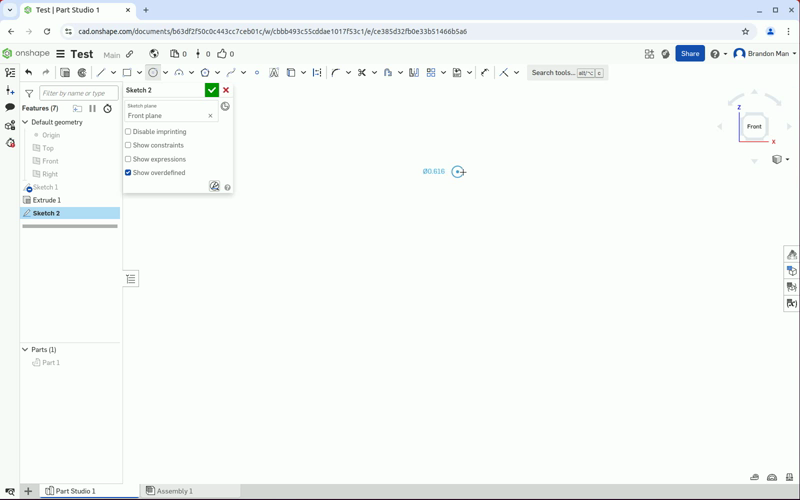
scroll(6)
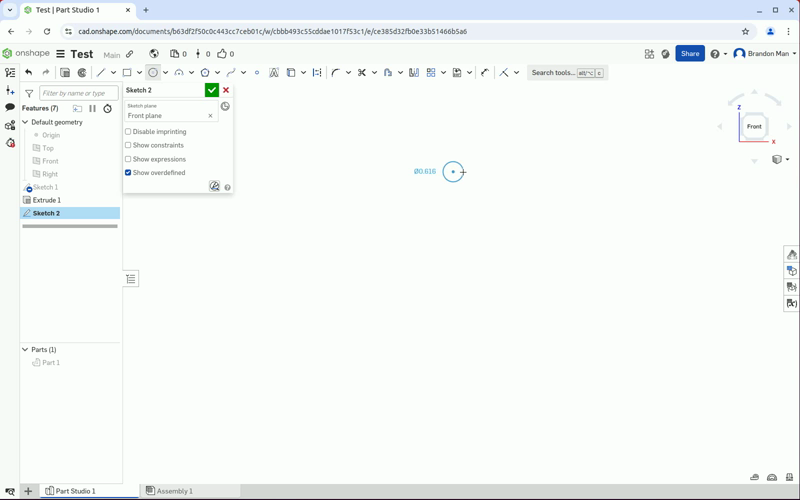
scroll(6)
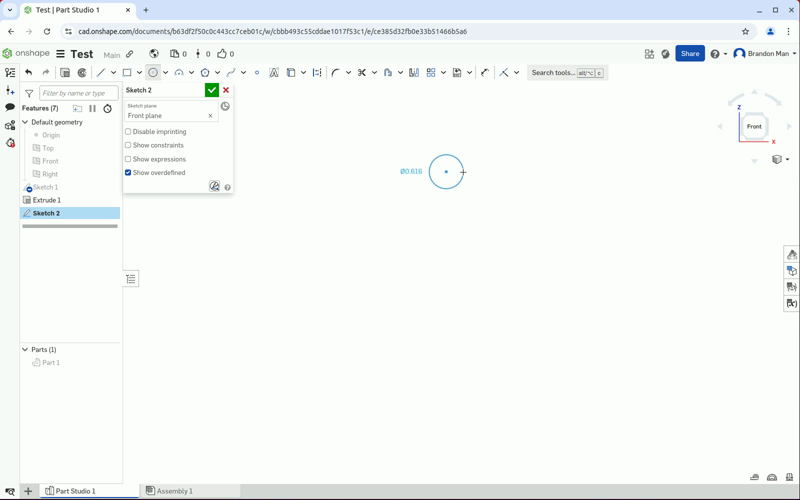
click(463, 171)
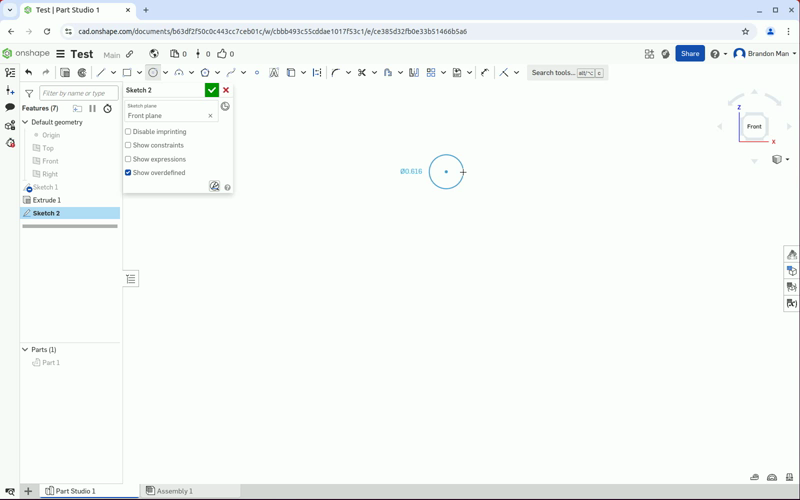
scroll(-6)
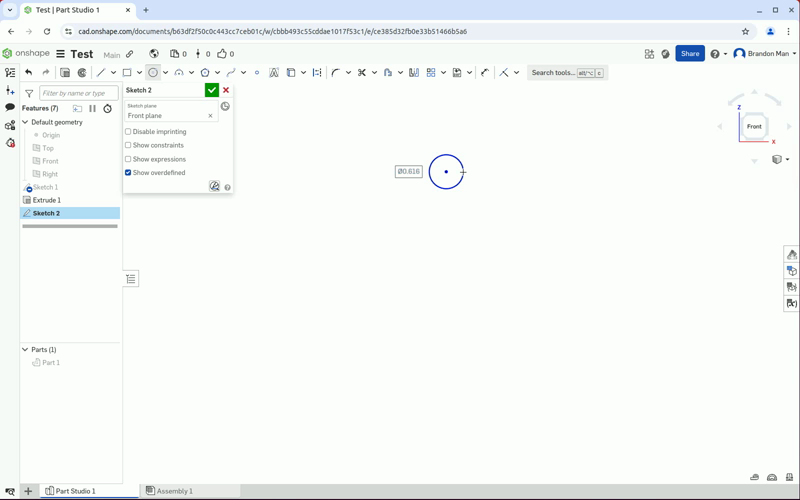
scroll(-6)
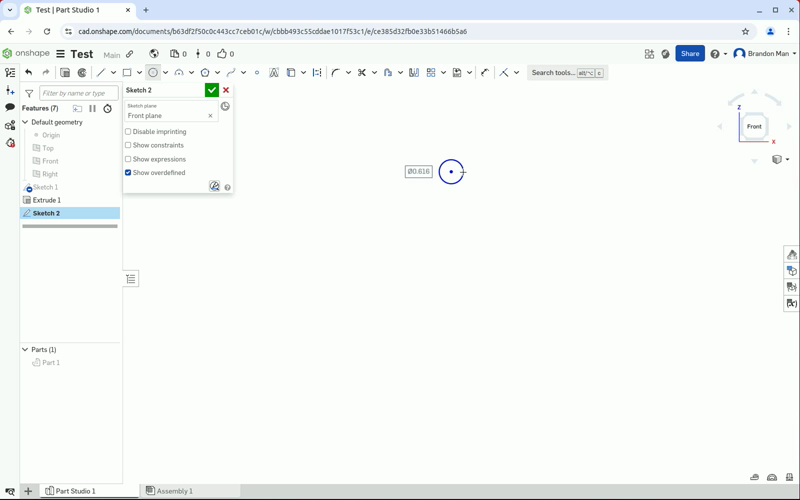
scroll(-6)
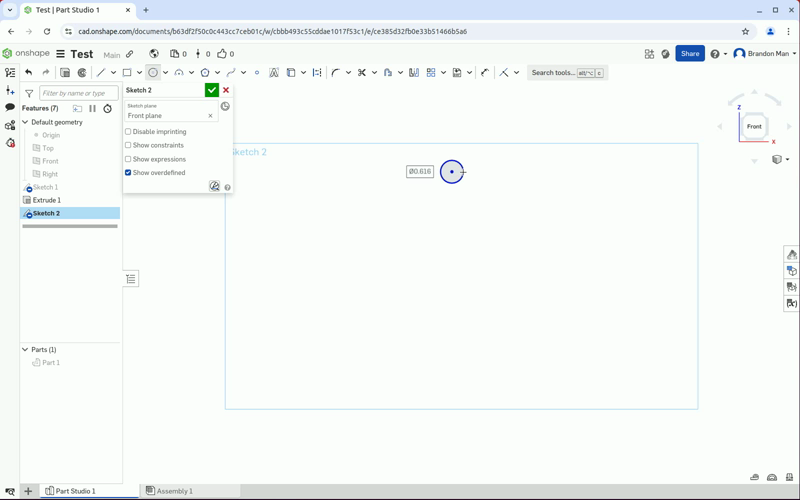
scroll(-6)
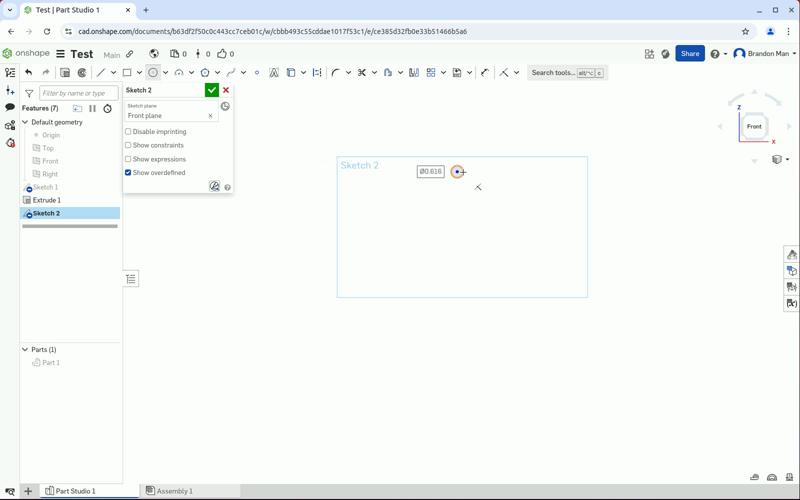
scroll(-6)
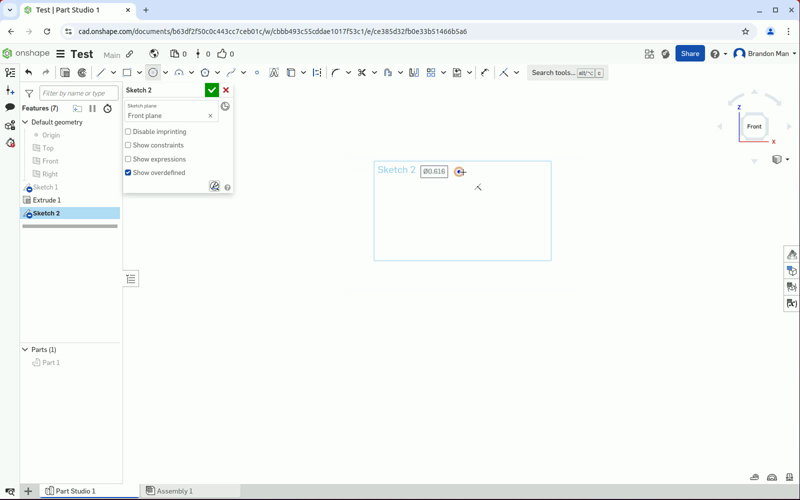
scroll(-6)
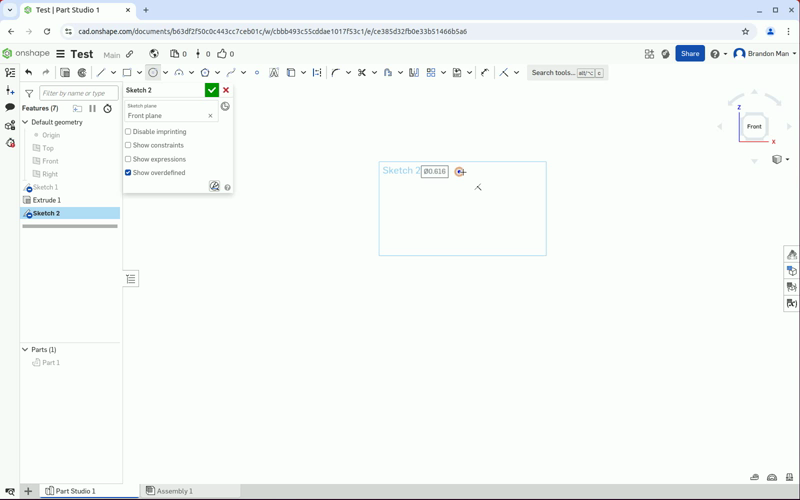
scroll(-6)
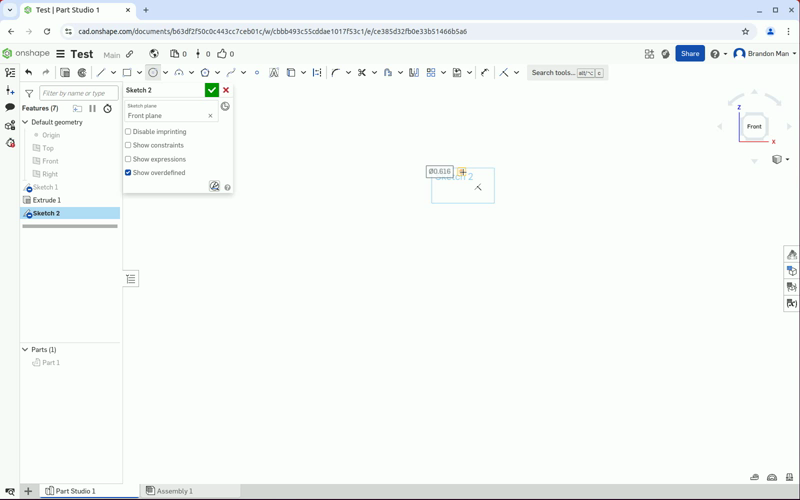
key(esc)
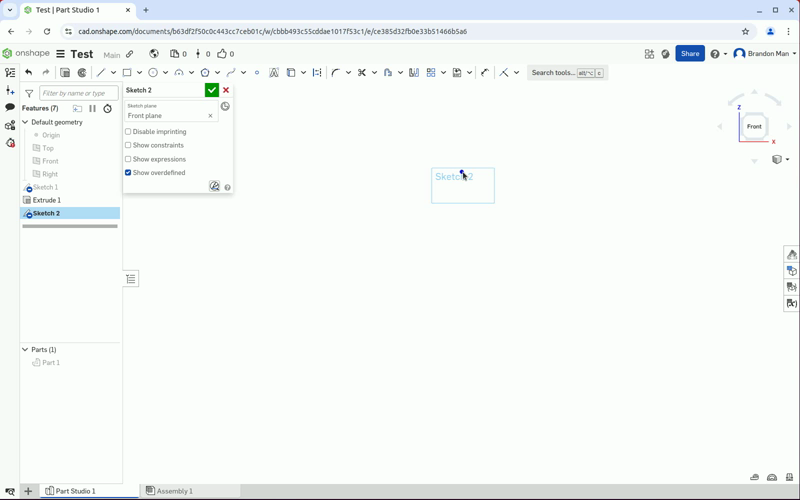
mouse_move(462, 172)
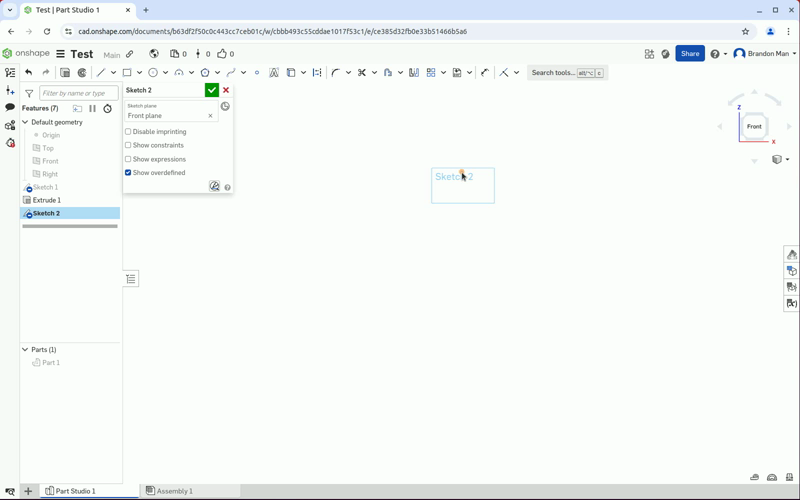
scroll(6)
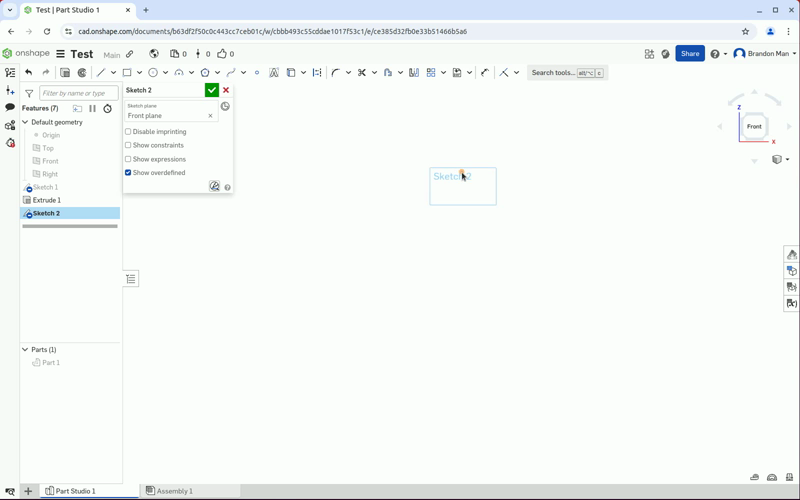
scroll(6)
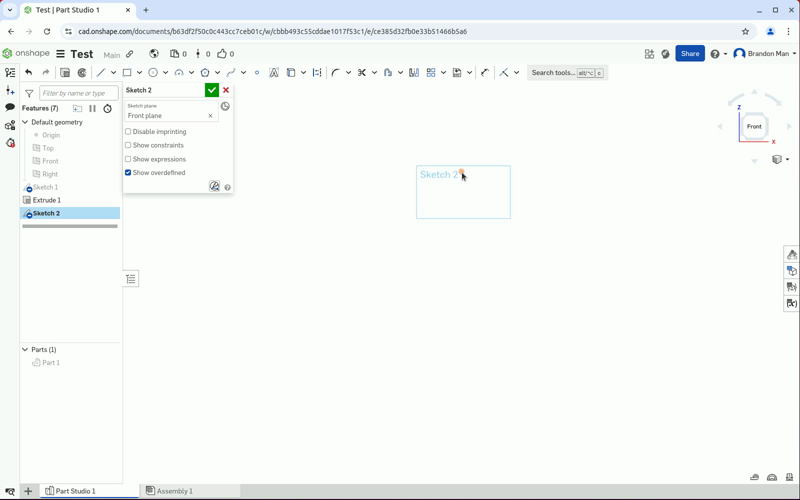
scroll(6)
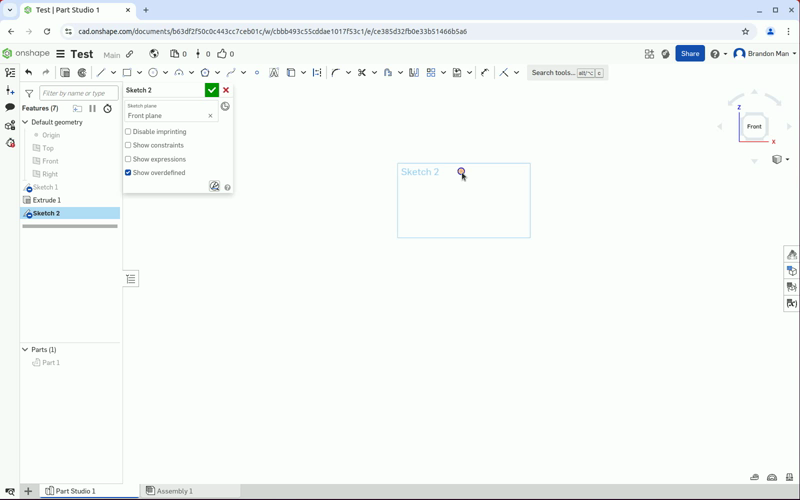
scroll(6)
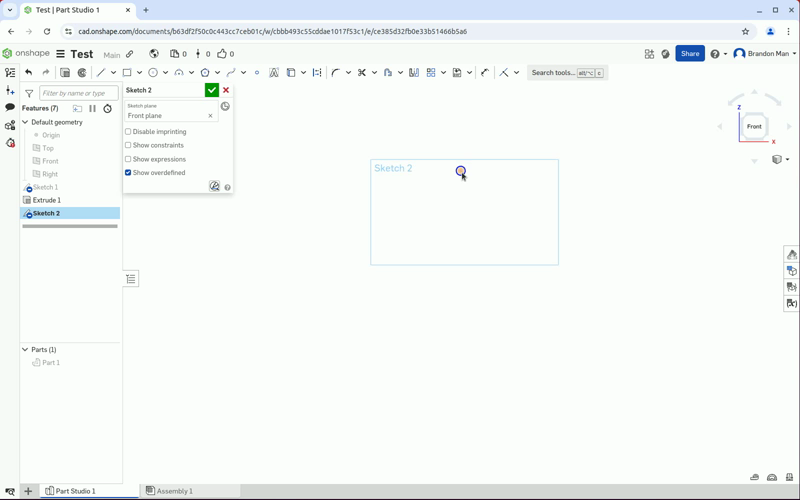
scroll(6)
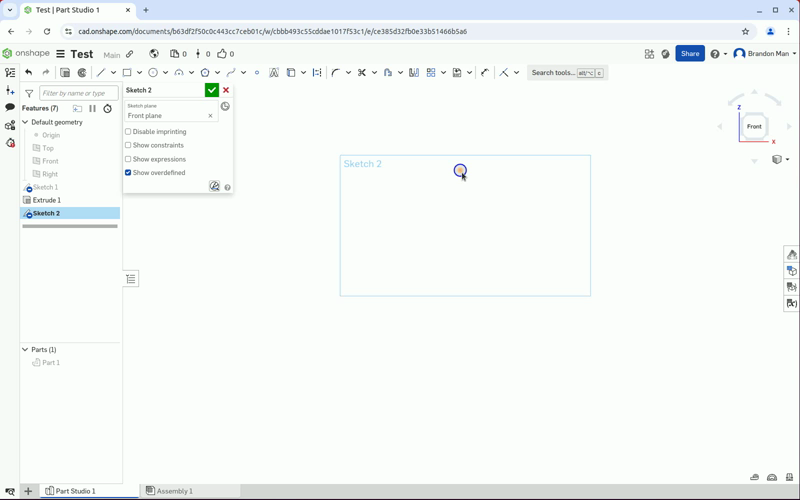
scroll(6)
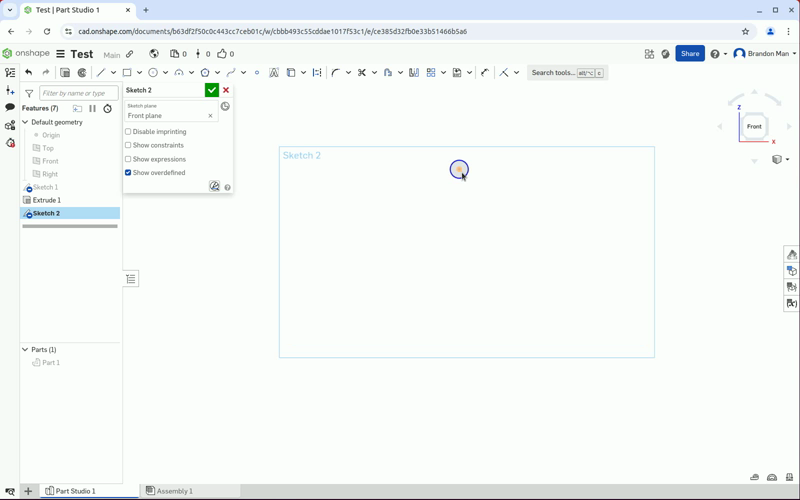
scroll(6)
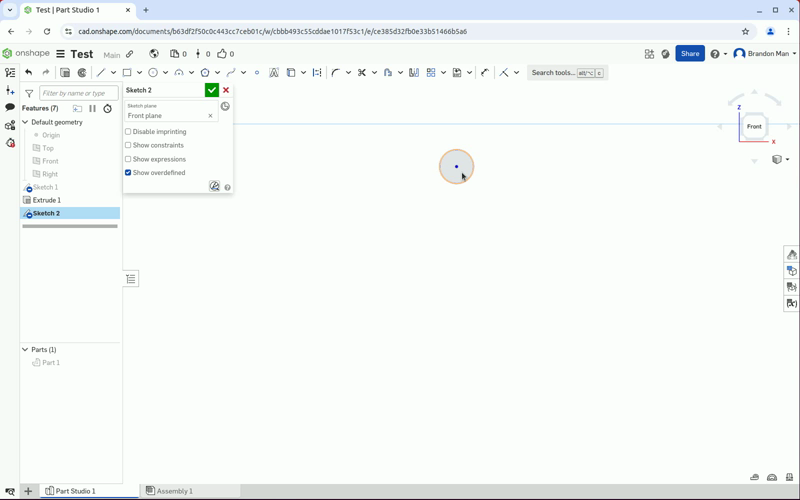
click(462, 172)
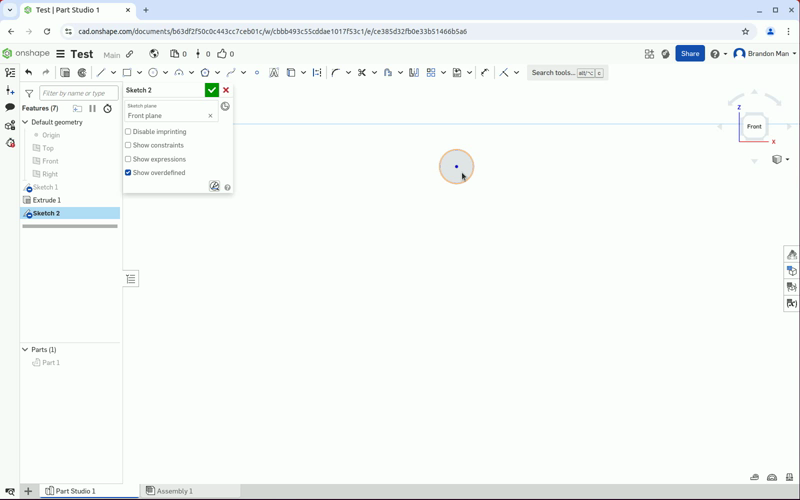
scroll(-6)
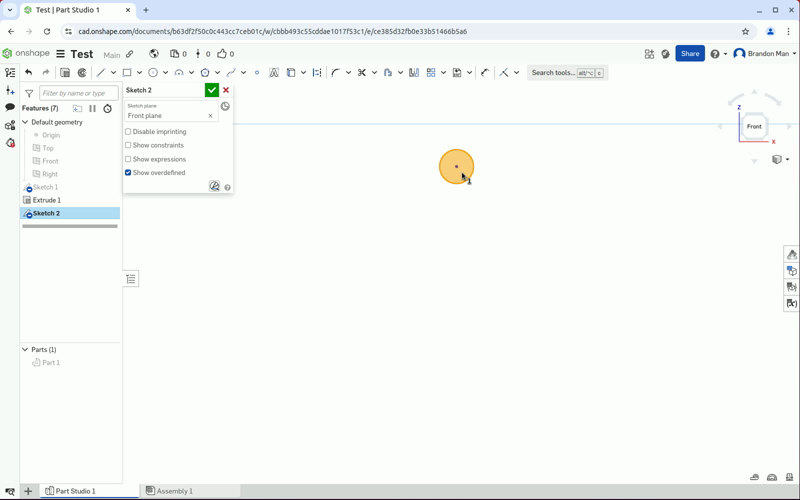
scroll(-6)
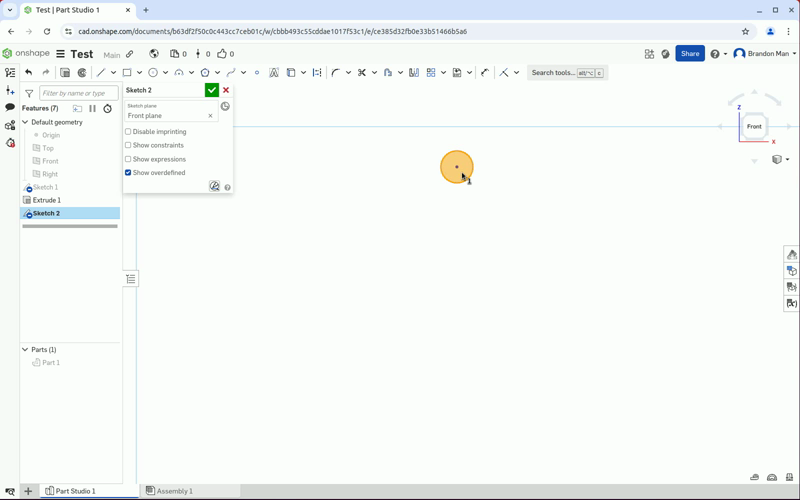
scroll(-6)
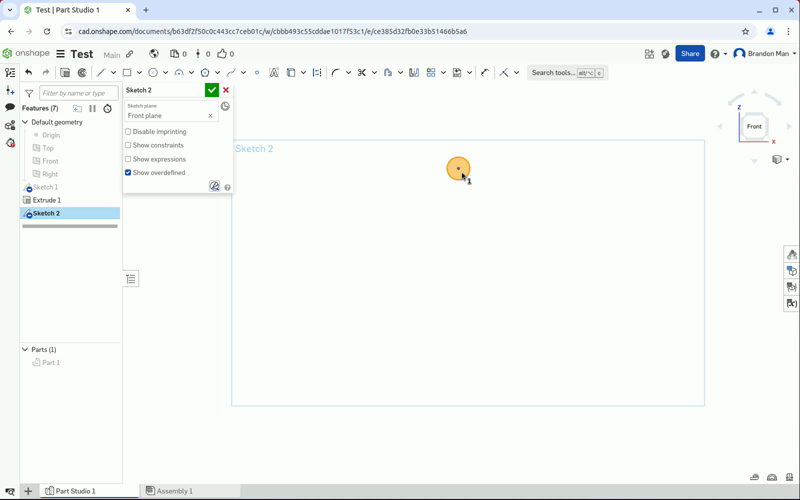
scroll(-6)
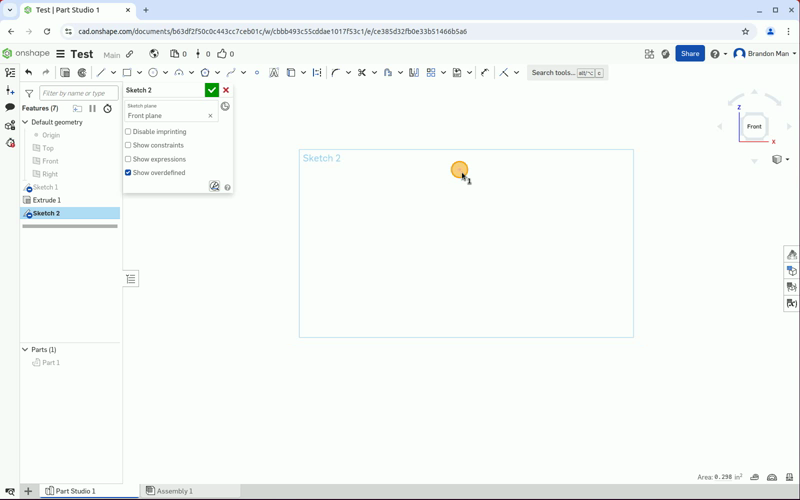
scroll(-6)
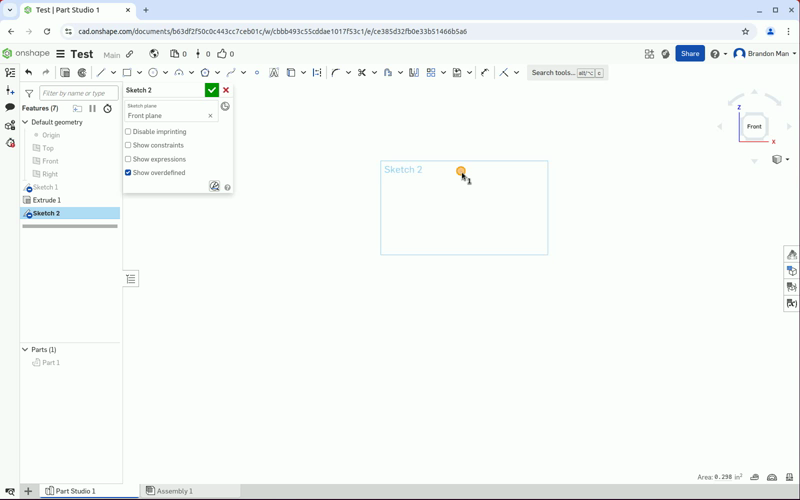
scroll(-6)
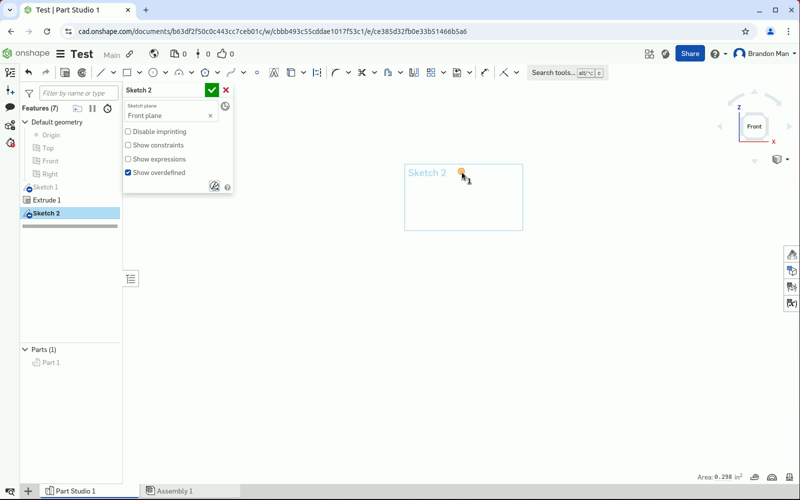
scroll(-6)
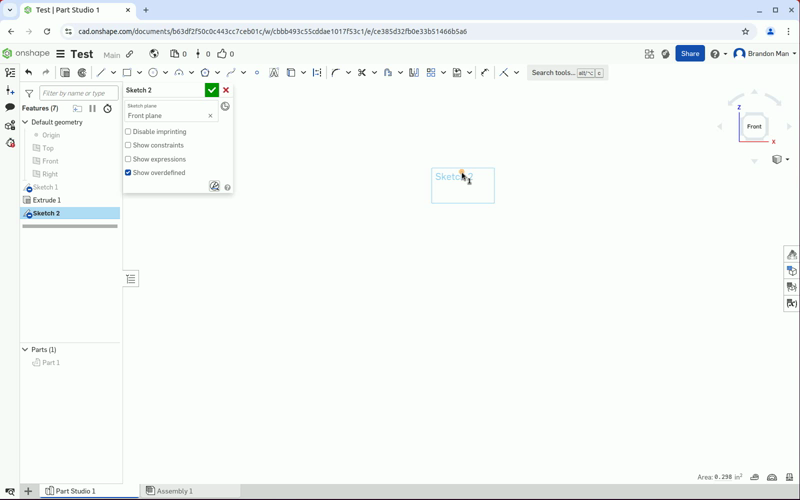
mouse_move(73, 352)
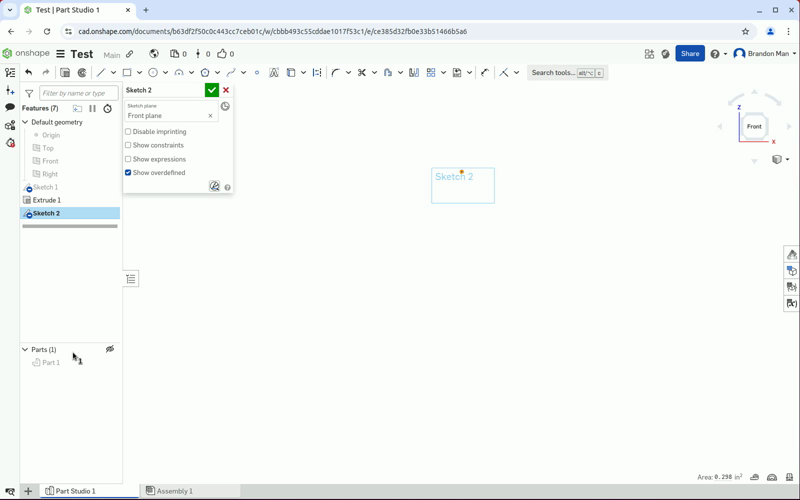
key(shift+y)
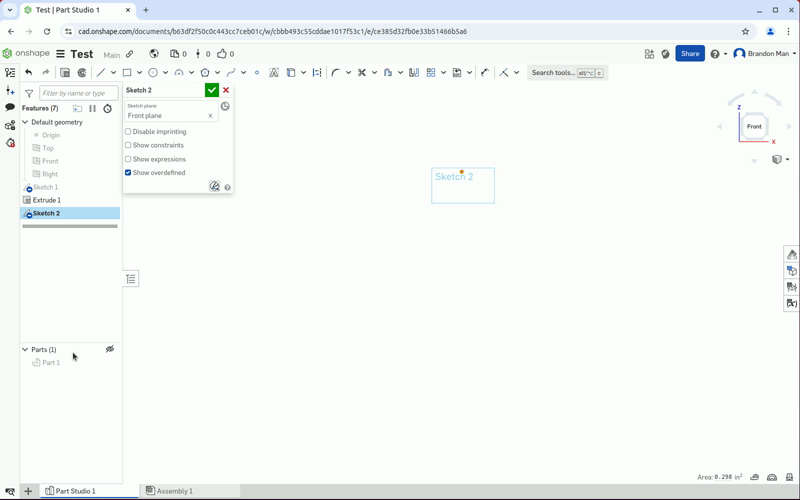
key(shift+e)
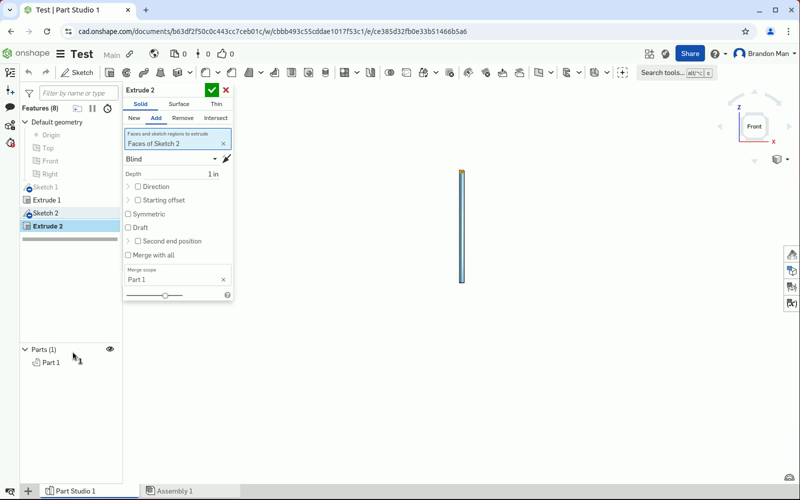
mouse_move(143, 106)
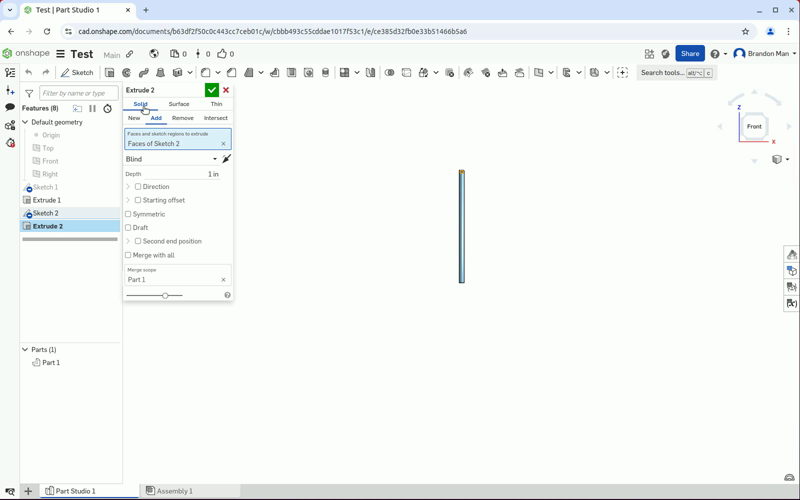
click(143, 106)
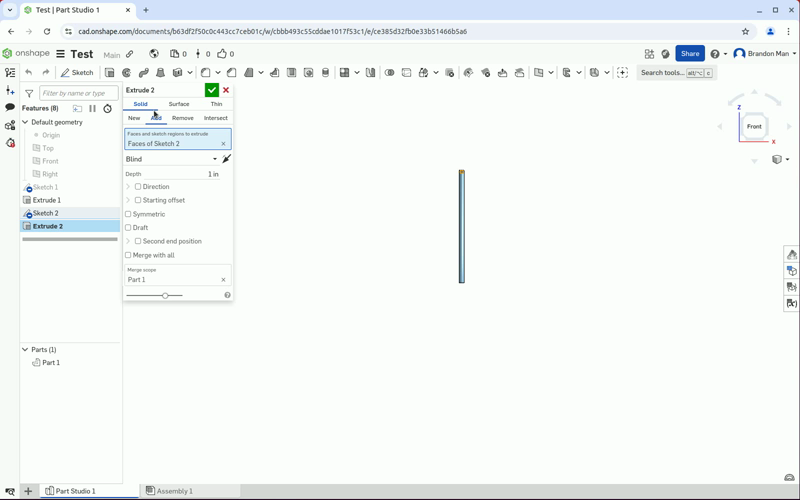
mouse_move(186, 120)
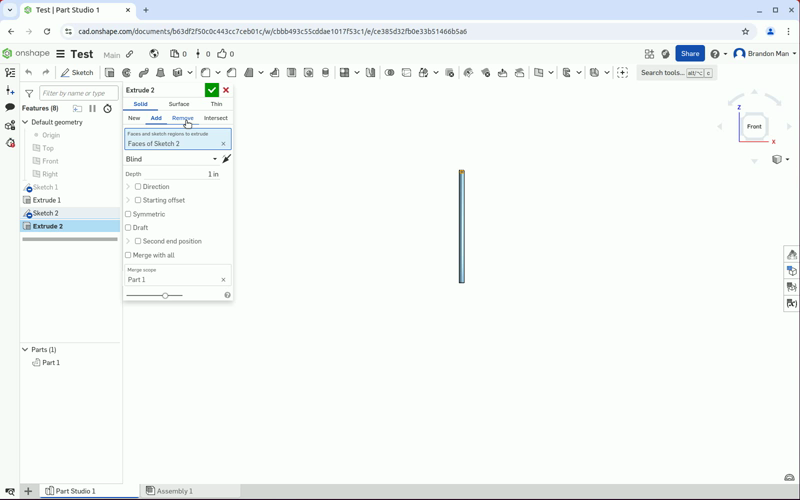
click(186, 120)
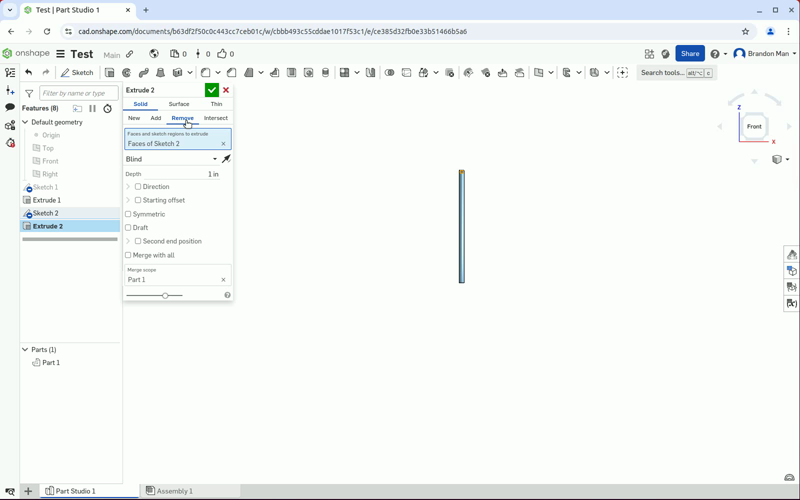
key(tab, 4)
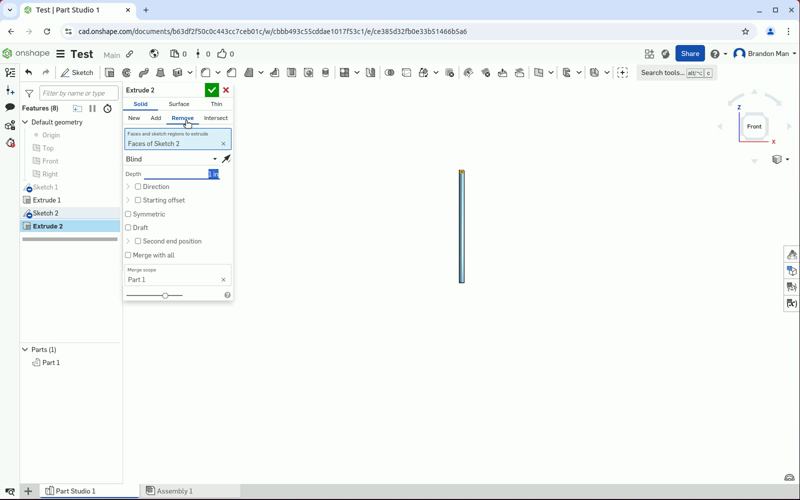
text(0.482)
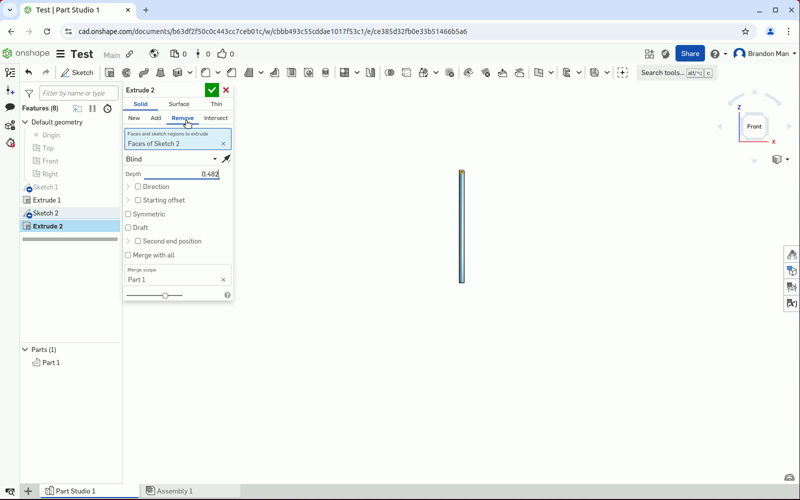
key(tab, 3)
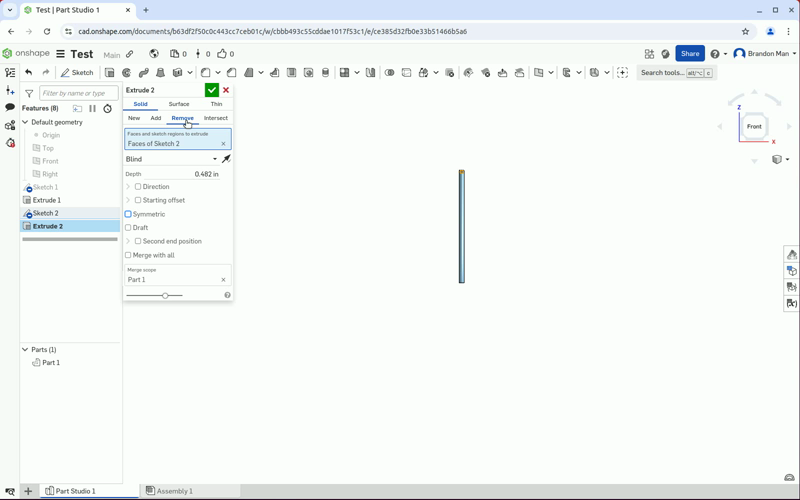
key(space)
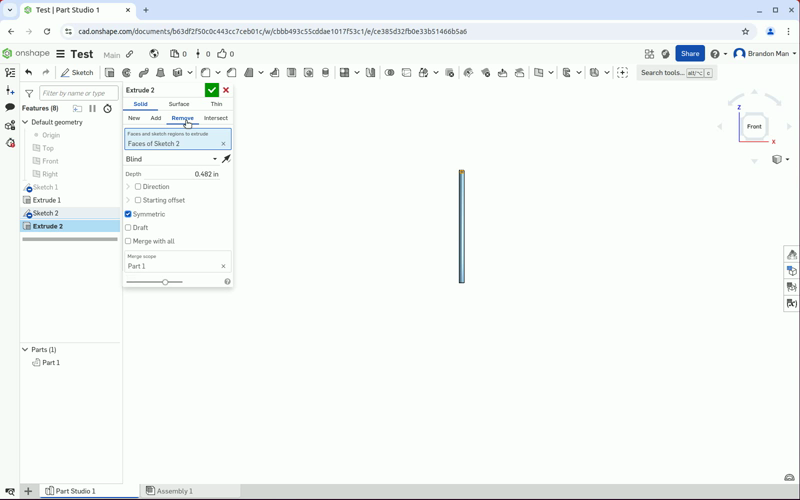
key(tab, 2)
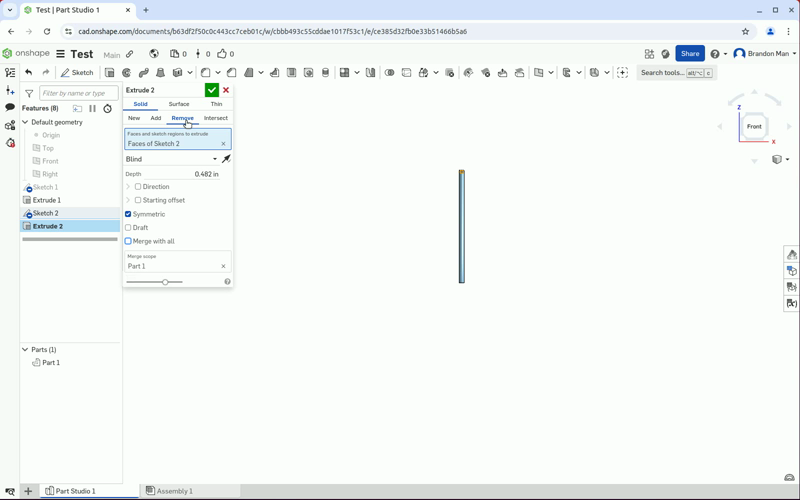
key(space)
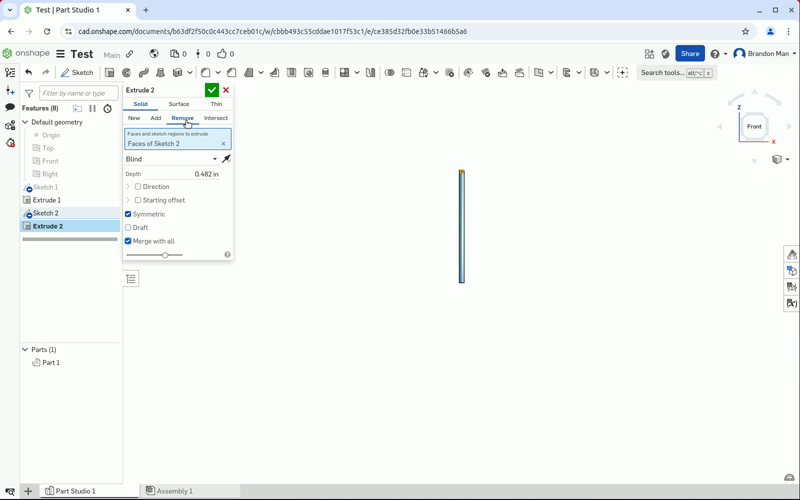
key(enter)
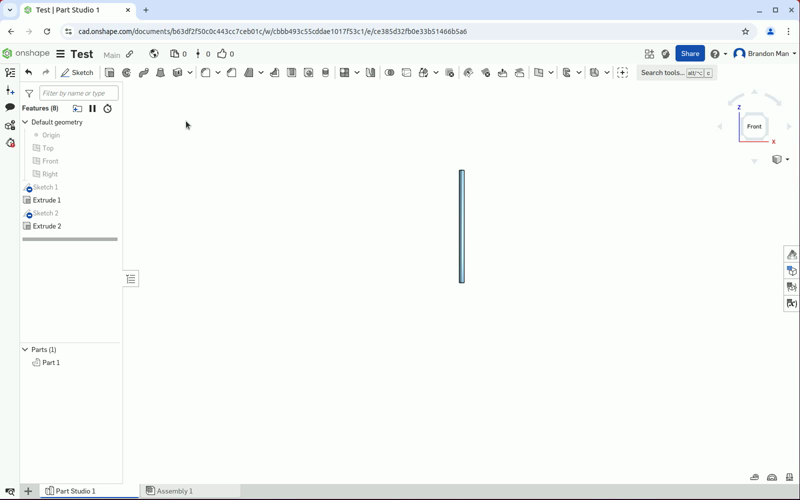
key(shift+h)
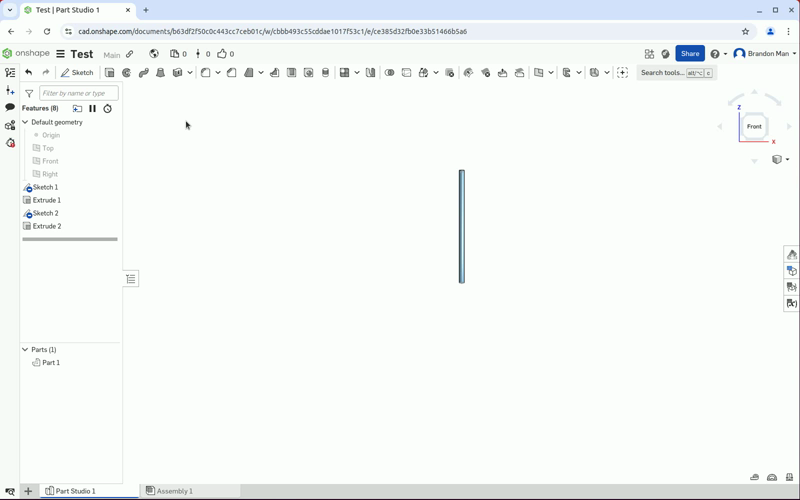
key(shift+h)
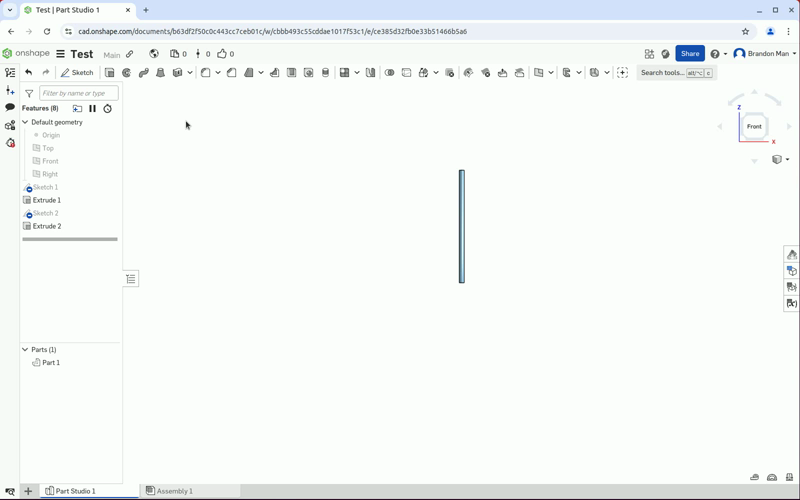
mouse_move(73, 189)
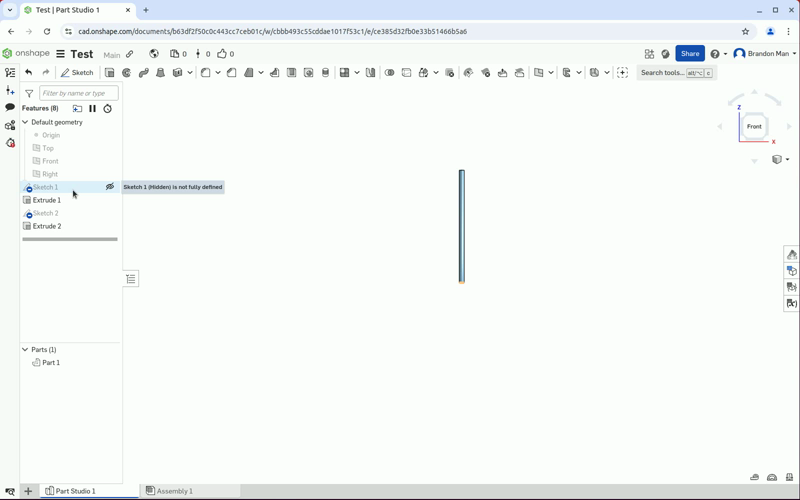
click(73, 189)
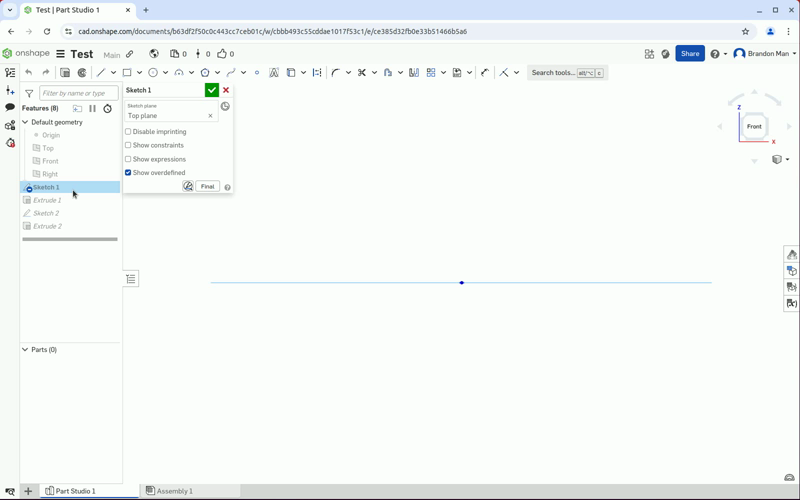
mouse_move(229, 92)
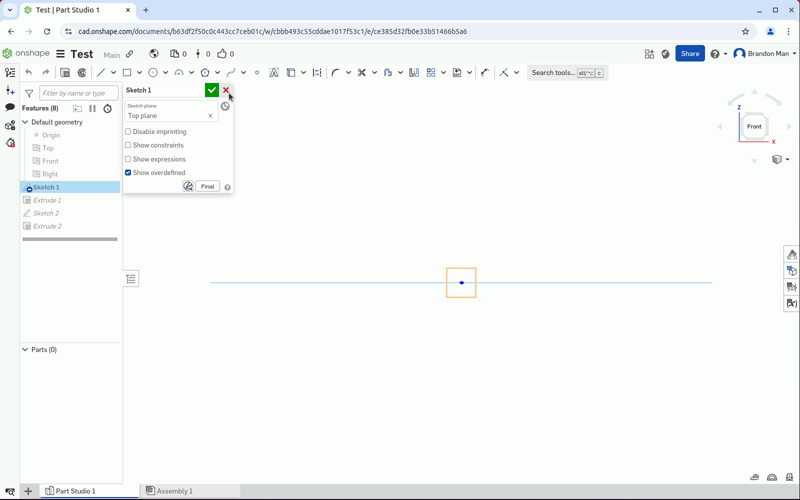
click(229, 92)
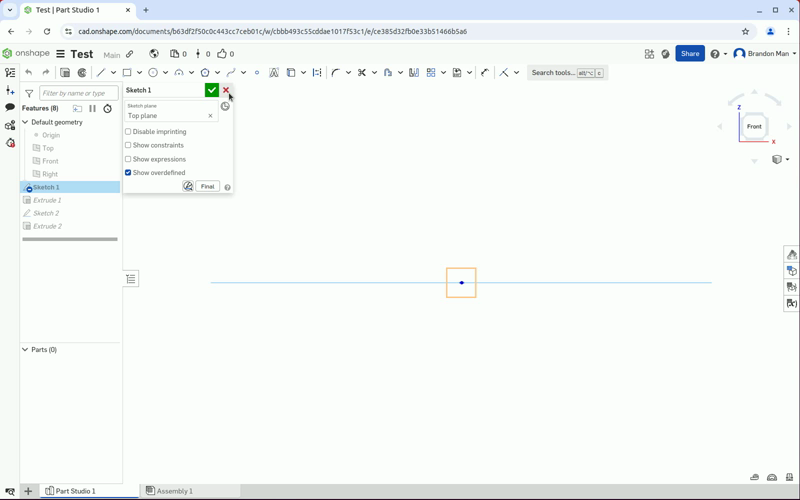
key(shift+s)
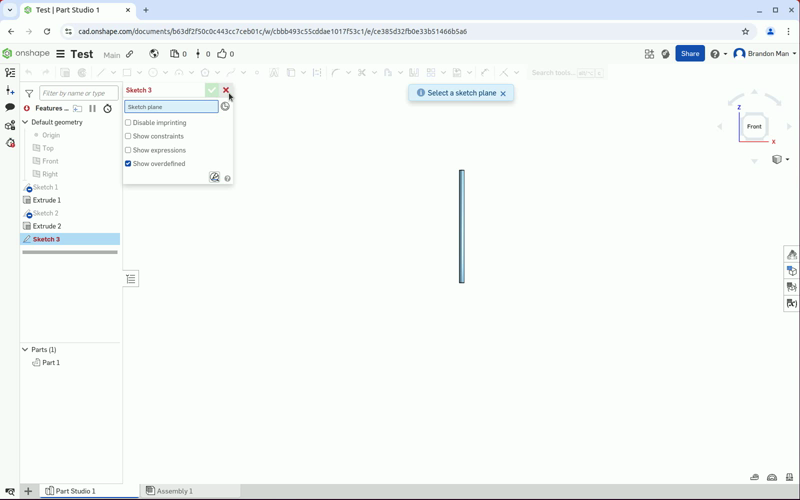
mouse_move(73, 163)
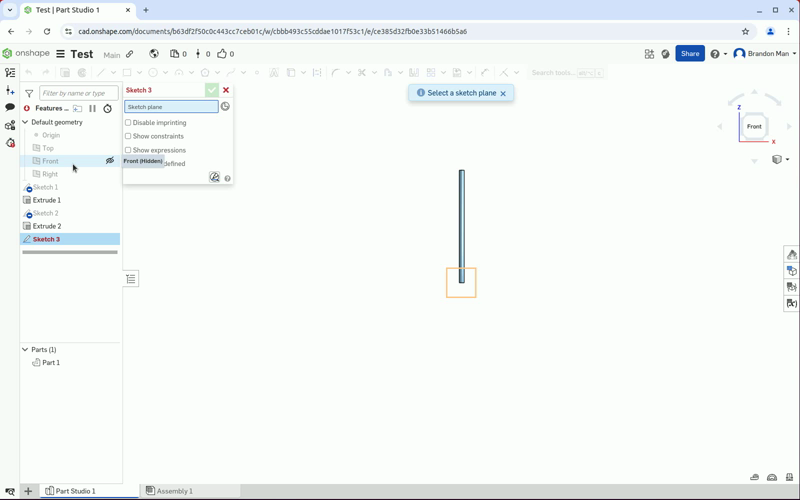
click(73, 163)
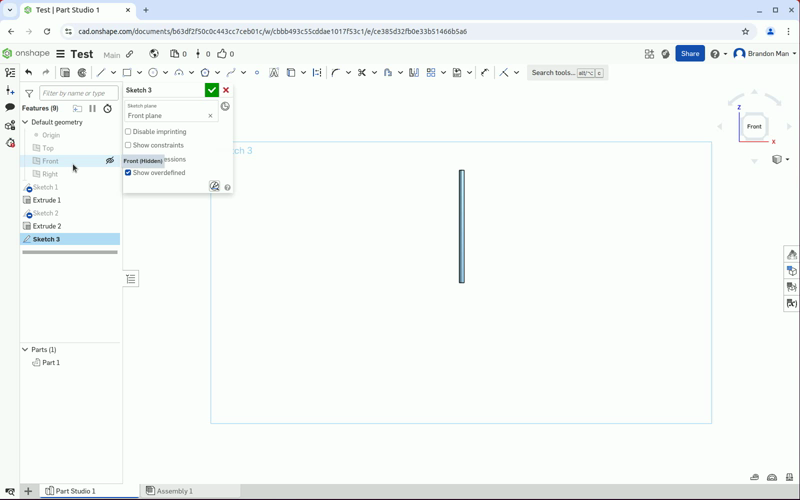
mouse_move(73, 352)
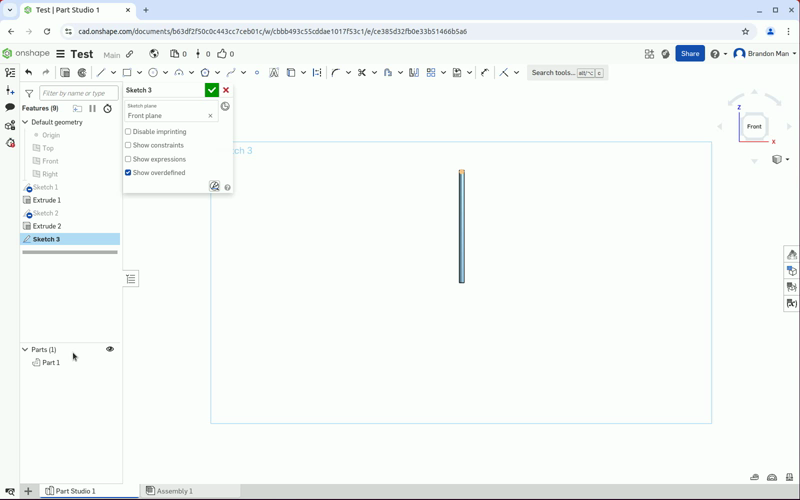
key(y)
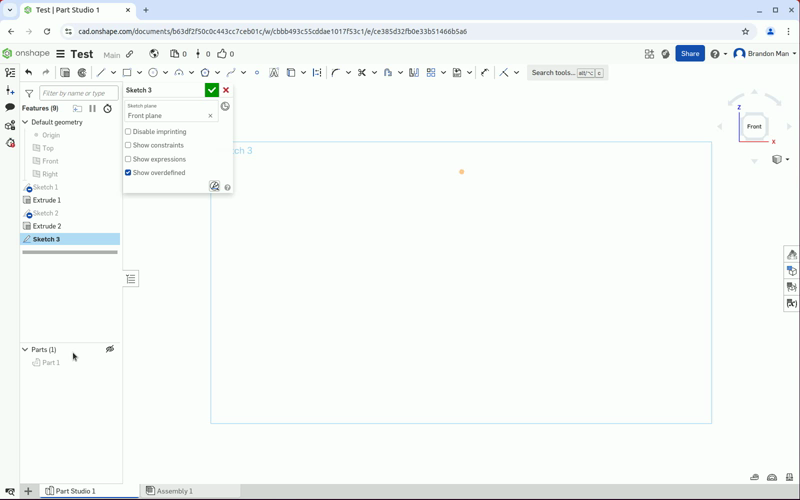
key(c)
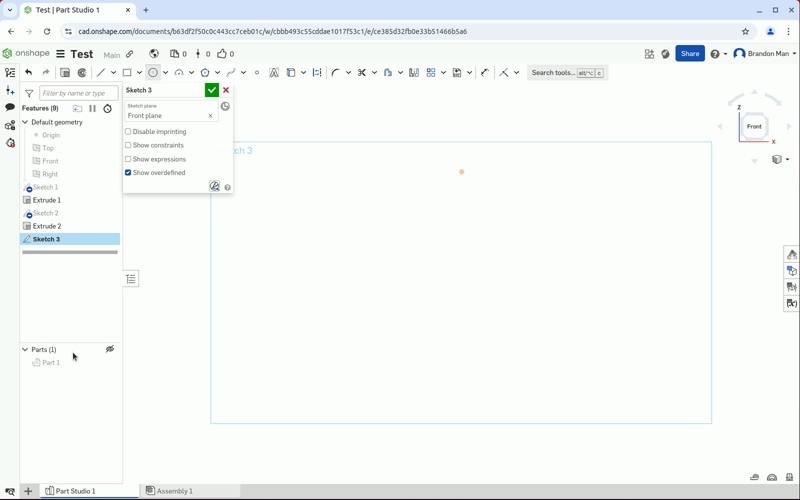
key_down(shift)
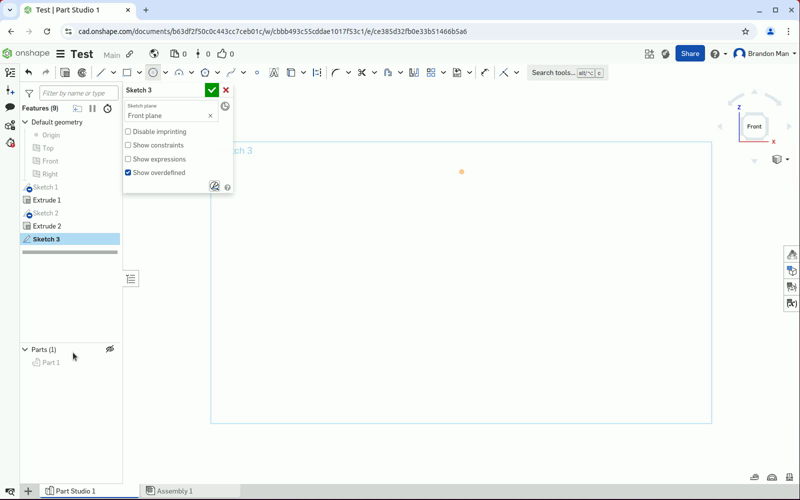
mouse_move(461, 196)
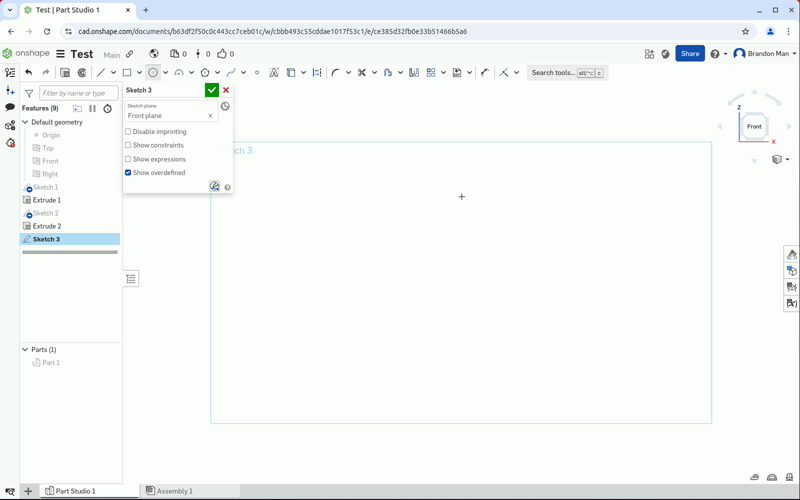
click(461, 196)
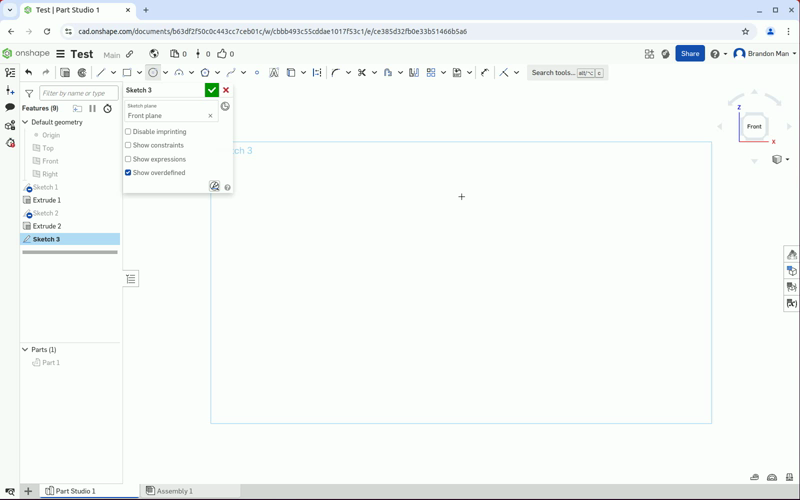
key_up(shift)
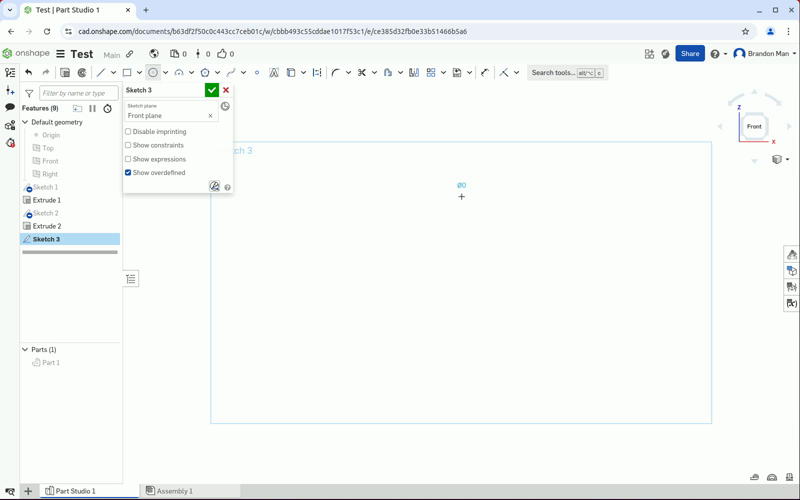
mouse_move(463, 196)
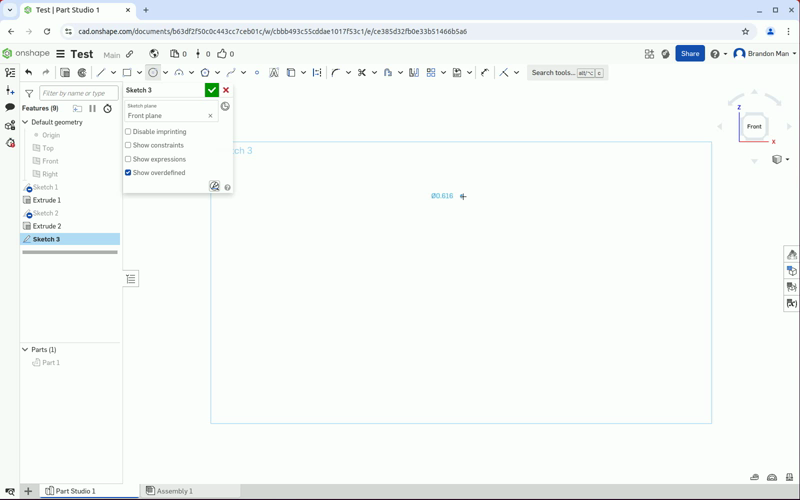
scroll(6)
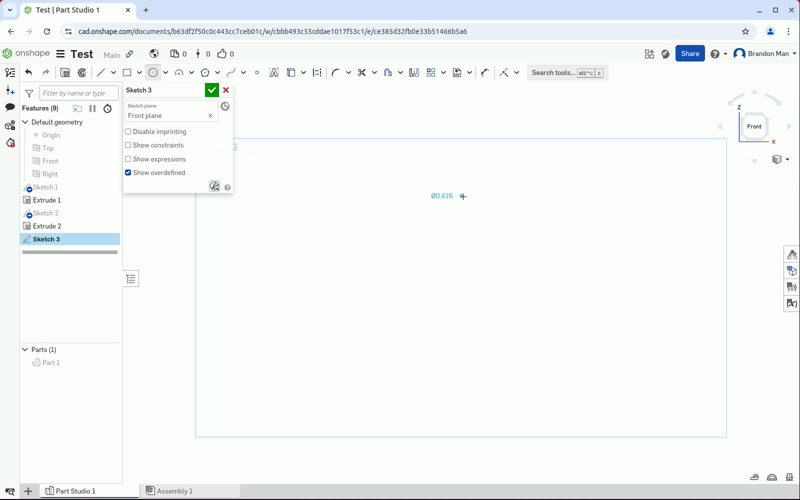
scroll(6)
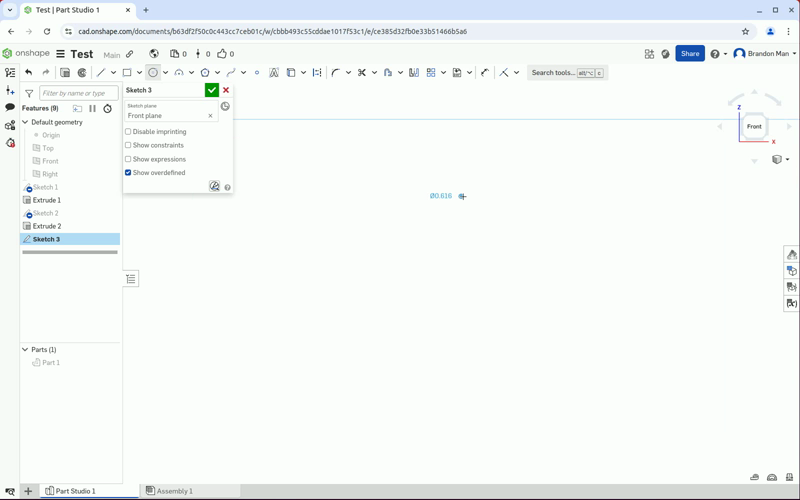
scroll(6)
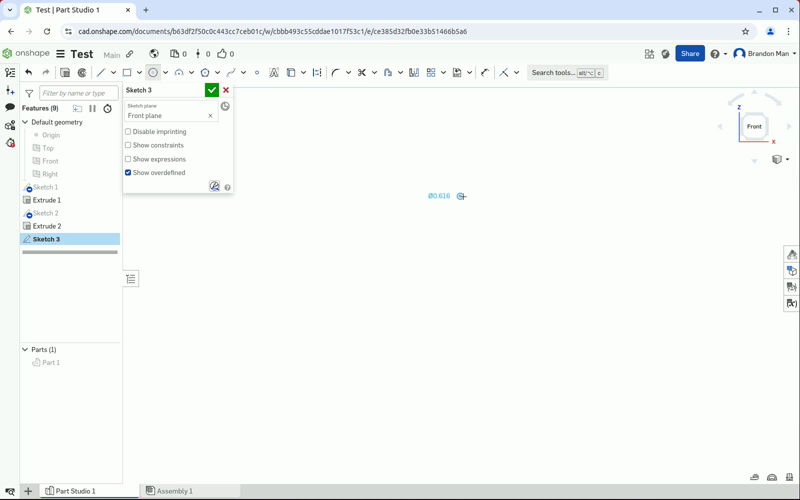
scroll(6)
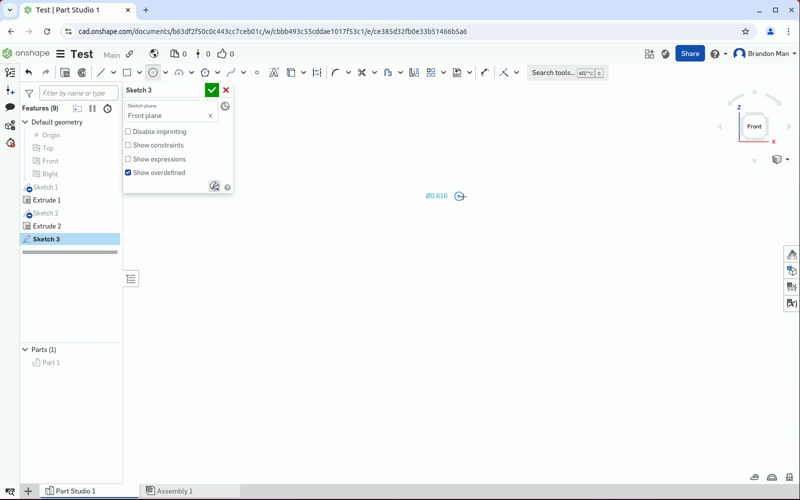
scroll(6)
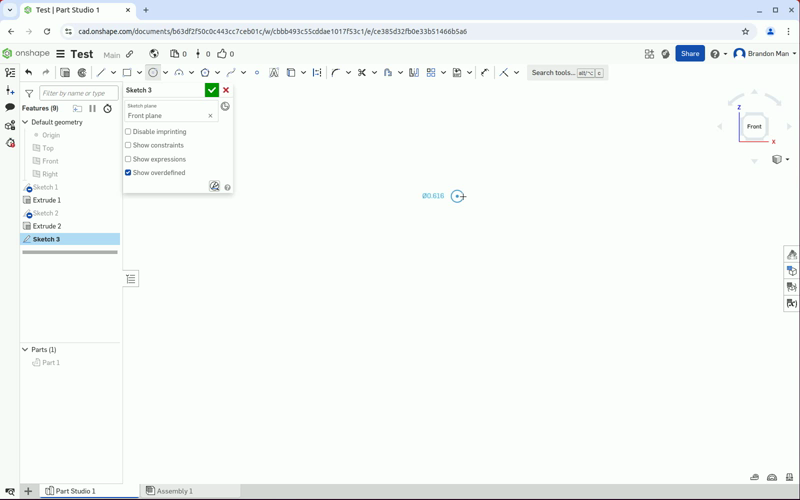
scroll(6)
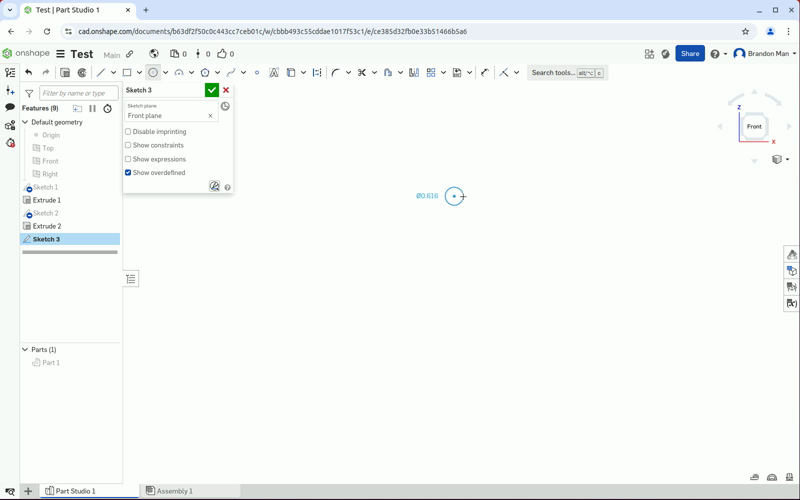
scroll(6)
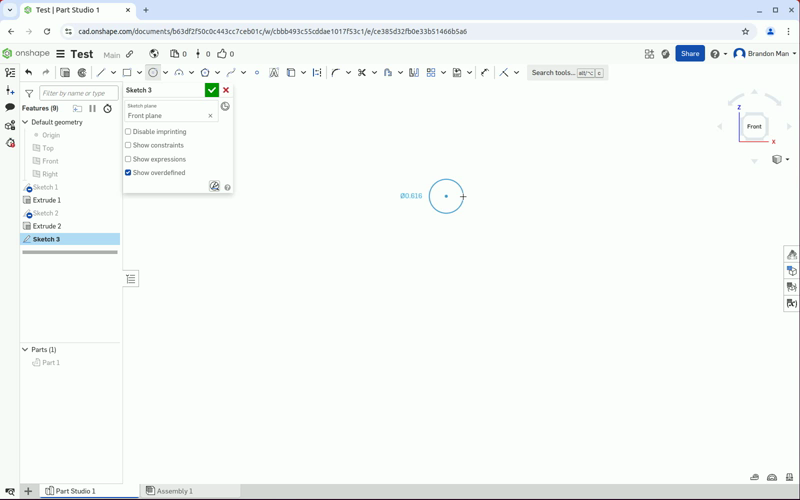
click(463, 196)
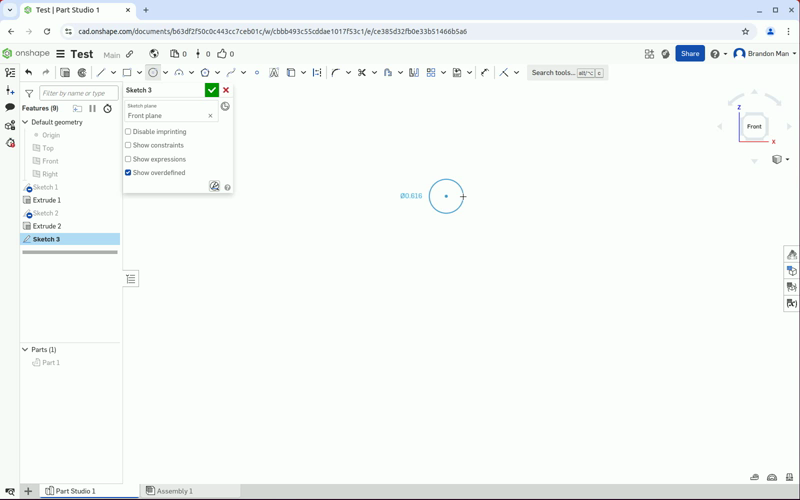
scroll(-6)
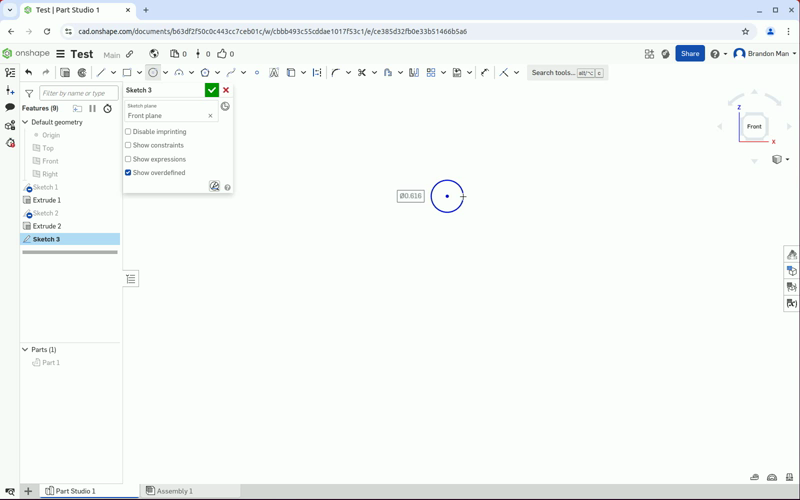
scroll(-6)
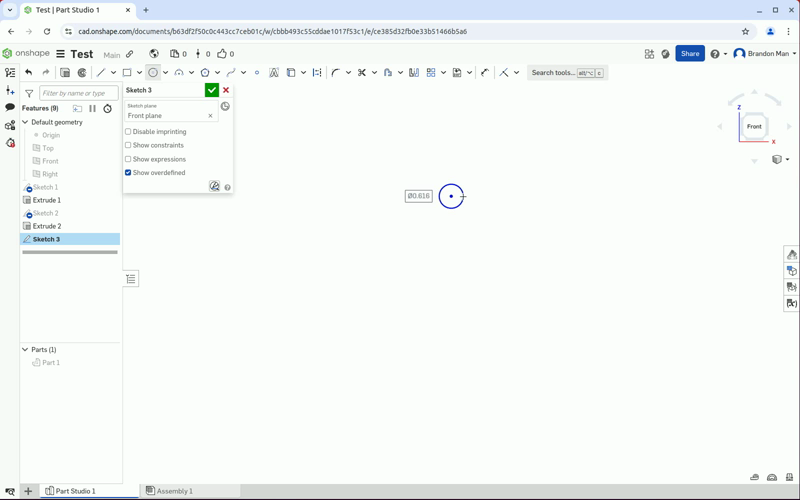
scroll(-6)
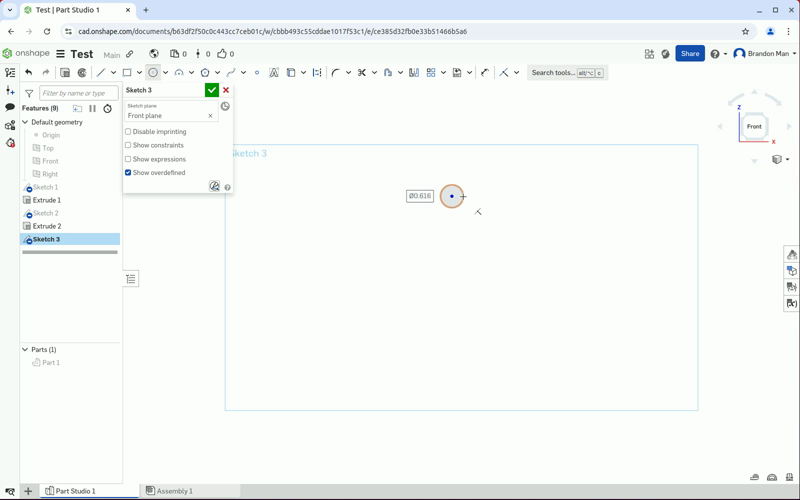
scroll(-6)
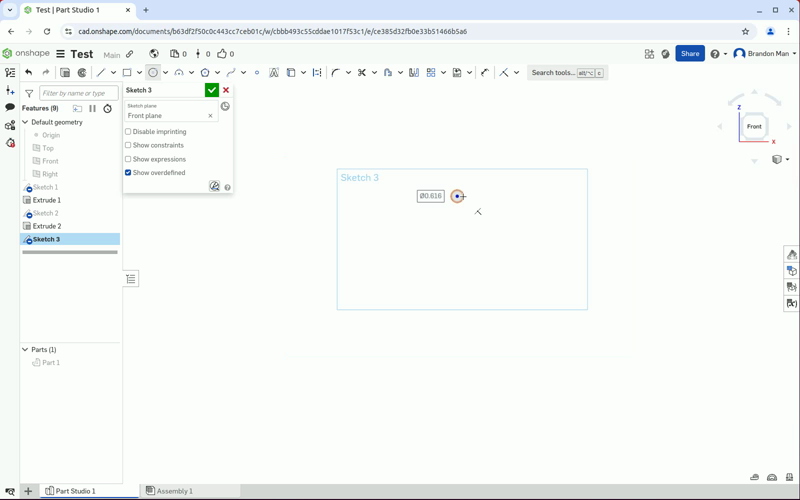
scroll(-6)
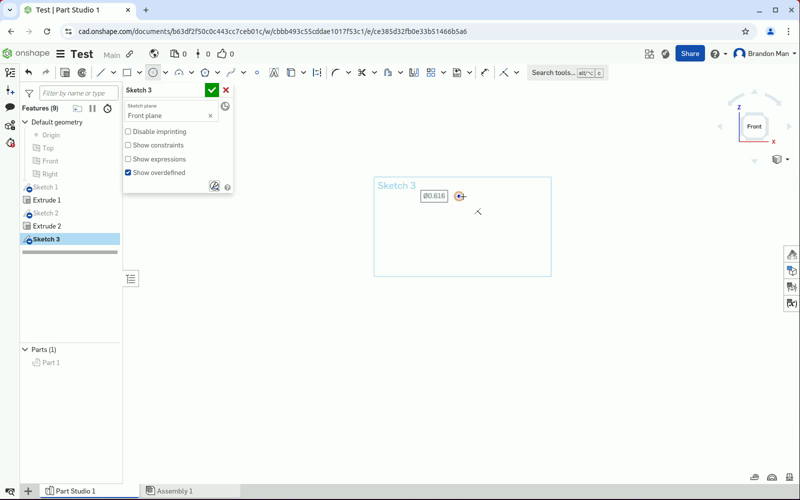
scroll(-6)
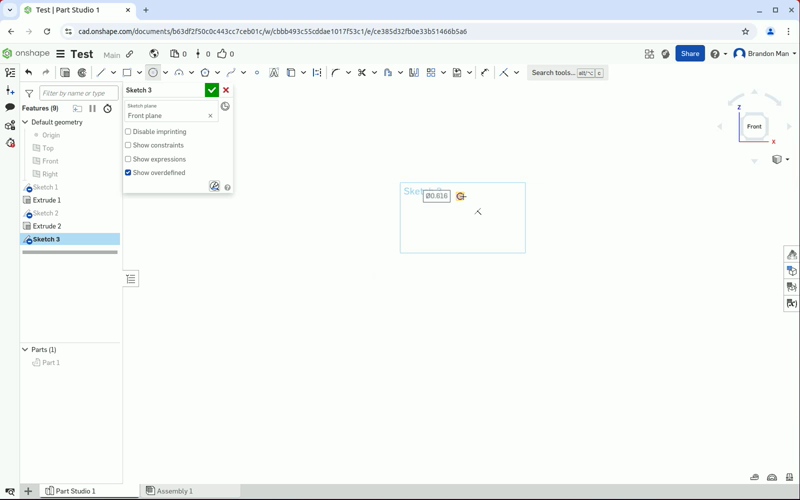
scroll(-6)
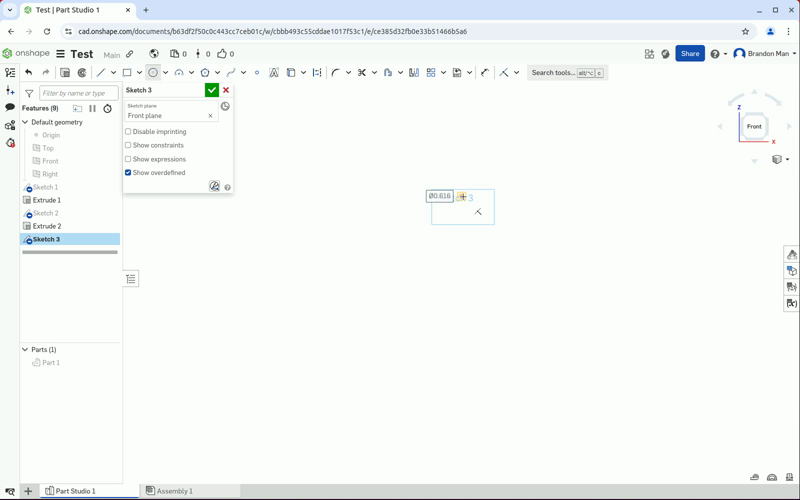
key(esc)
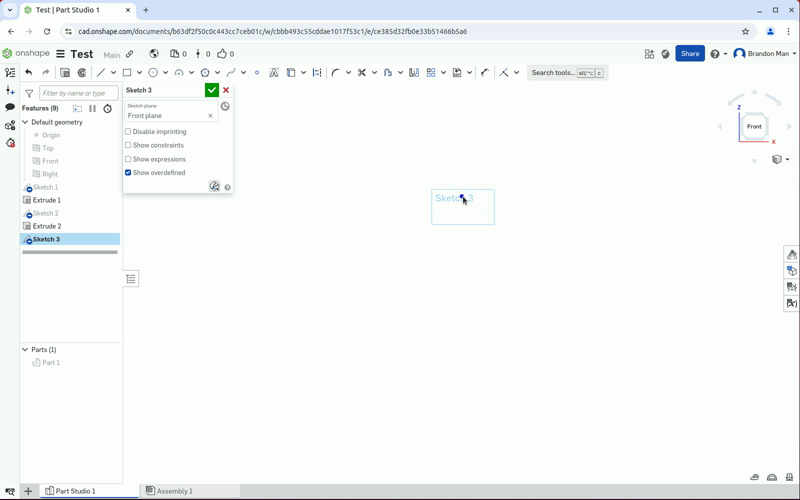
mouse_move(461, 196)
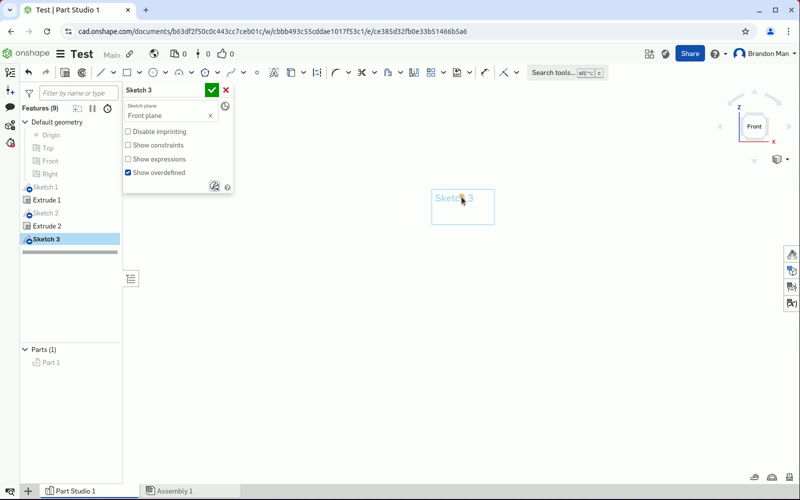
scroll(6)
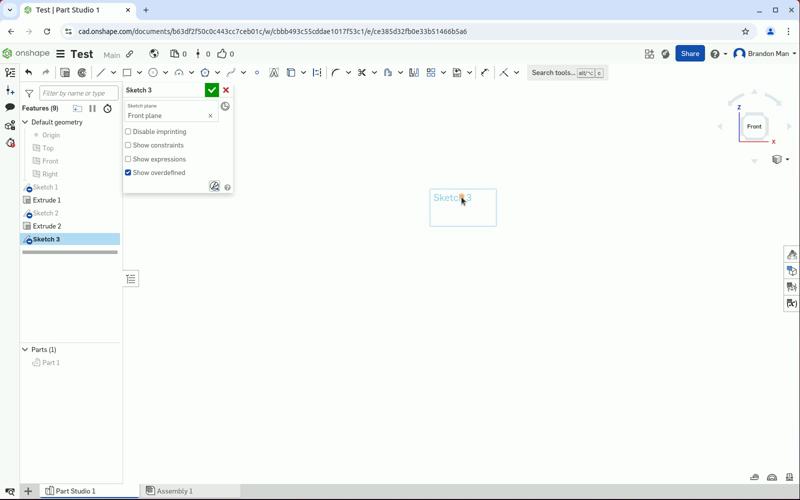
scroll(6)
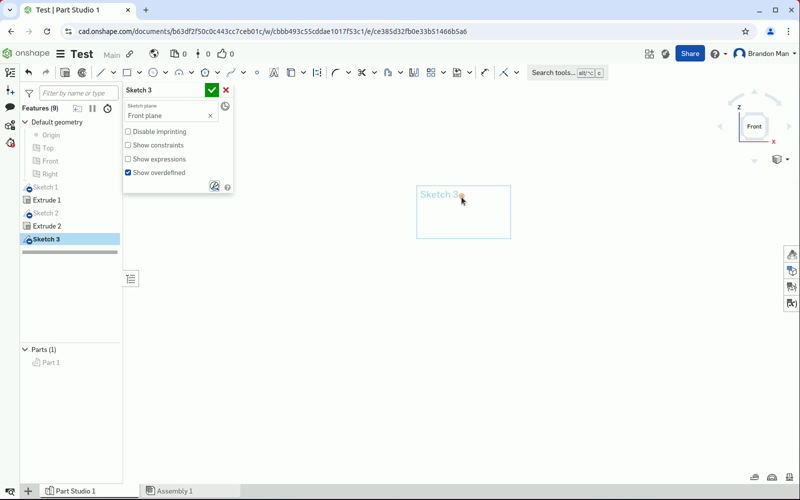
scroll(6)
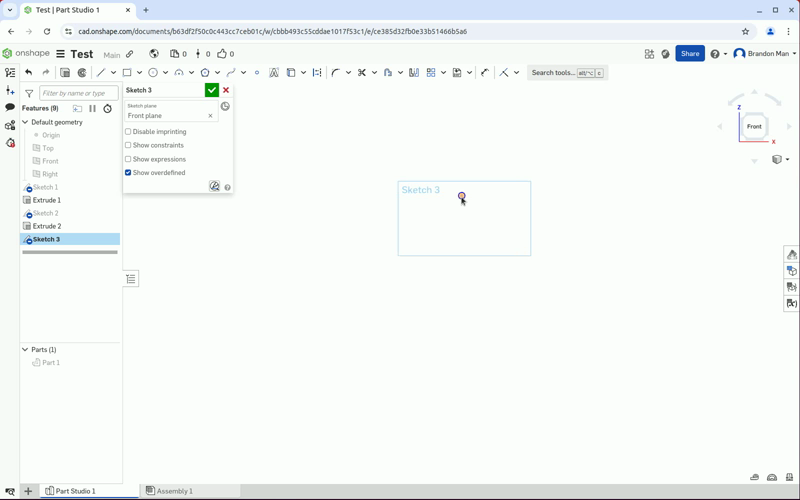
scroll(6)
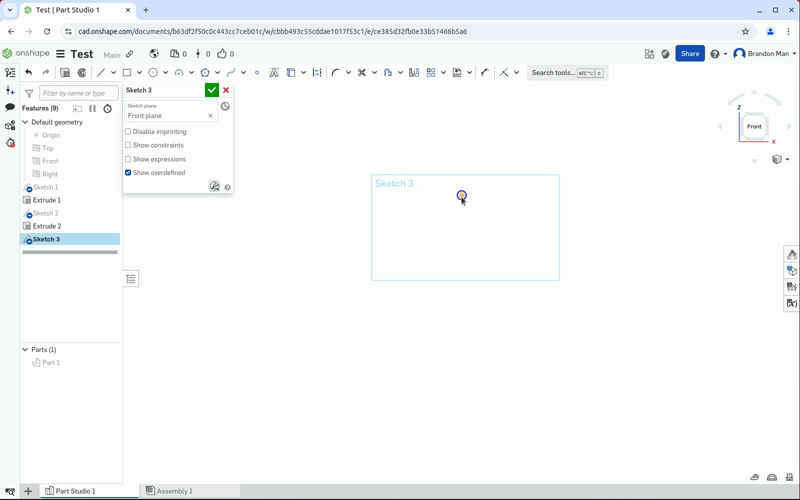
scroll(6)
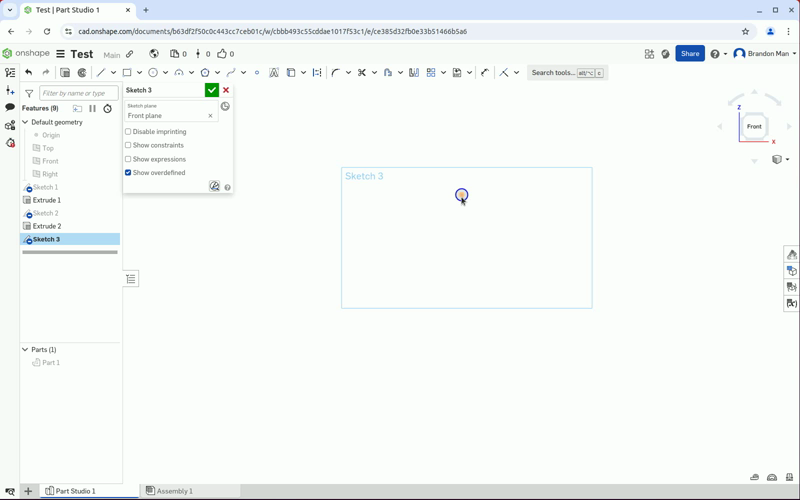
scroll(6)
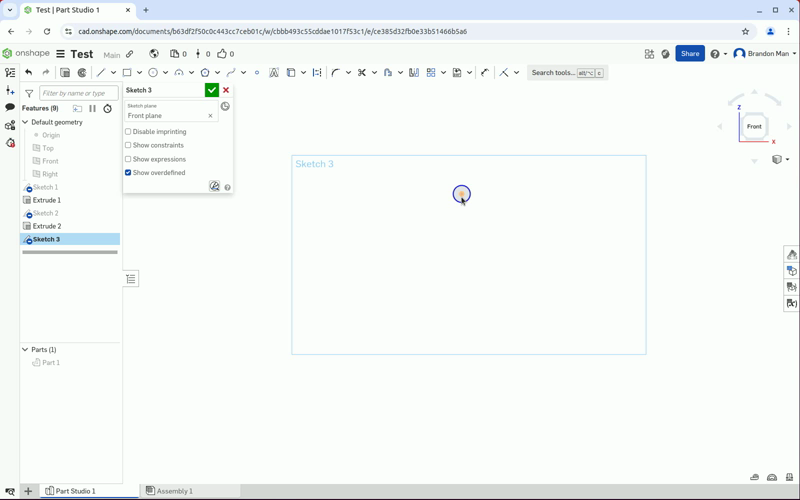
scroll(6)
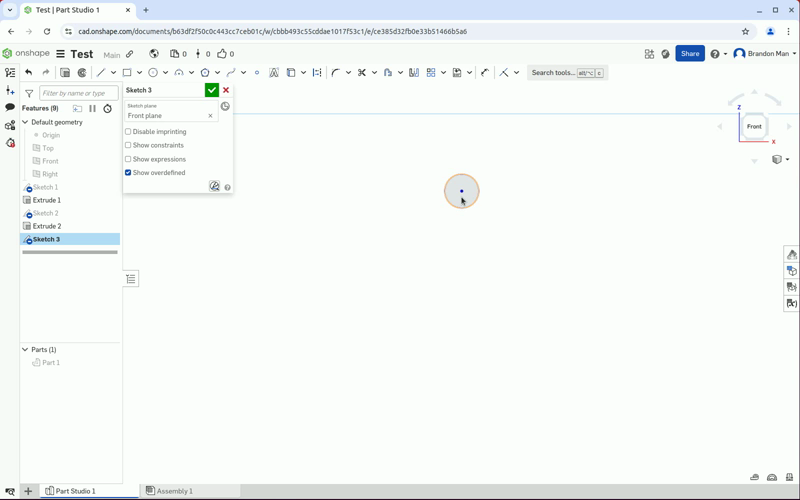
click(461, 196)
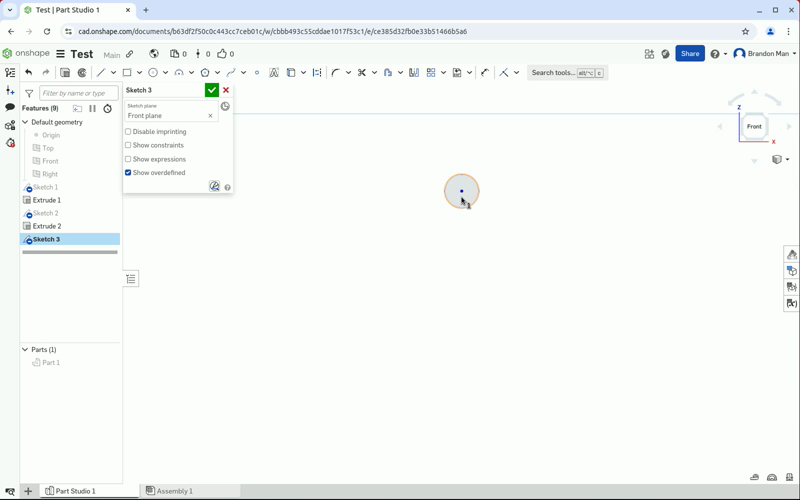
scroll(-6)
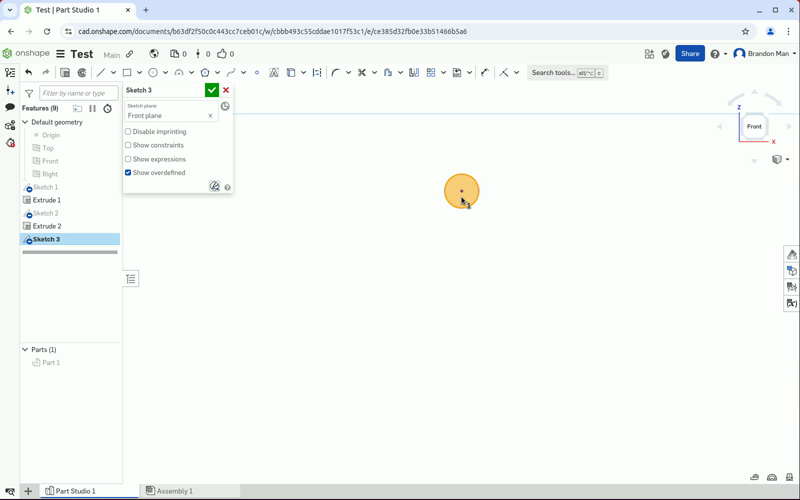
scroll(-6)
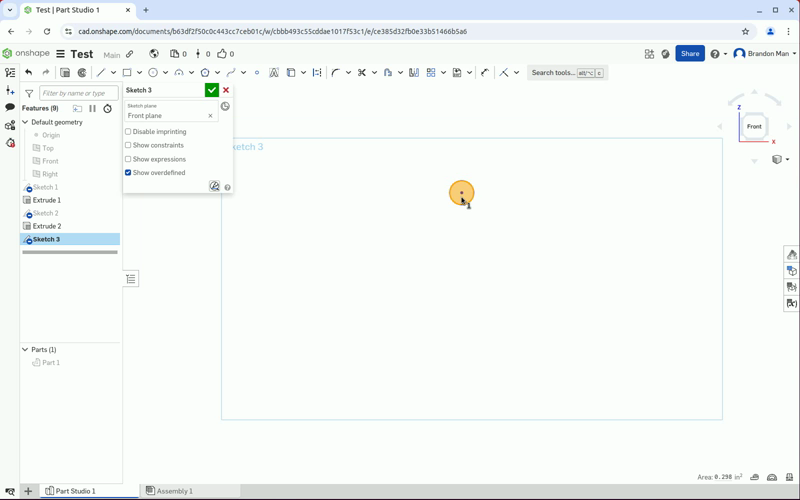
scroll(-6)
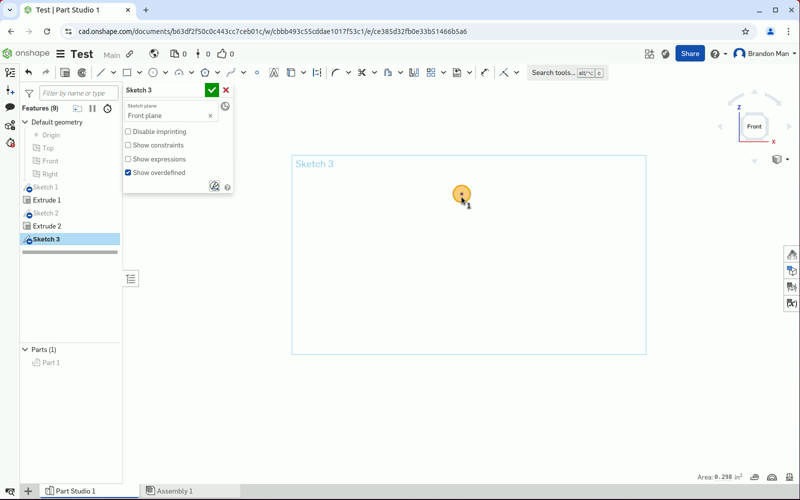
scroll(-6)
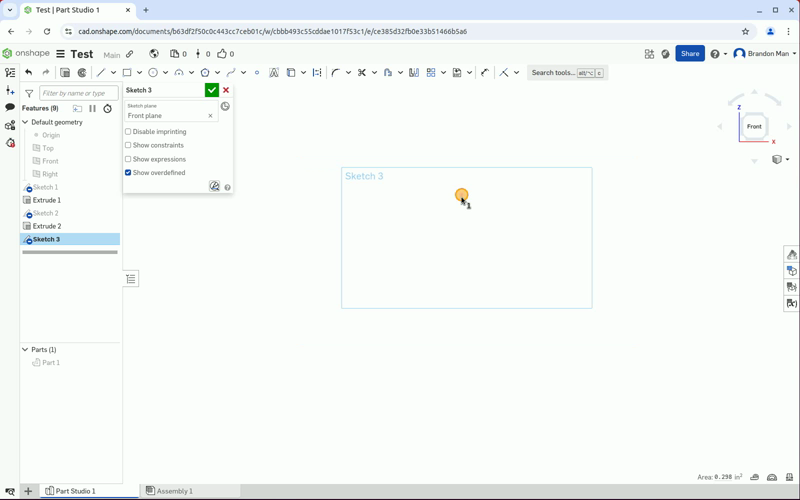
scroll(-6)
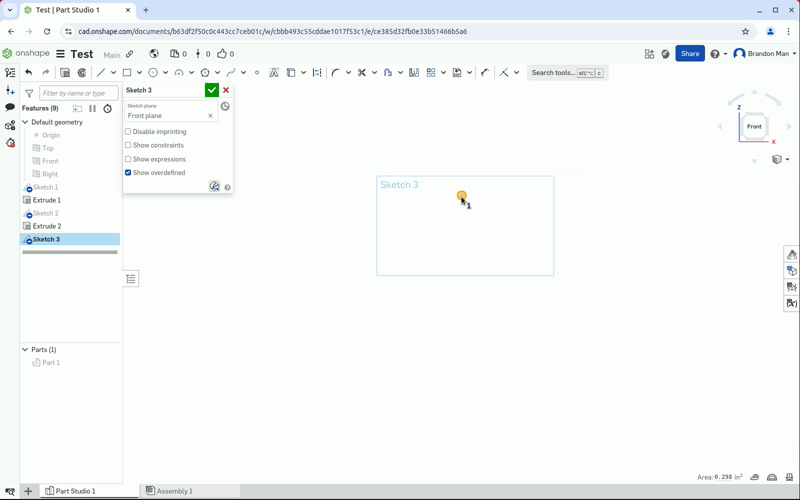
scroll(-6)
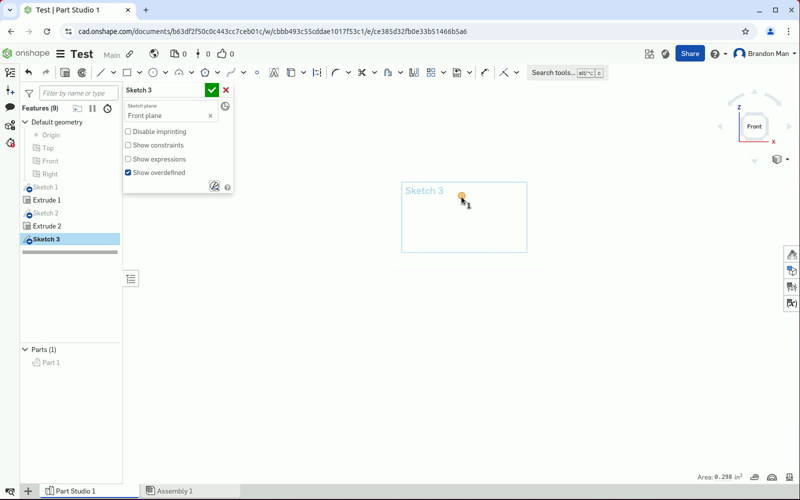
scroll(-6)
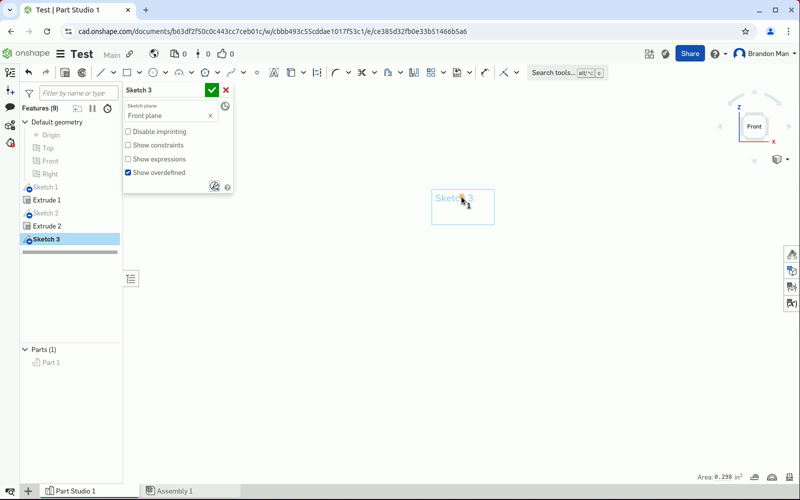
mouse_move(73, 352)
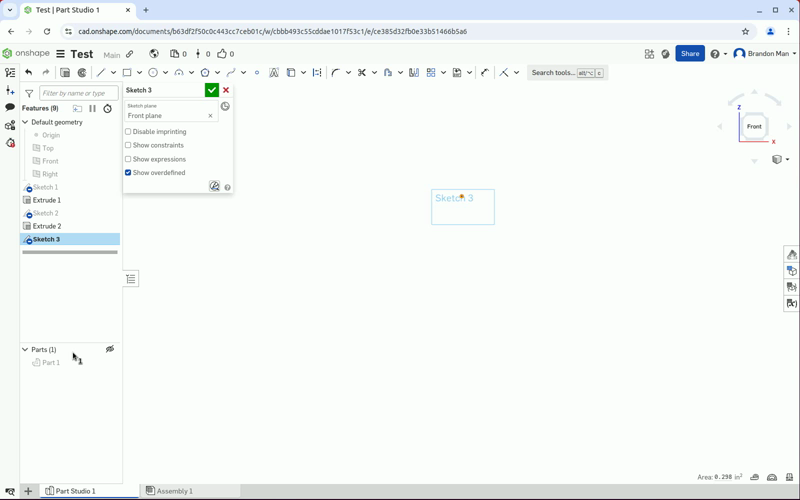
key(shift+y)
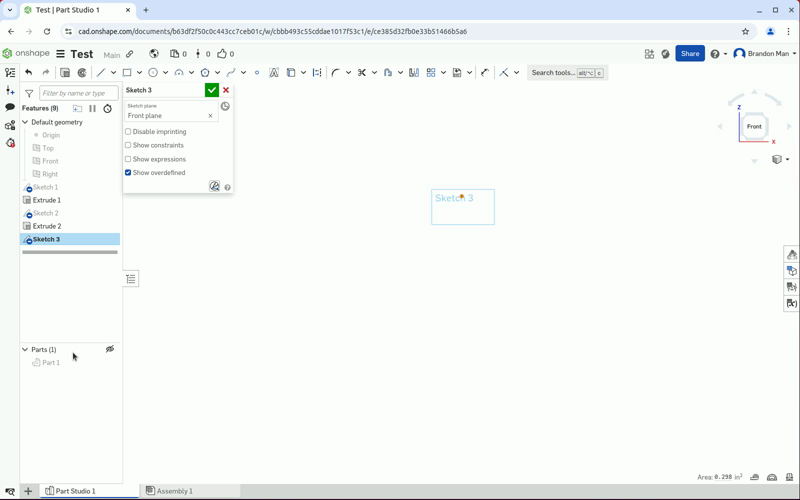
key(shift+e)
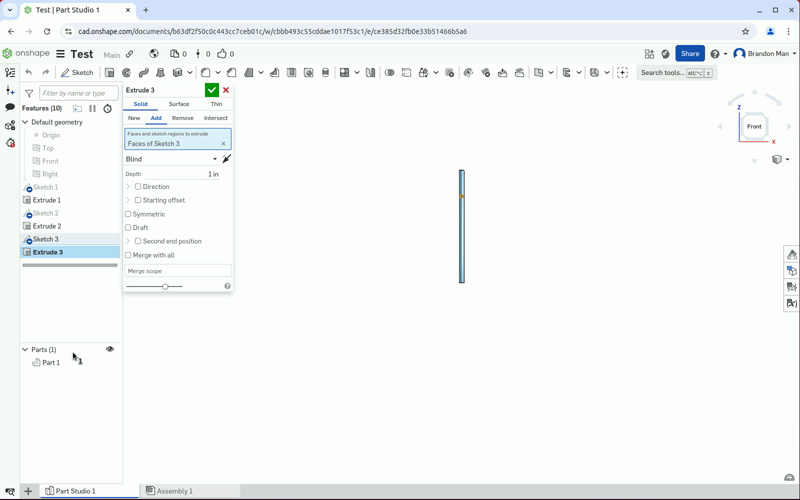
mouse_move(143, 106)
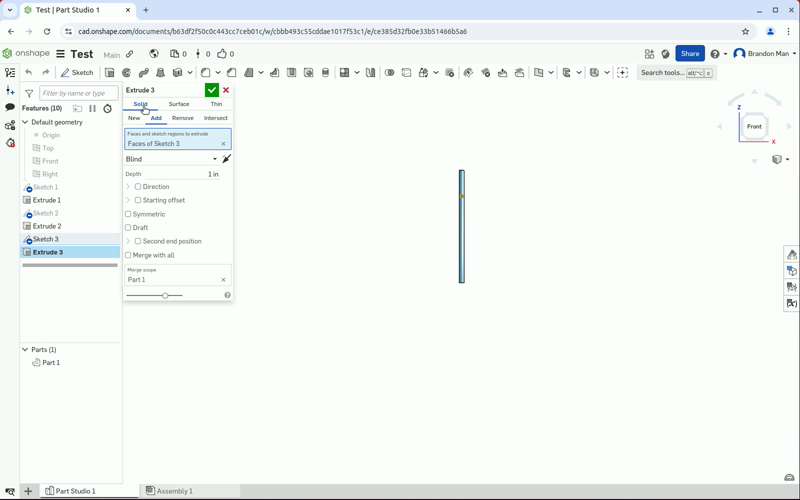
click(143, 106)
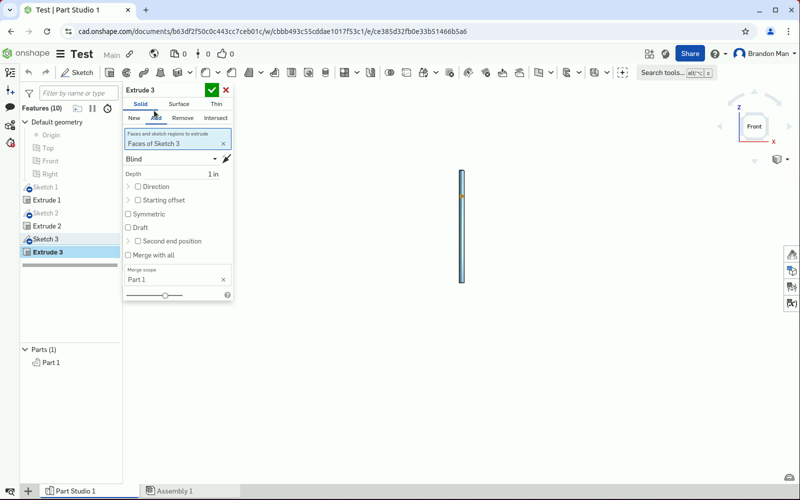
mouse_move(186, 120)
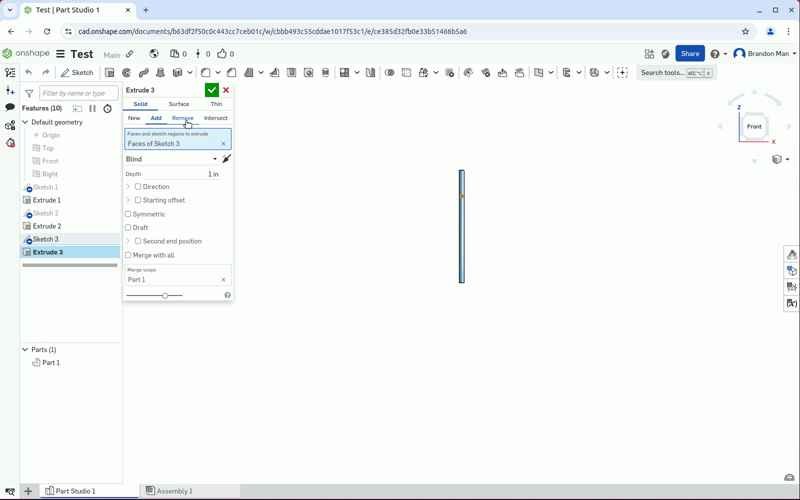
click(186, 120)
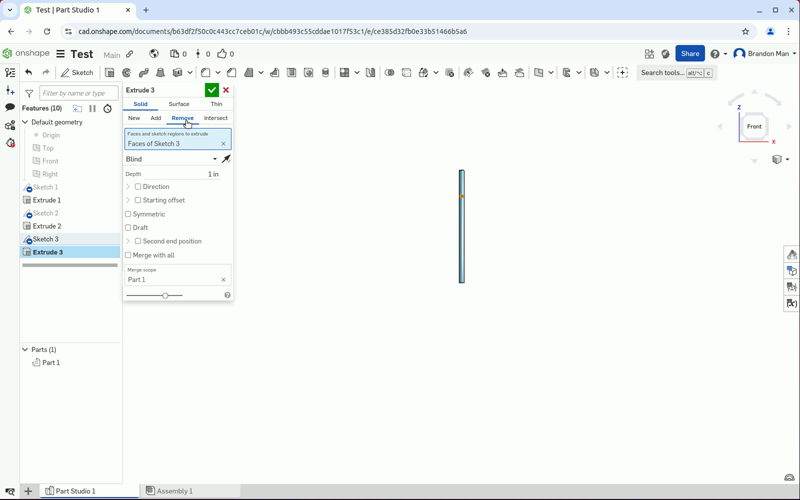
key(tab, 4)
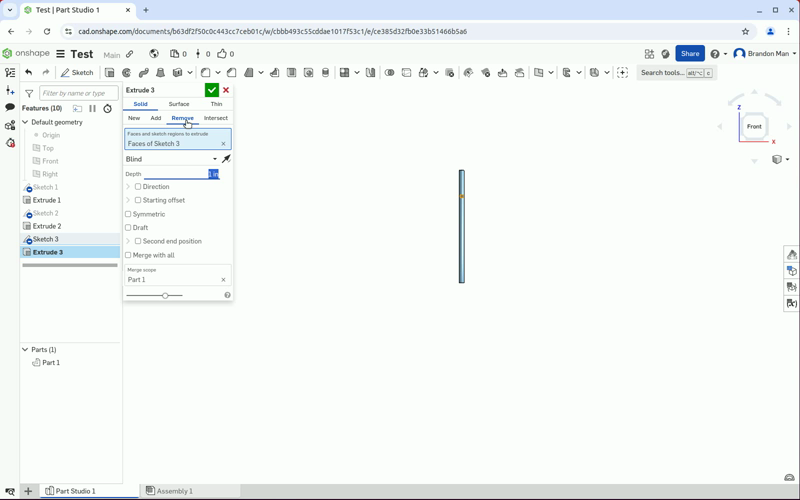
text(0.482)
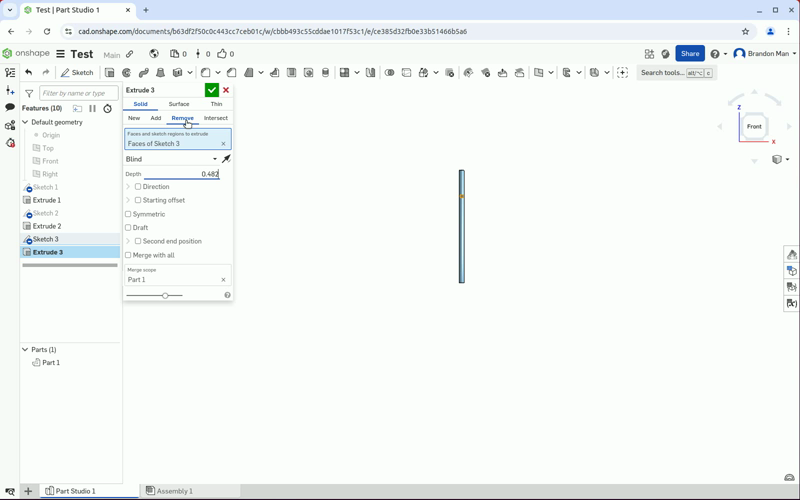
key(tab, 3)
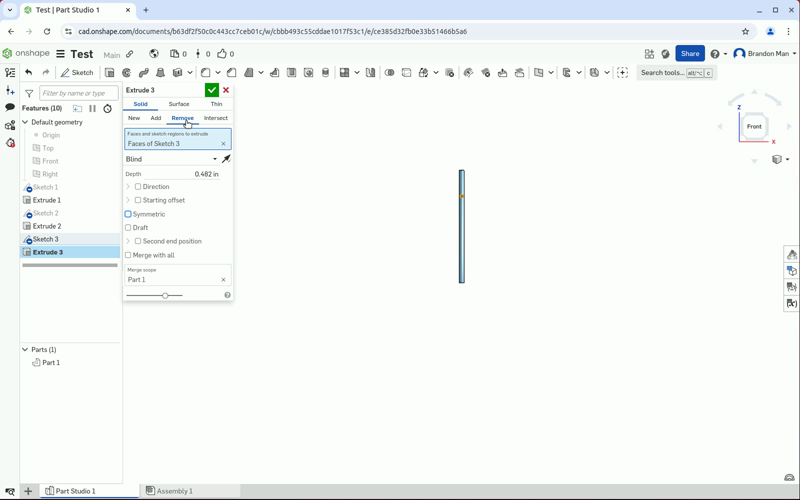
key(space)
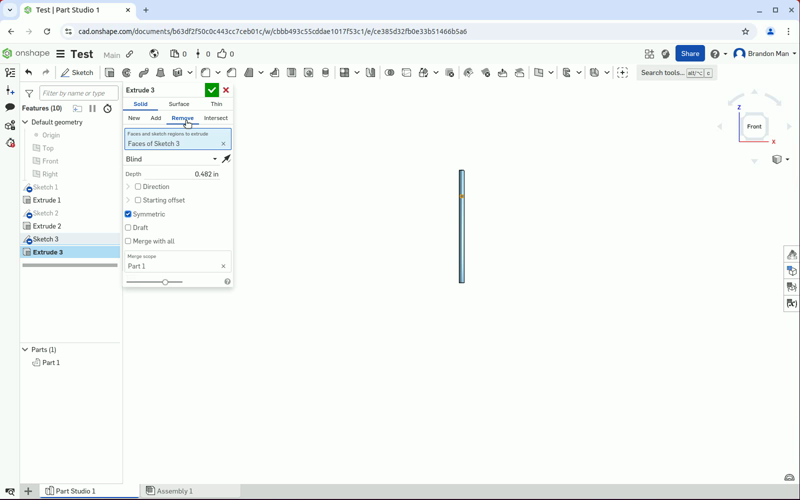
key(tab, 2)
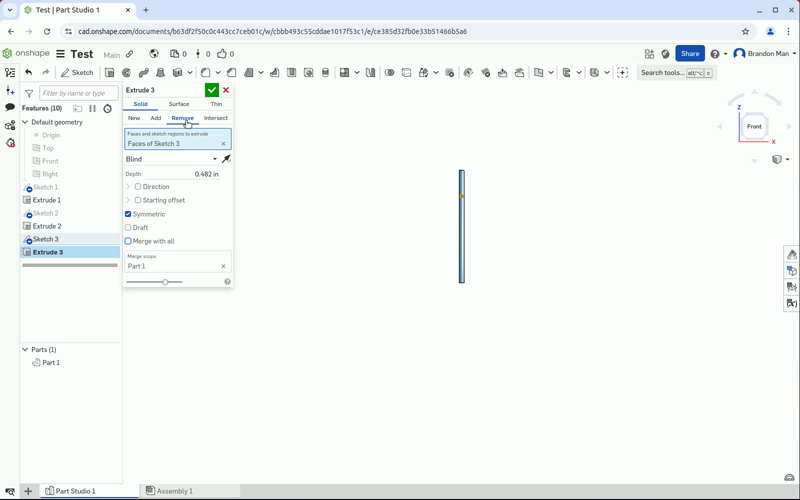
key(space)
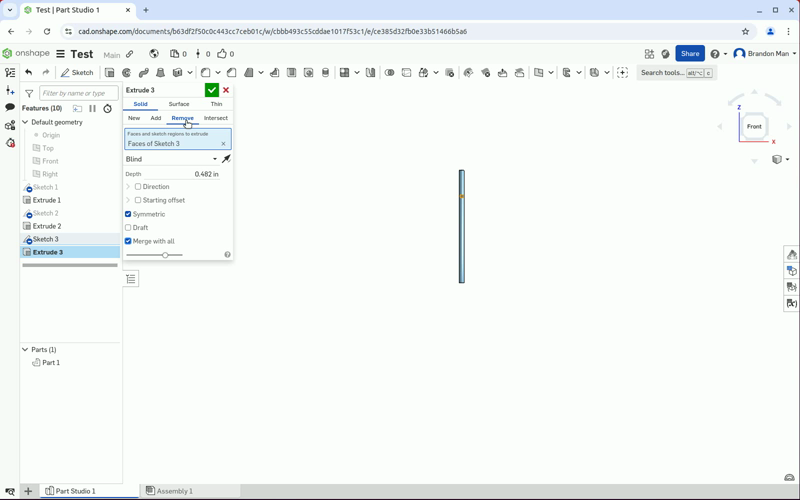
key(enter)
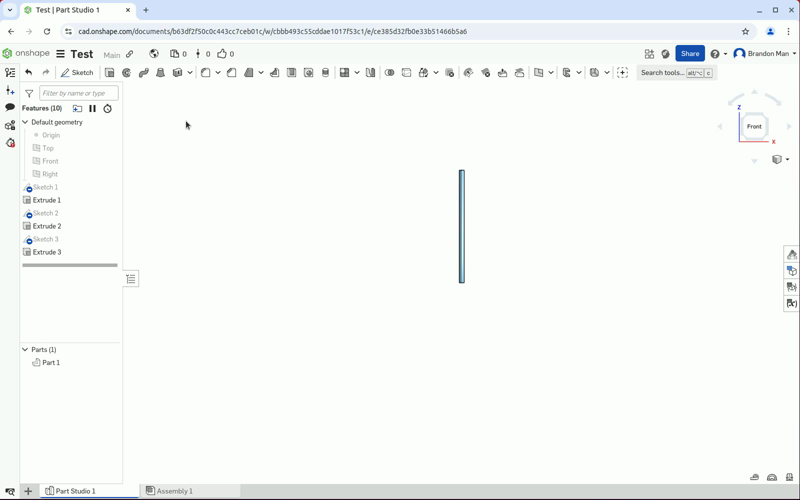
key(shift+h)
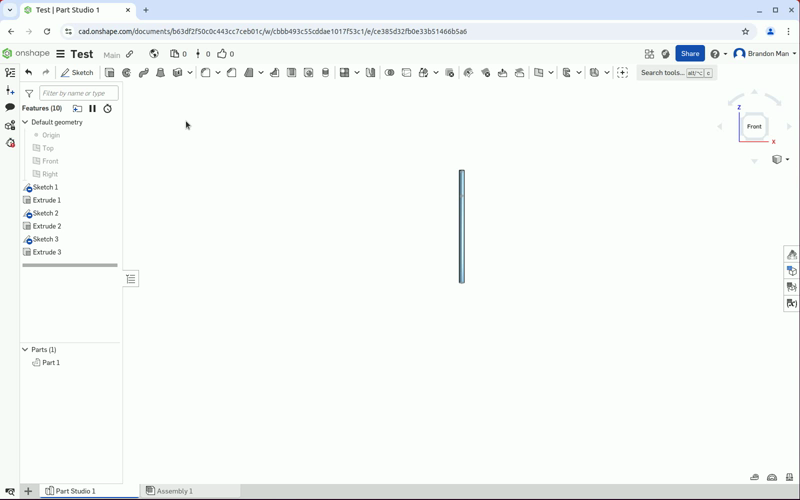
key(shift+h)
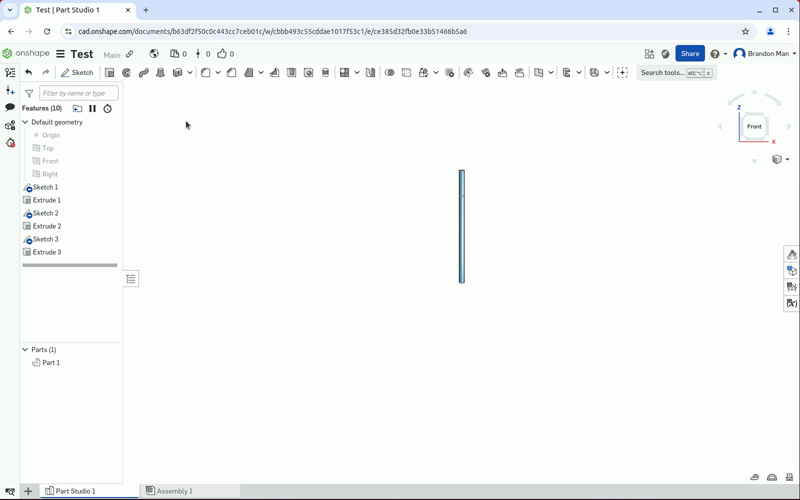
key(shift+7)
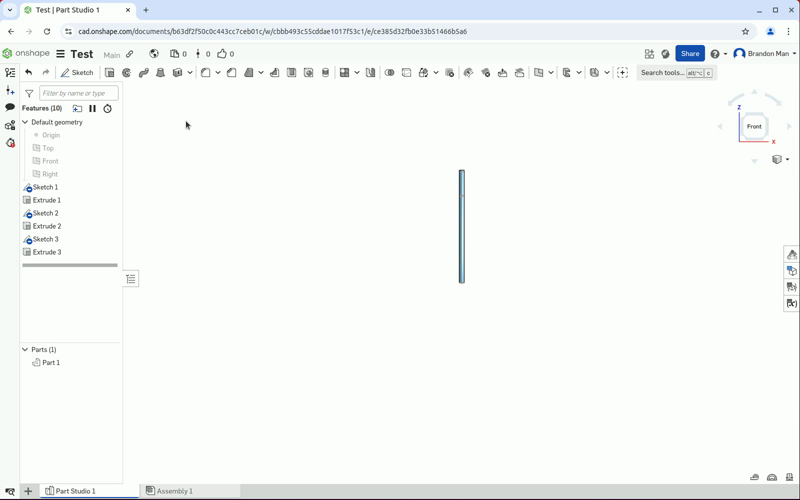
key(left, 2)
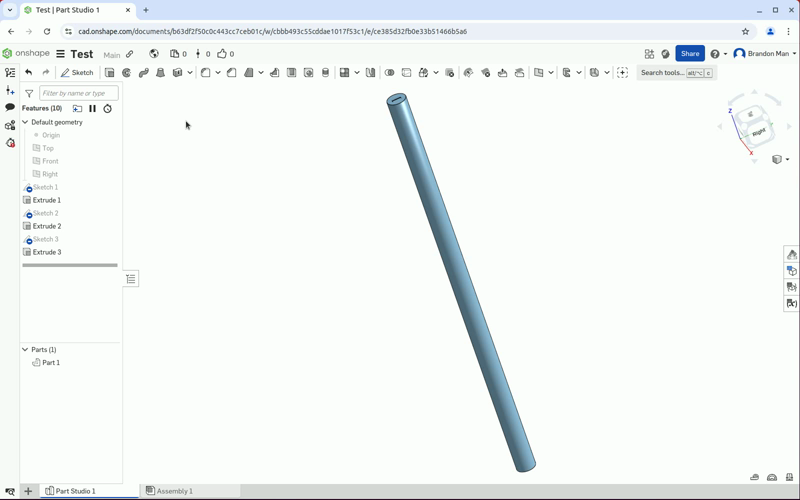
key(down, 2)
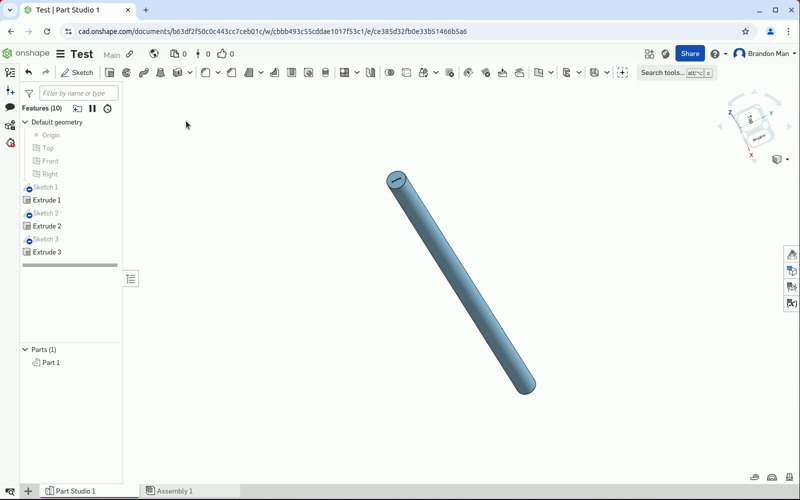
key(up, 2)
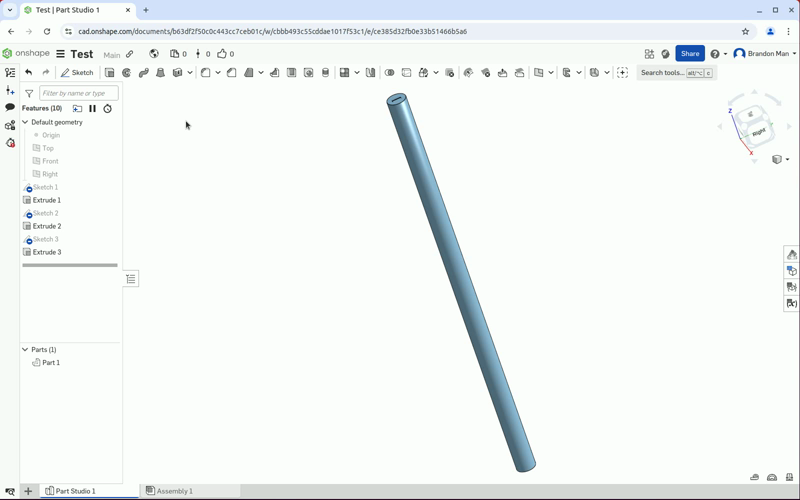
key(right, 2)
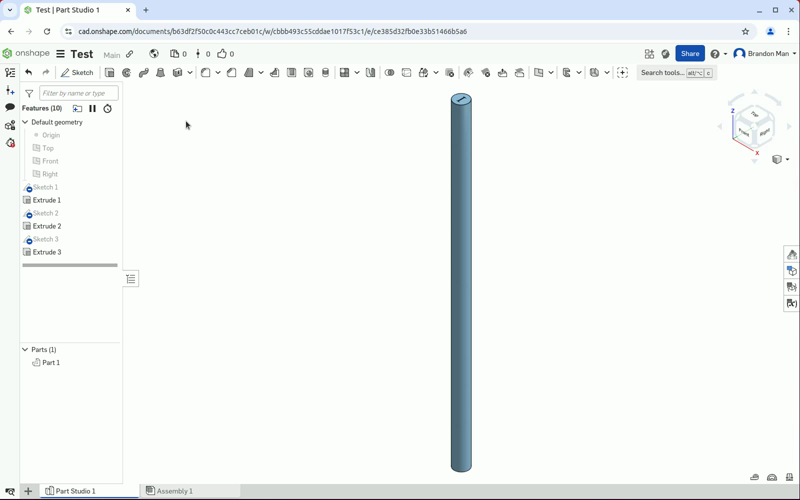
mouse_move(73, 189)
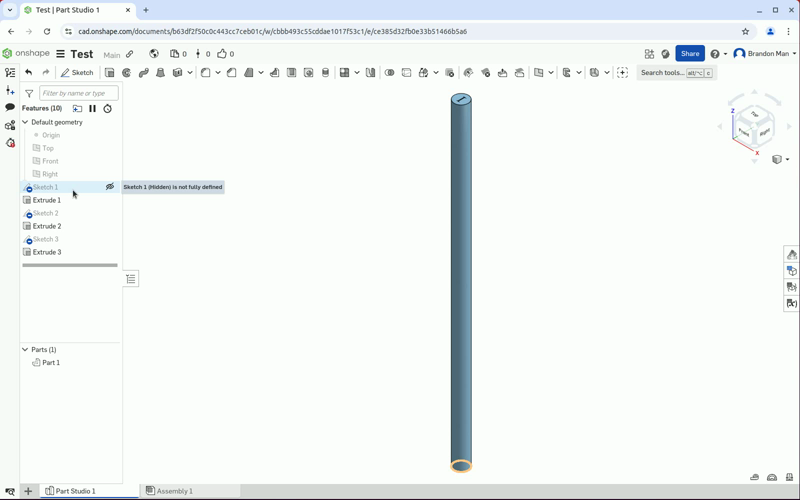
click(73, 189)